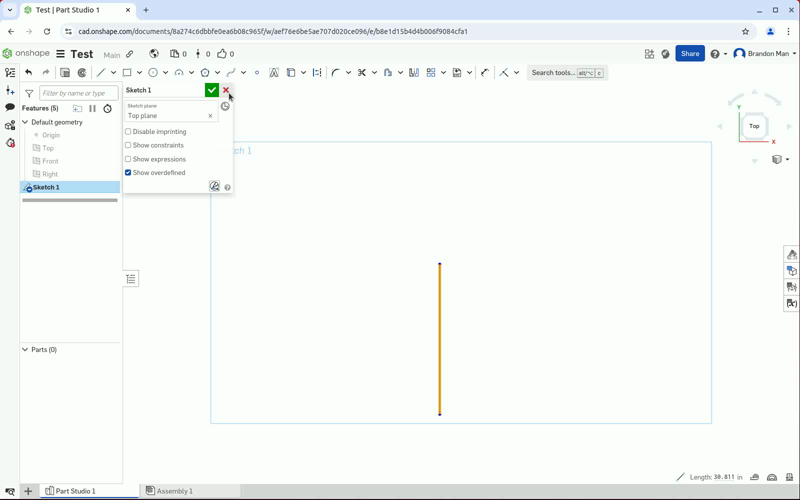
key(shift+h)
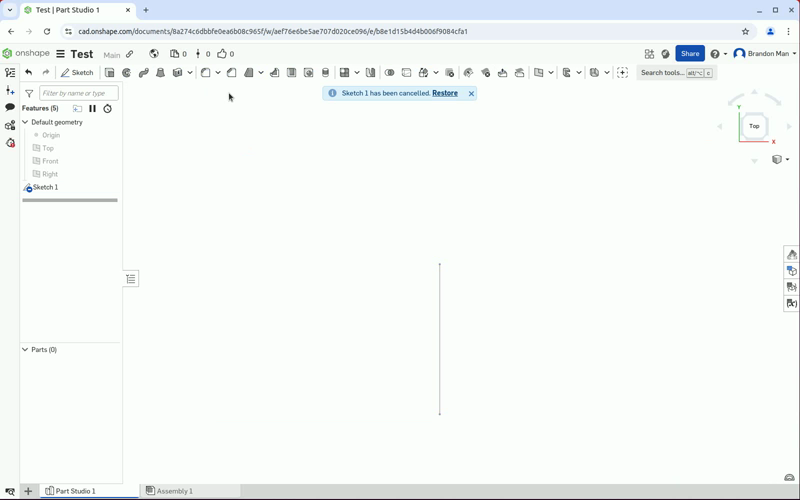
key(shift+s)
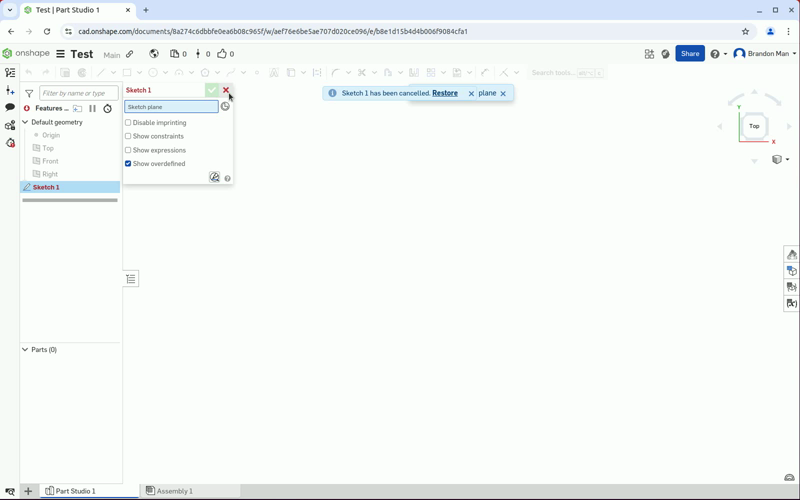
mouse_move(73, 150)
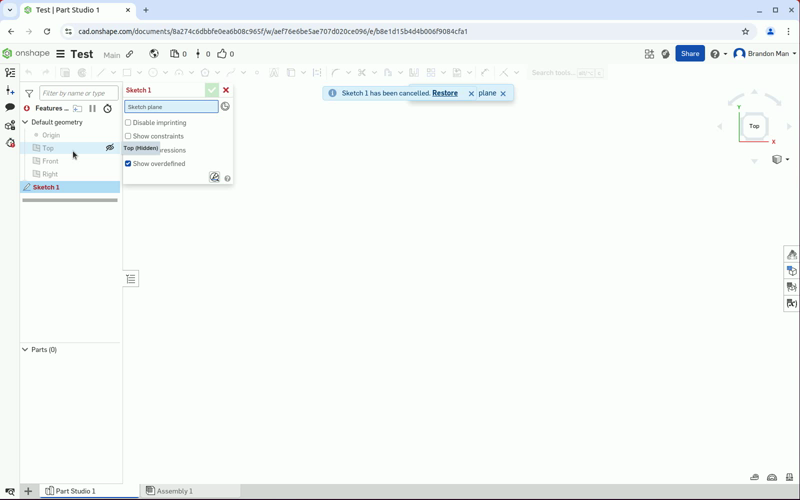
click(73, 150)
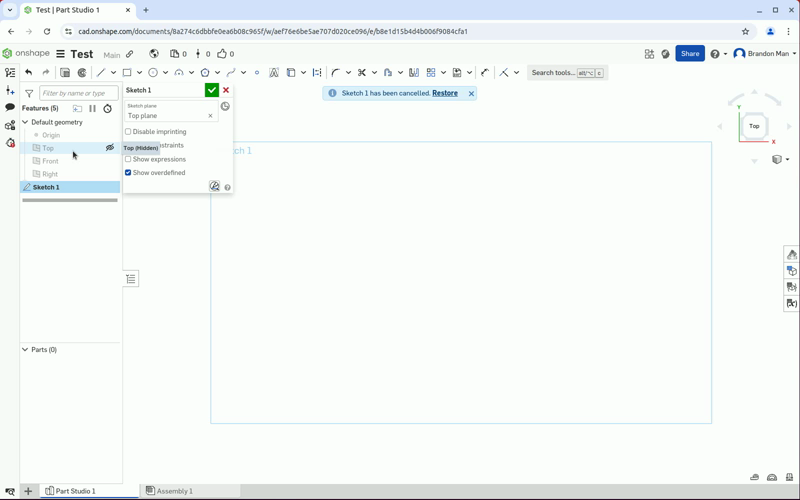
mouse_move(73, 352)
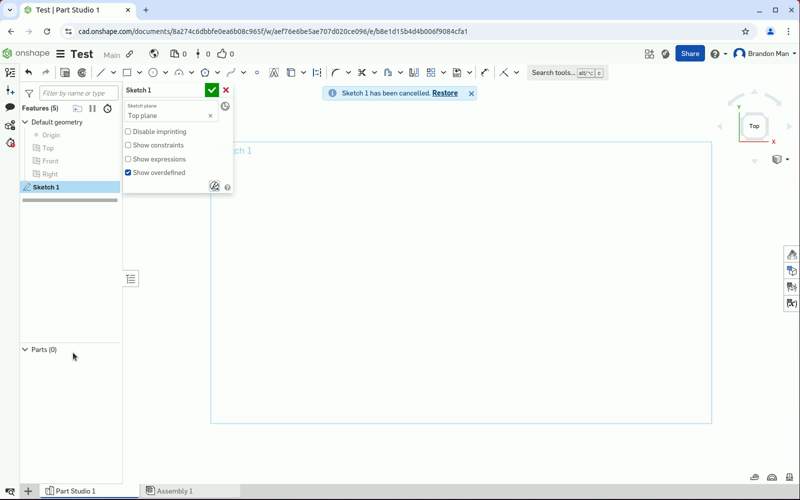
key(y)
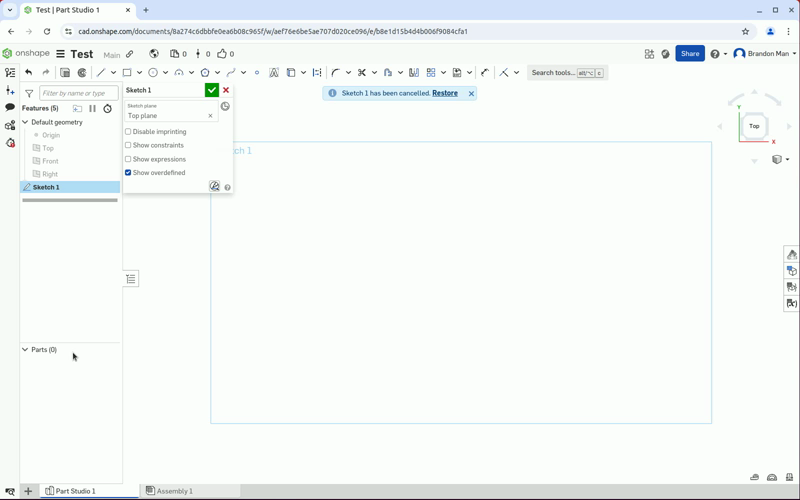
key(c)
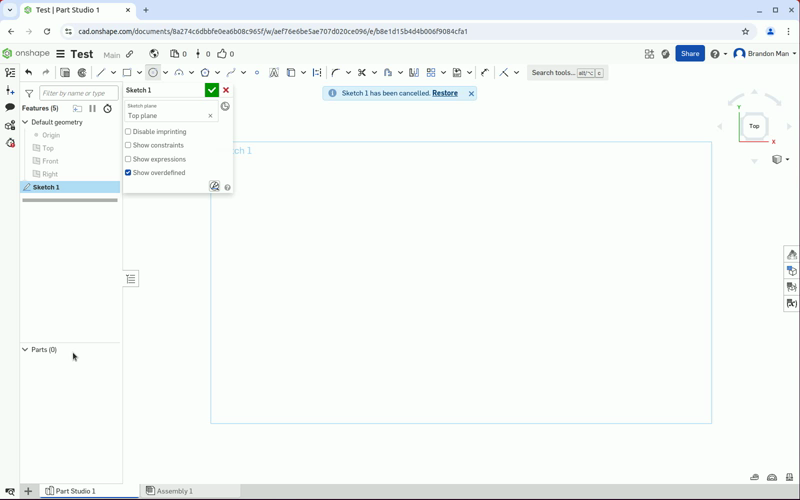
key_down(shift)
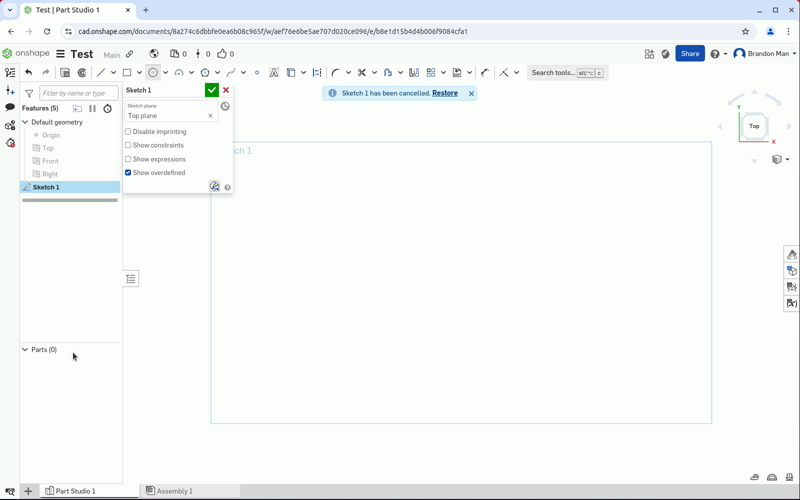
mouse_move(461, 282)
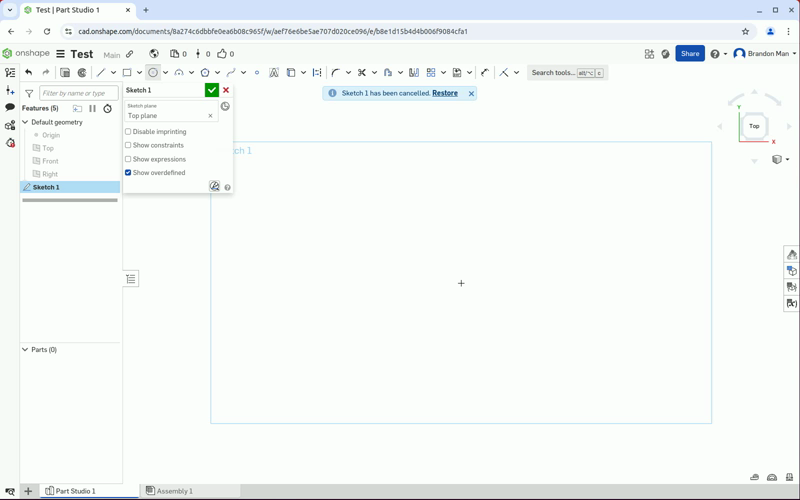
click(461, 282)
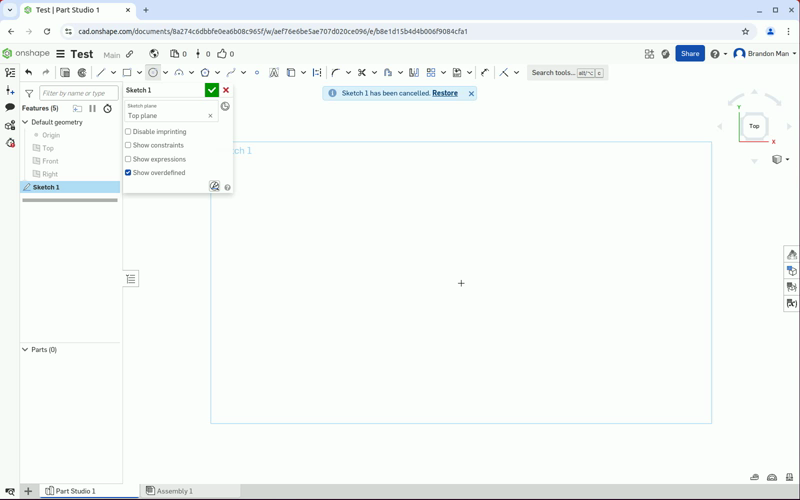
key_up(shift)
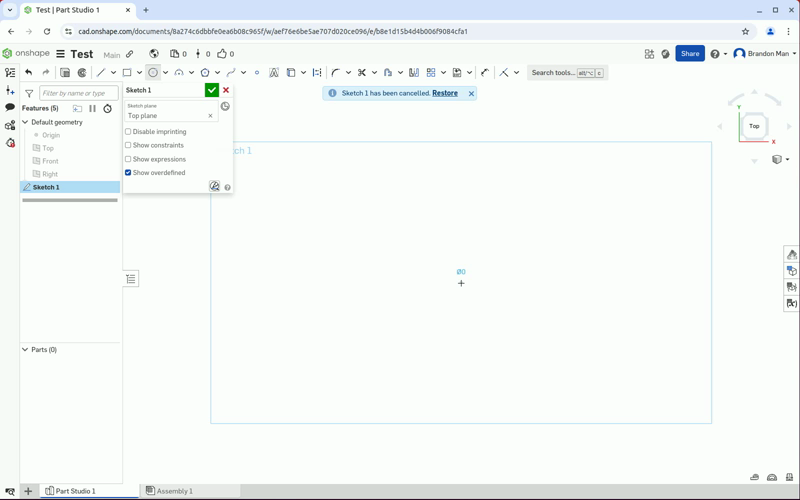
mouse_move(547, 282)
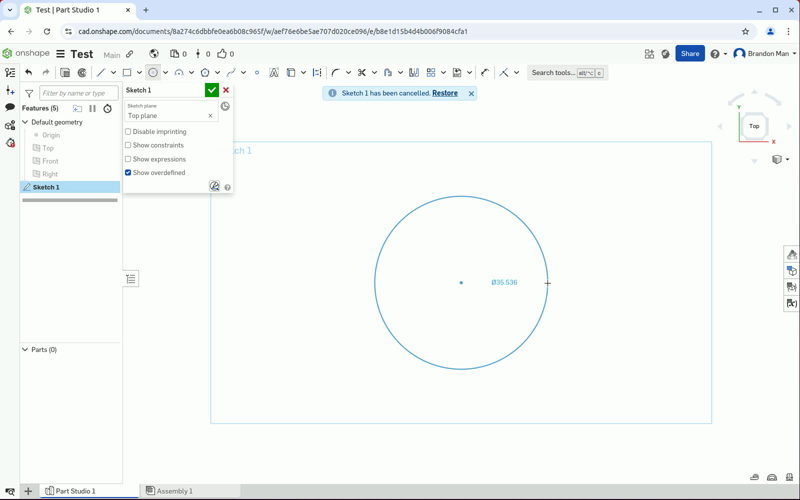
click(547, 282)
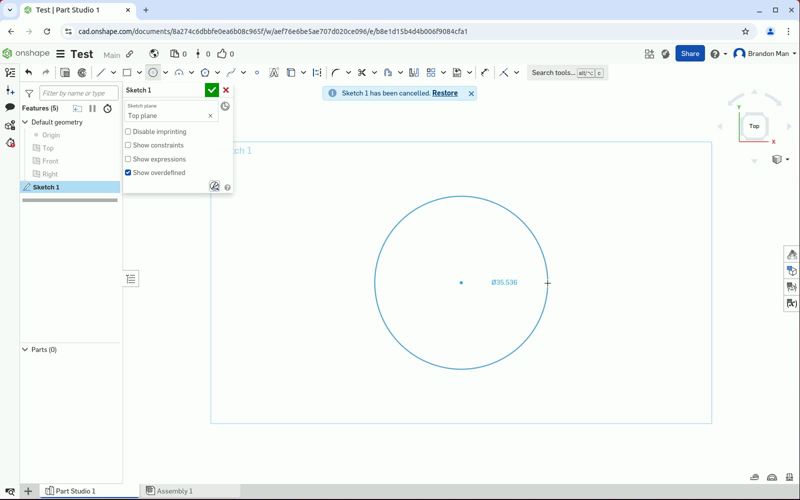
key(esc)
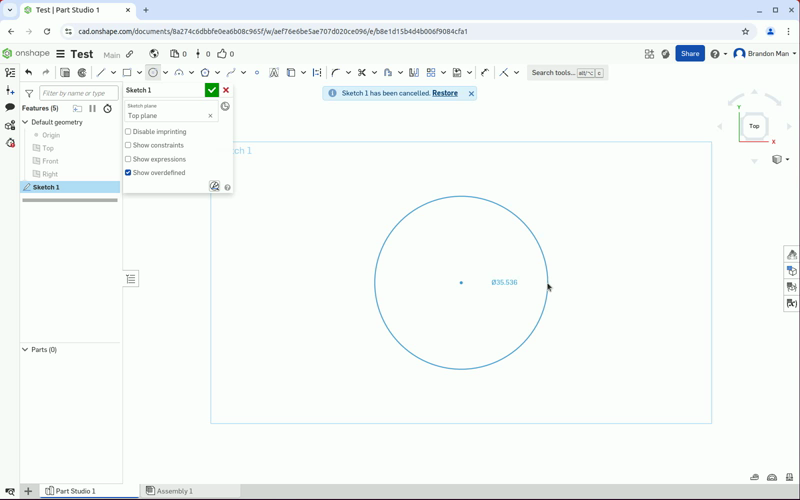
mouse_move(429, 248)
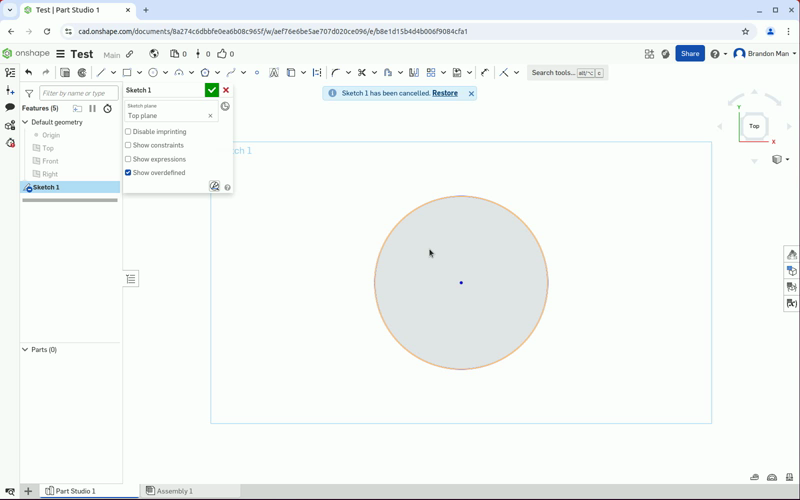
click(429, 248)
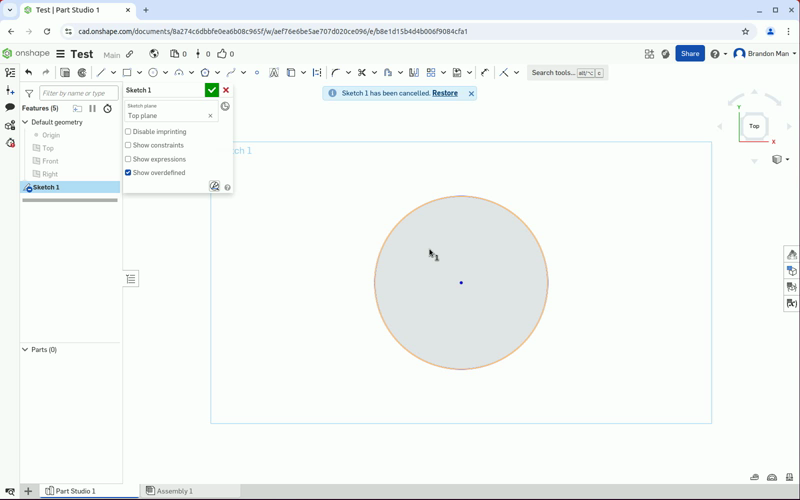
mouse_move(73, 352)
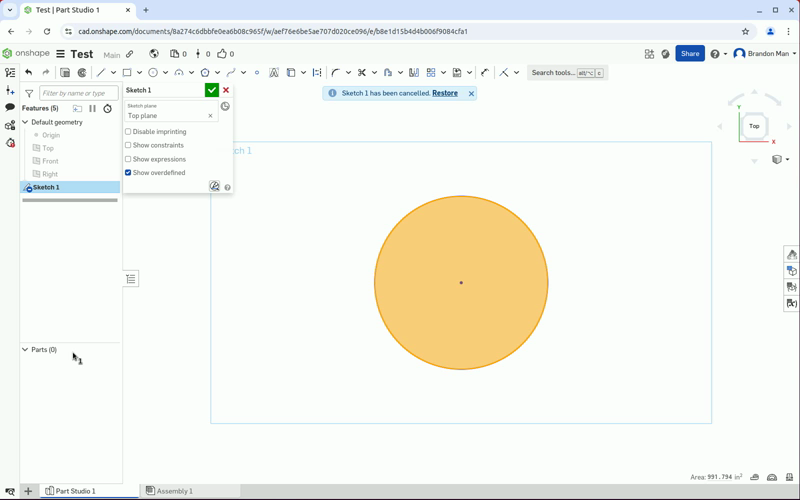
key(shift+y)
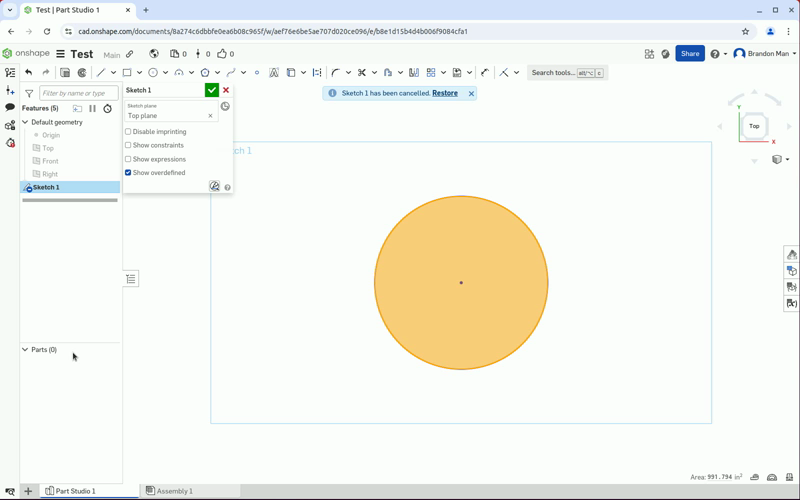
key(shift+e)
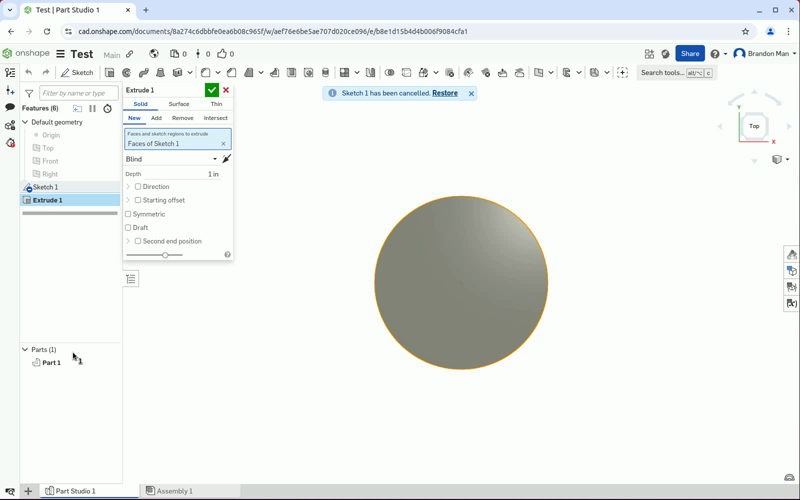
mouse_move(143, 106)
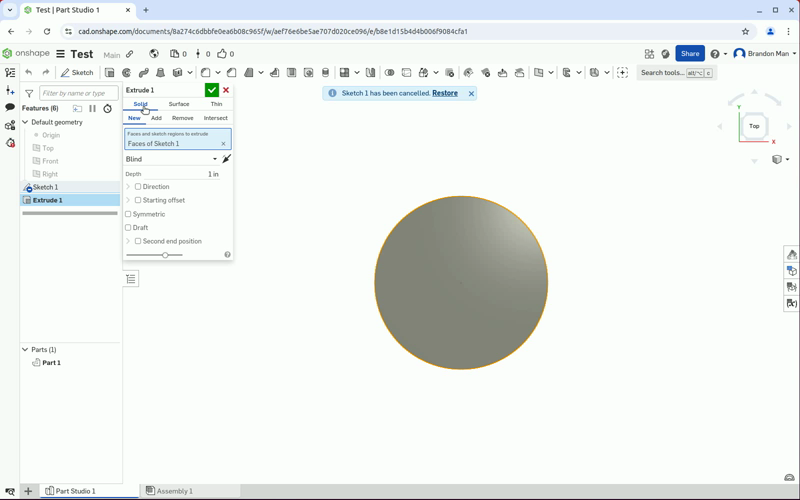
click(143, 106)
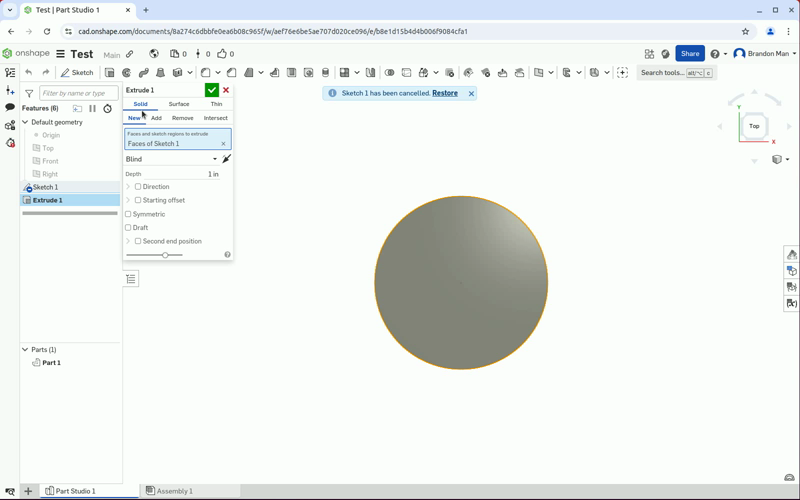
mouse_move(137, 120)
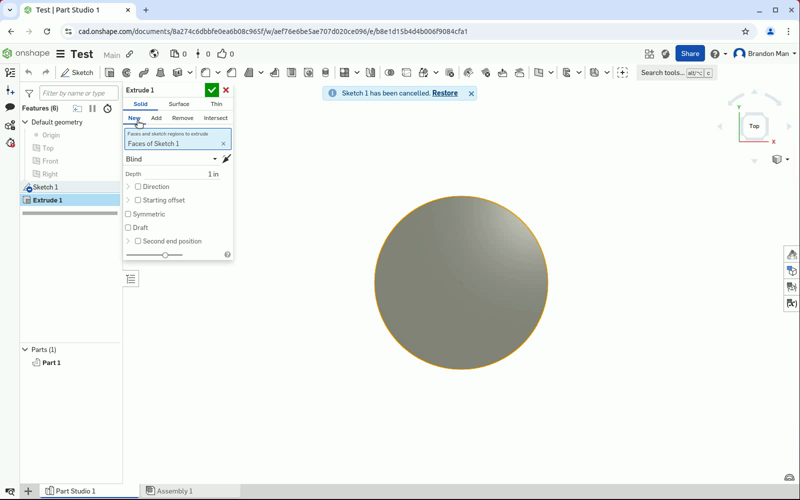
click(137, 120)
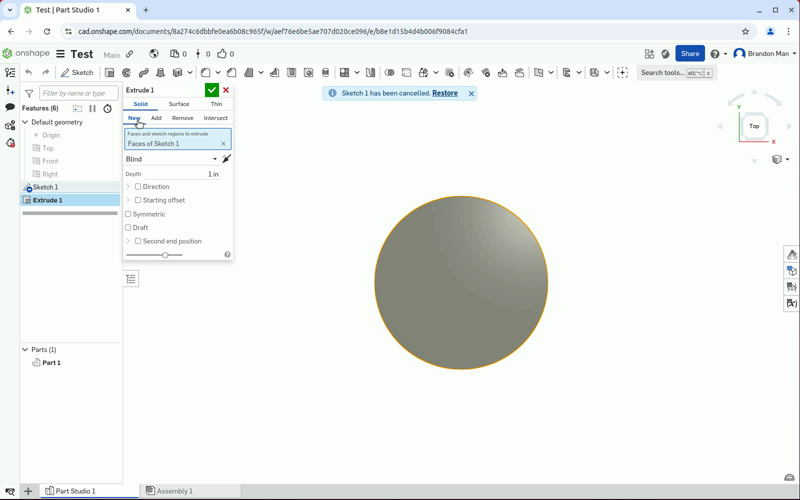
key(tab, 4)
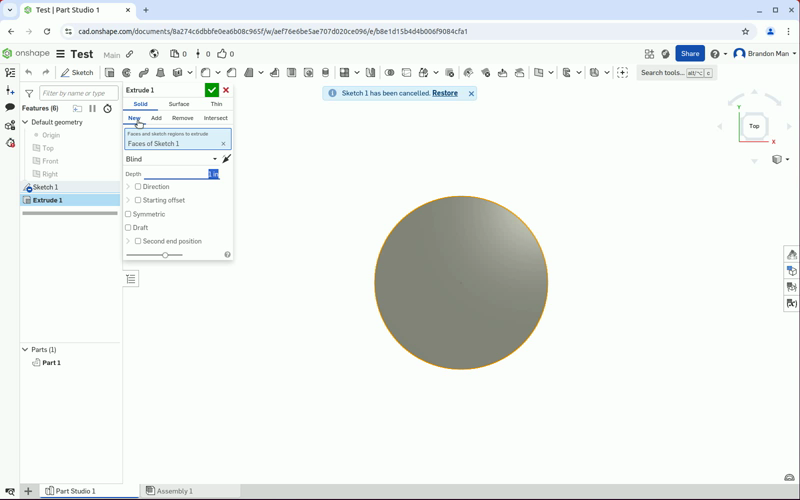
text(-0.481)
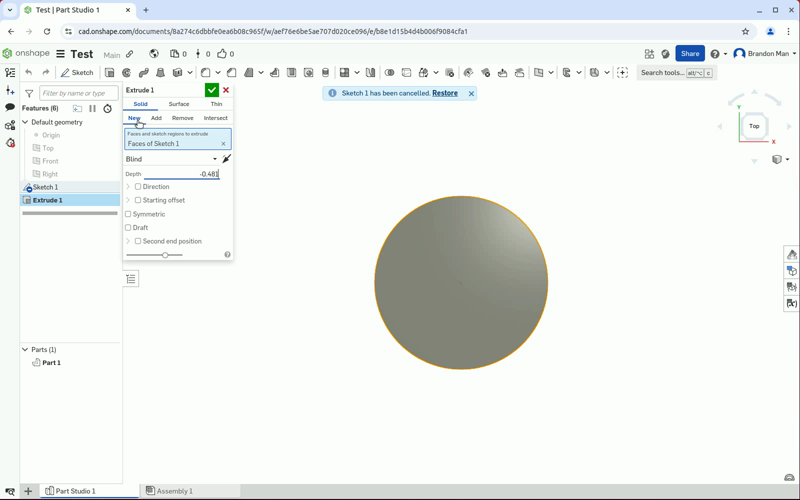
key(enter)
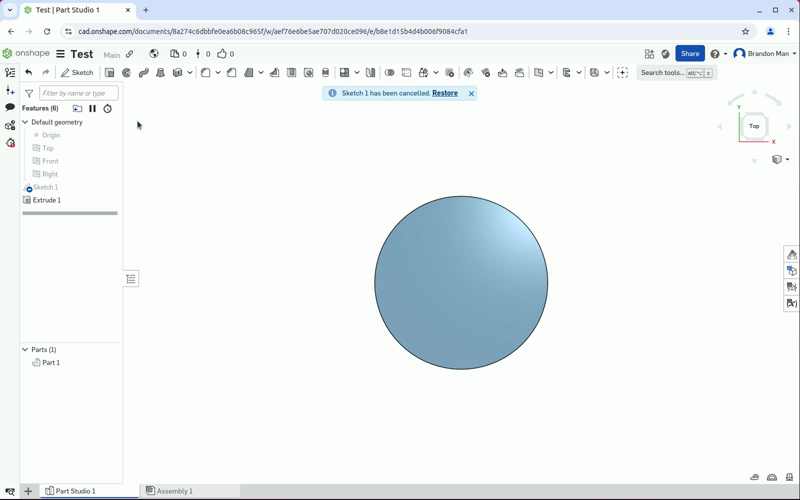
key(shift+h)
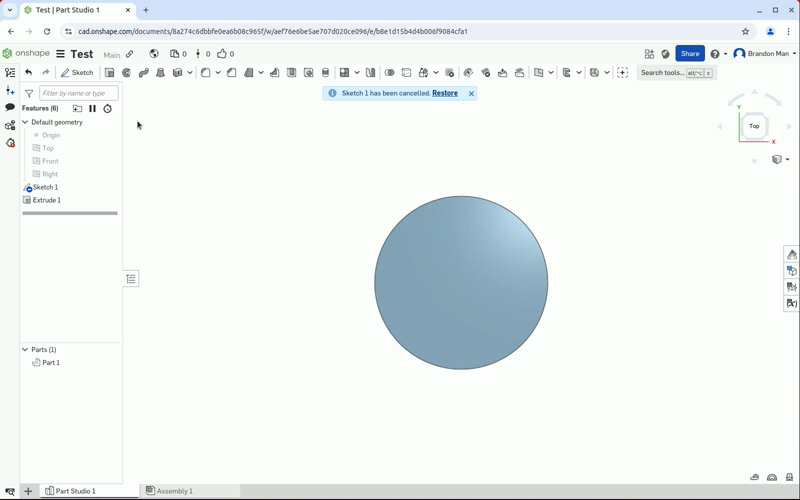
key(shift+h)
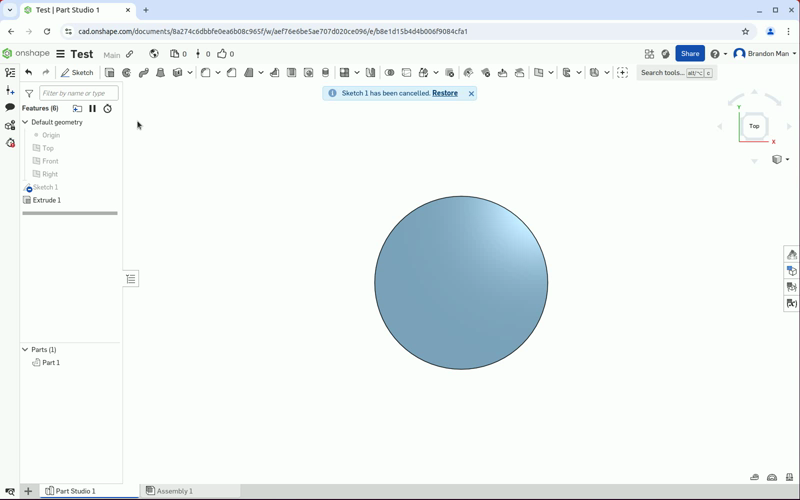
mouse_move(73, 189)
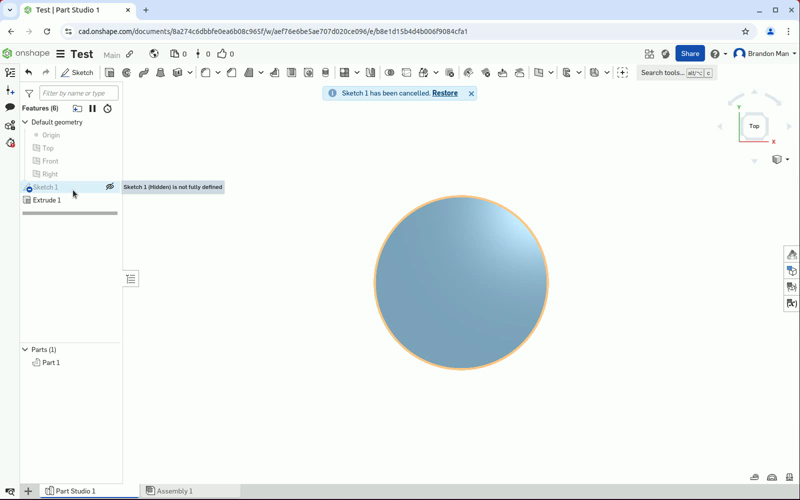
click(73, 189)
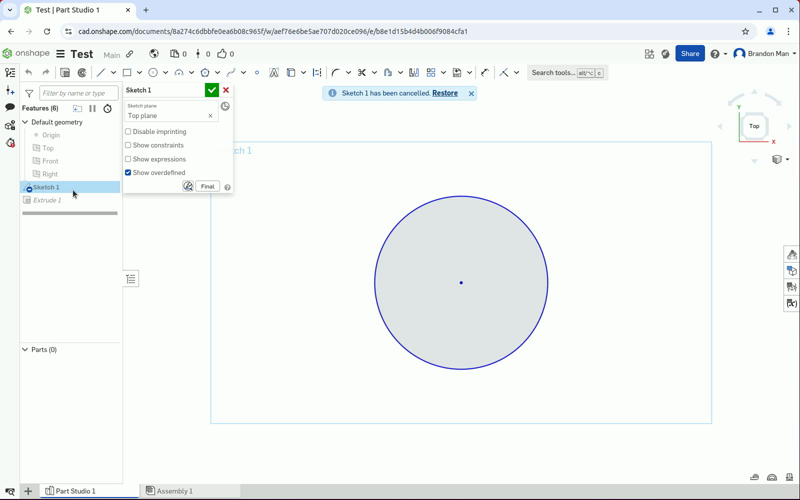
mouse_move(229, 92)
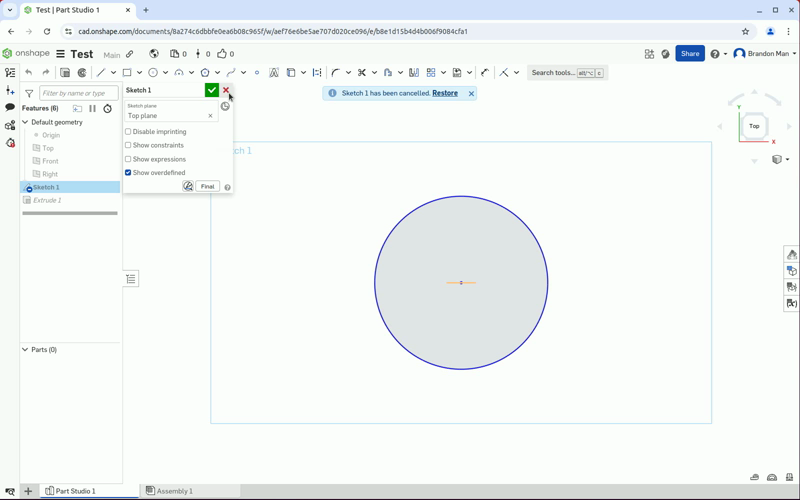
click(229, 92)
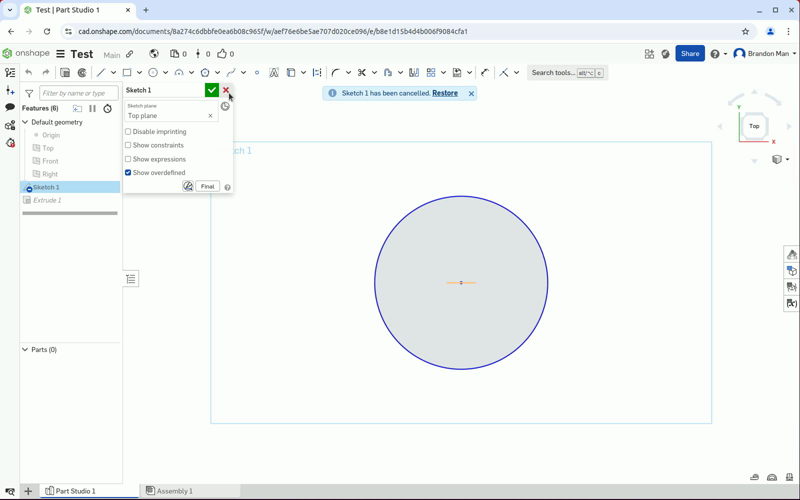
key(shift+s)
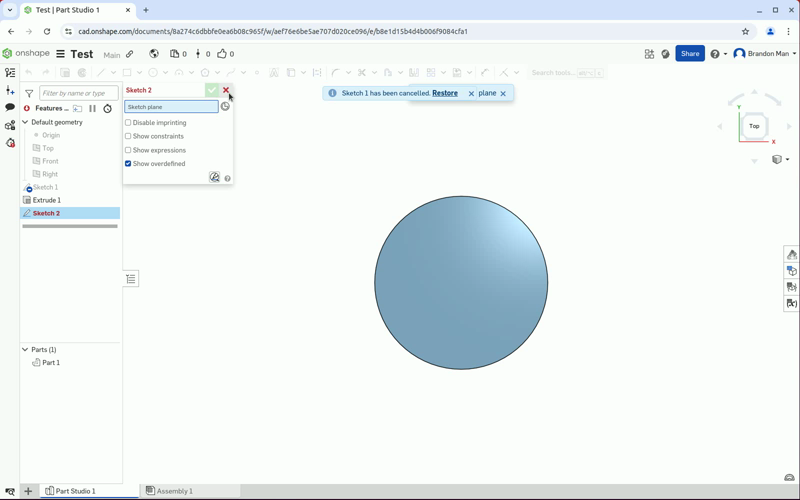
mouse_move(73, 150)
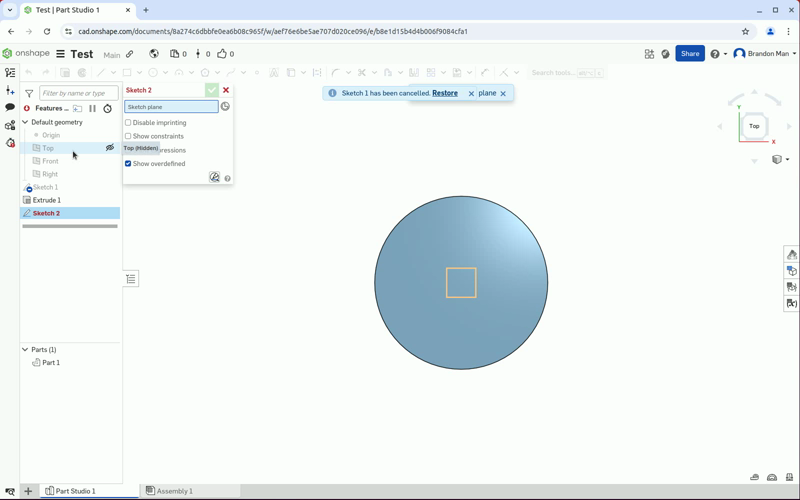
click(73, 150)
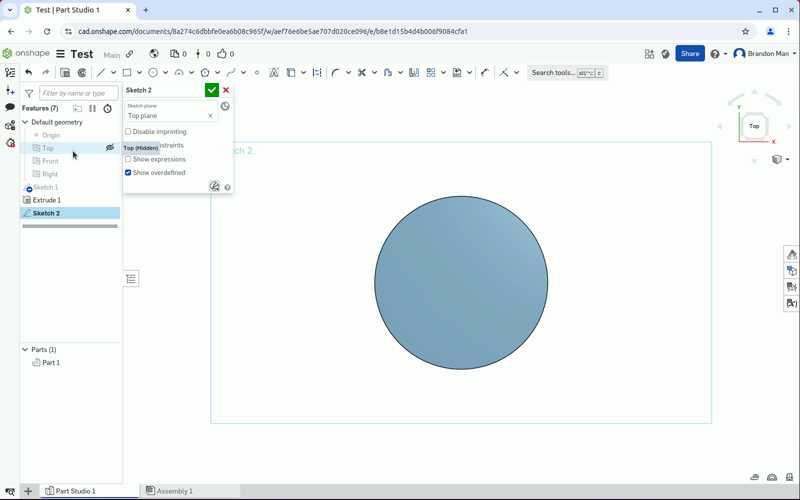
mouse_move(73, 352)
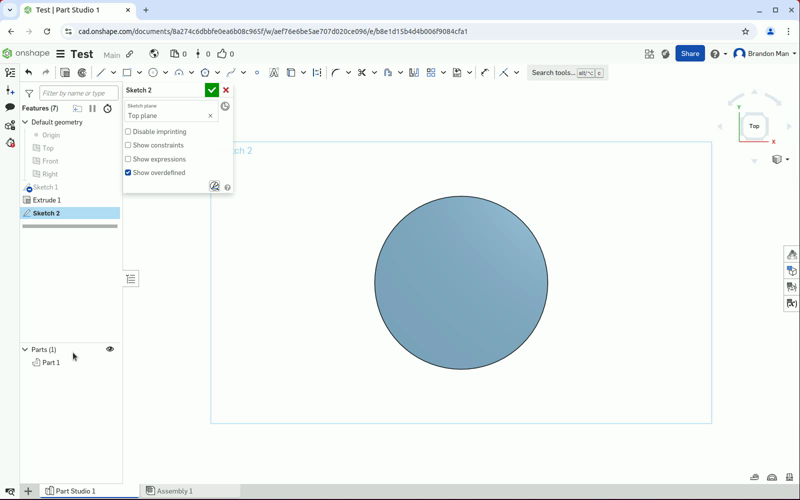
key(y)
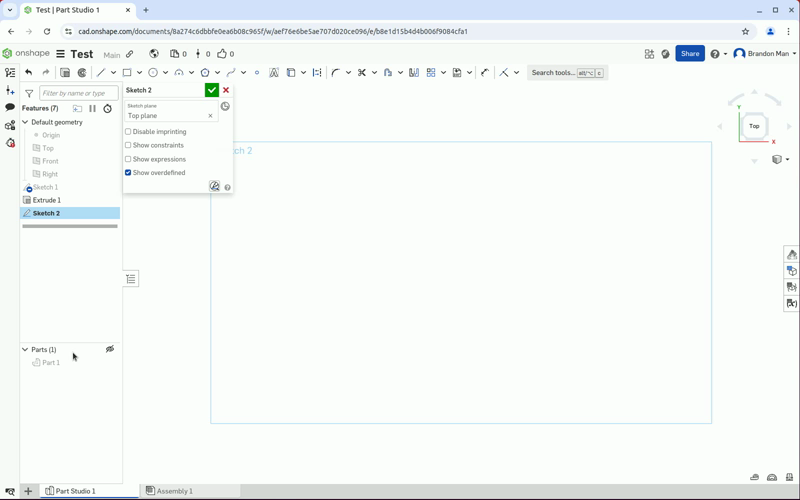
key(c)
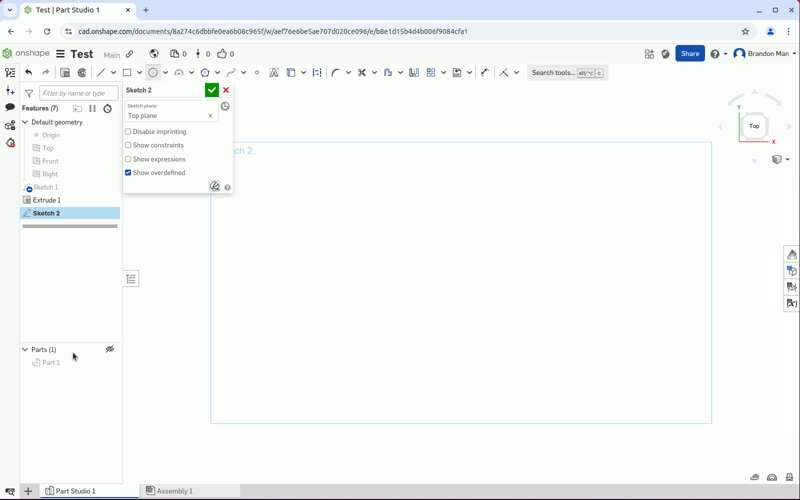
key_down(shift)
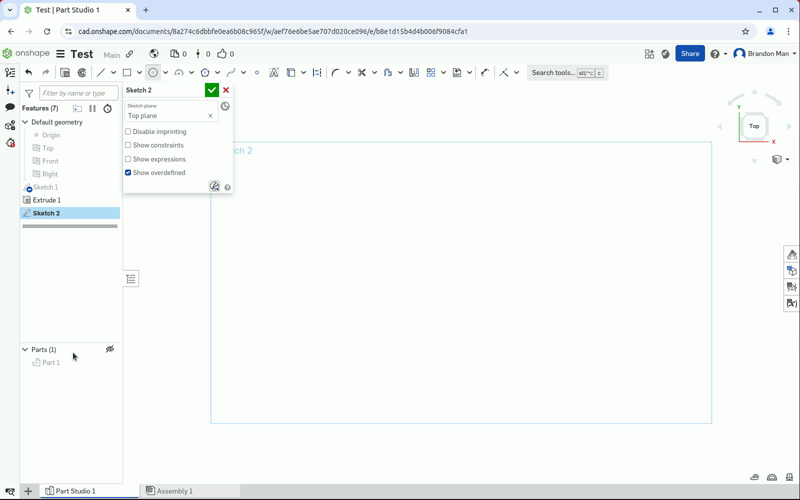
mouse_move(461, 282)
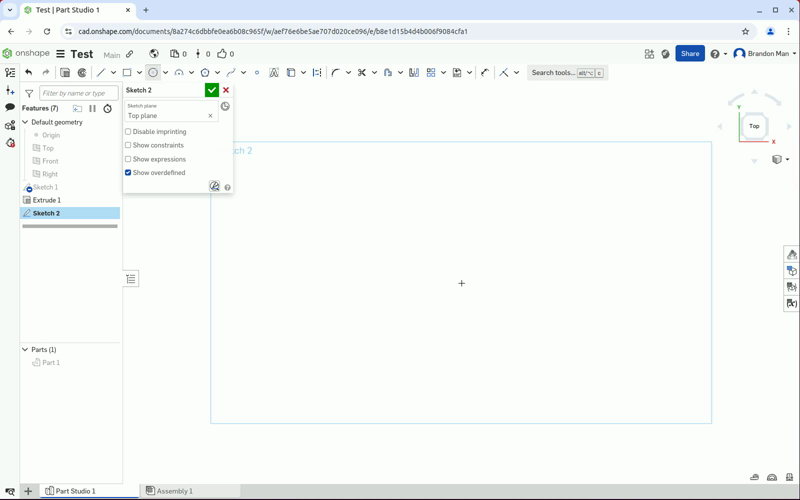
click(461, 282)
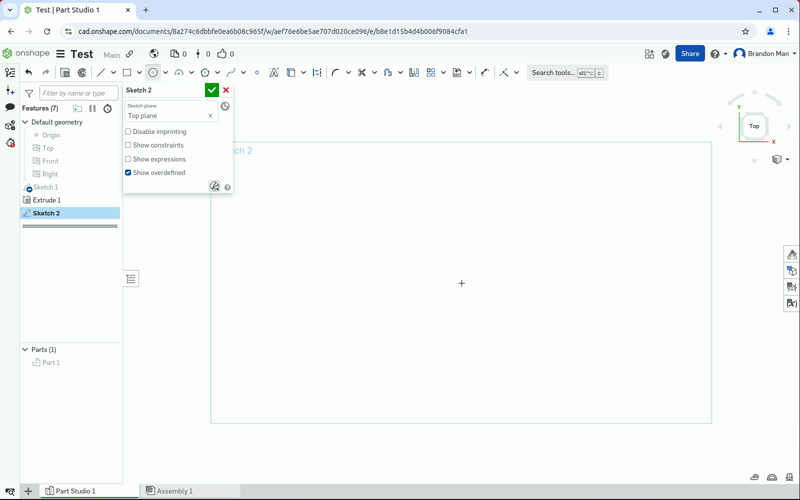
key_up(shift)
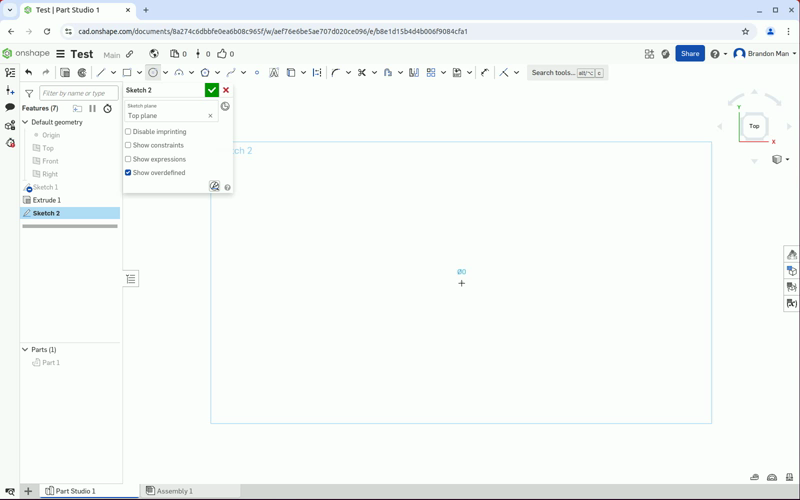
mouse_move(572, 282)
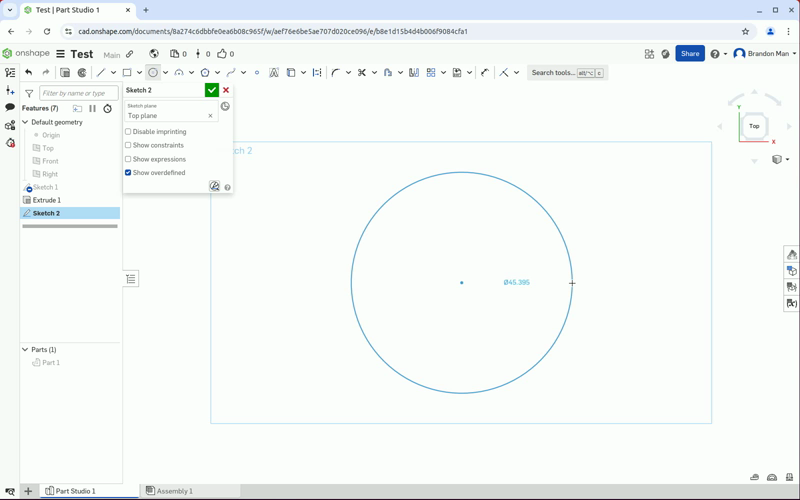
click(572, 282)
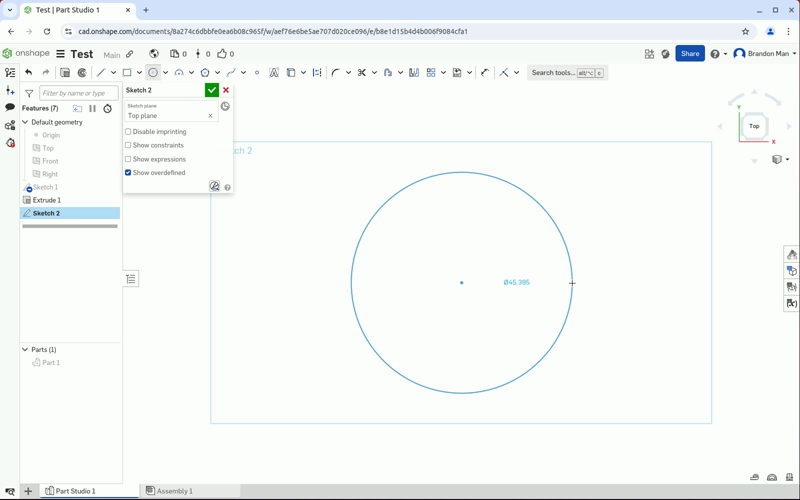
key(esc)
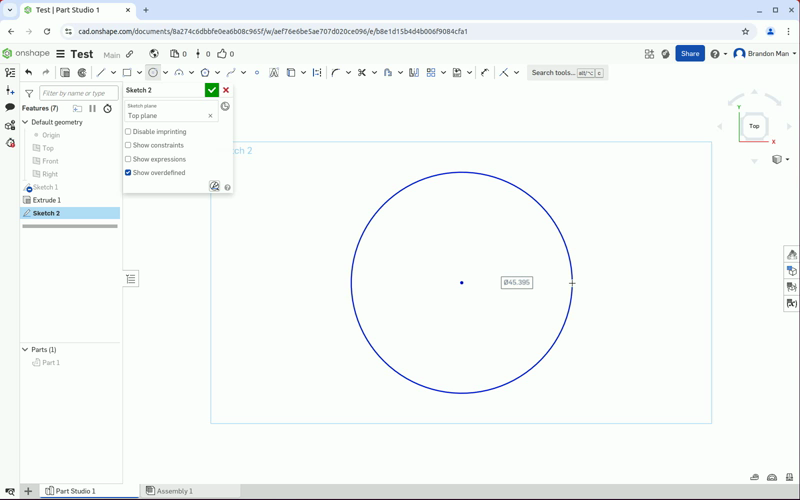
key(c)
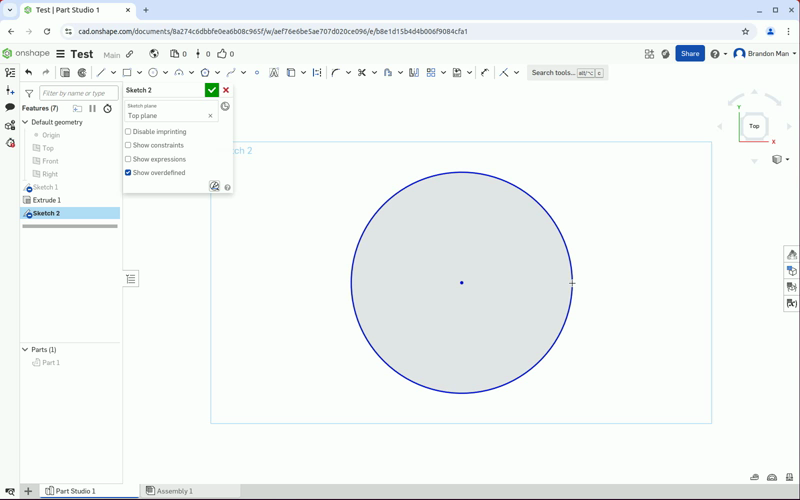
key_down(shift)
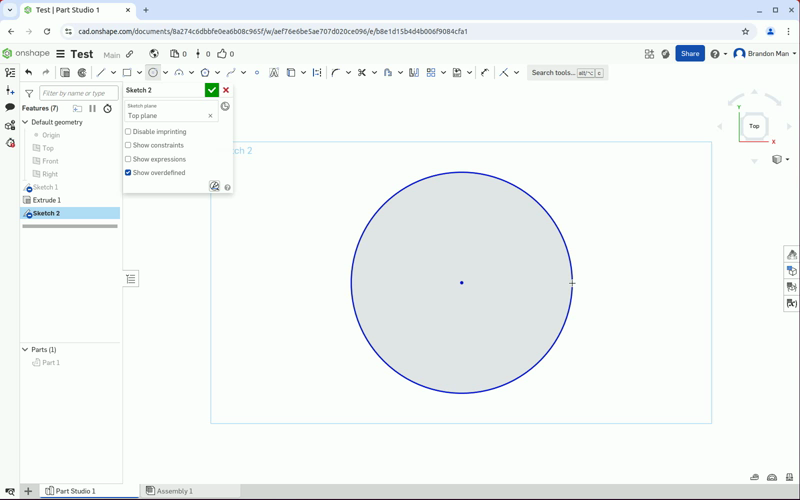
mouse_move(461, 282)
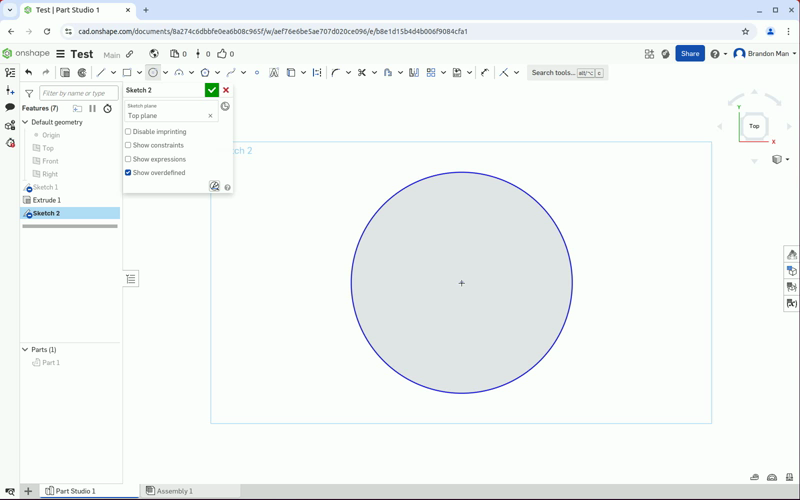
click(461, 282)
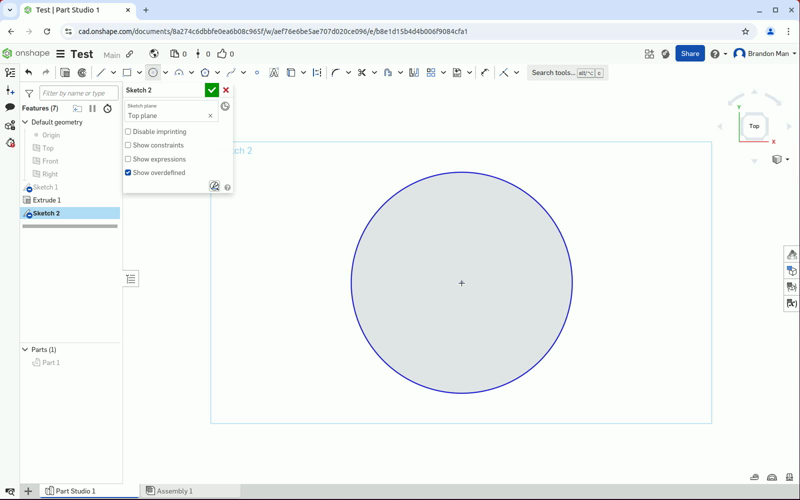
key_up(shift)
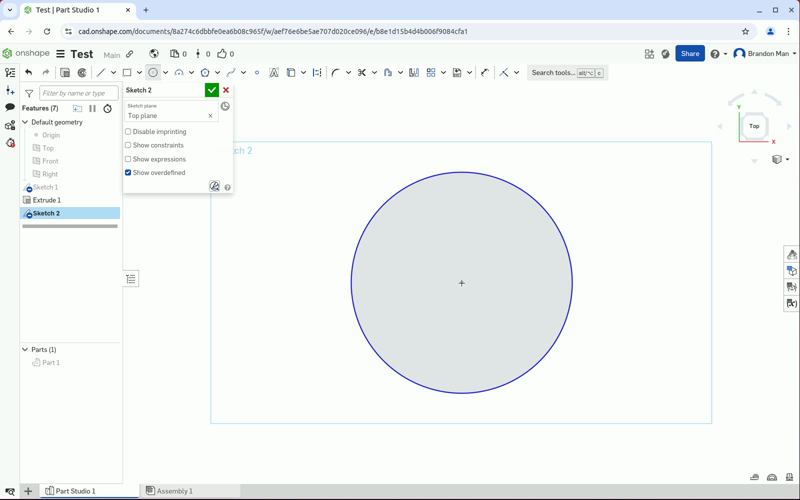
mouse_move(546, 282)
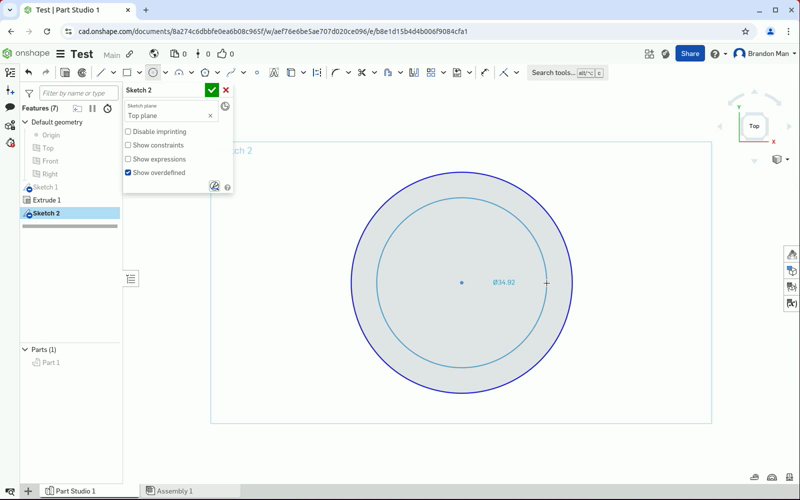
click(546, 282)
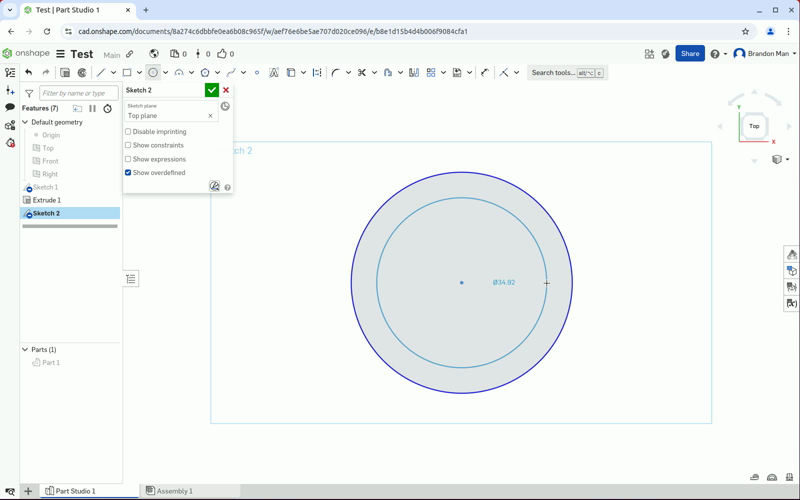
key(esc)
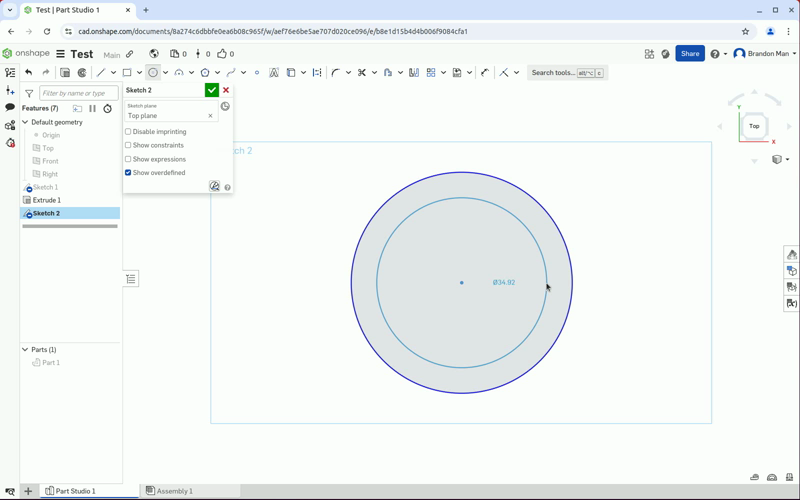
mouse_move(524, 356)
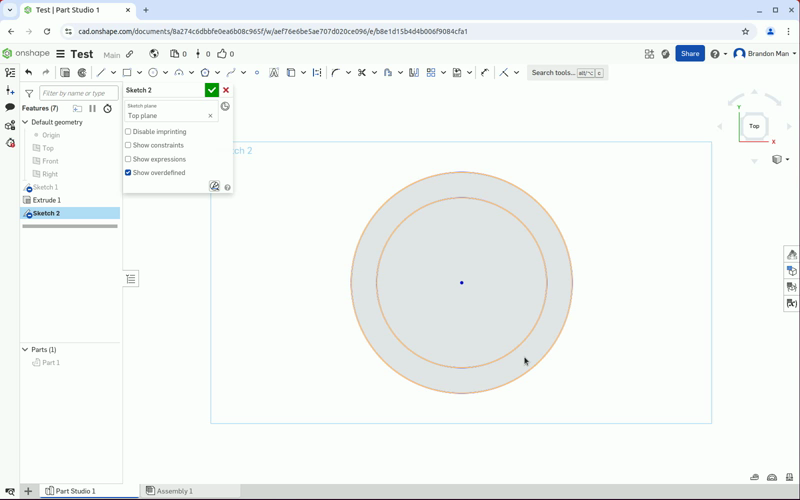
click(524, 356)
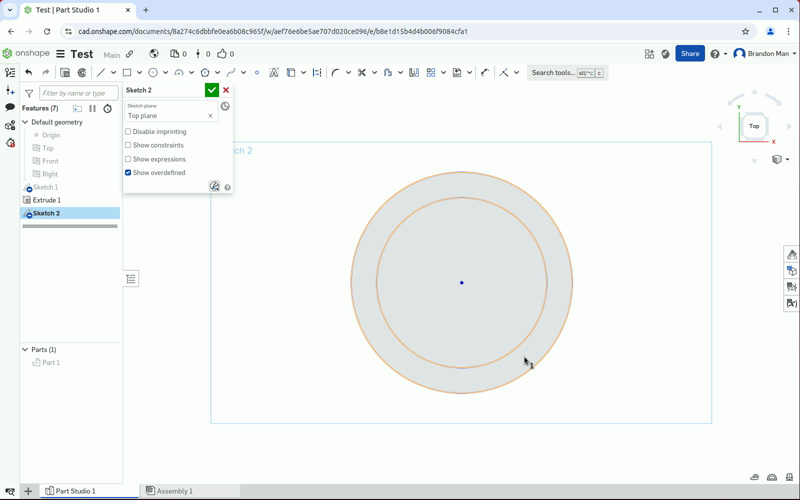
mouse_move(73, 352)
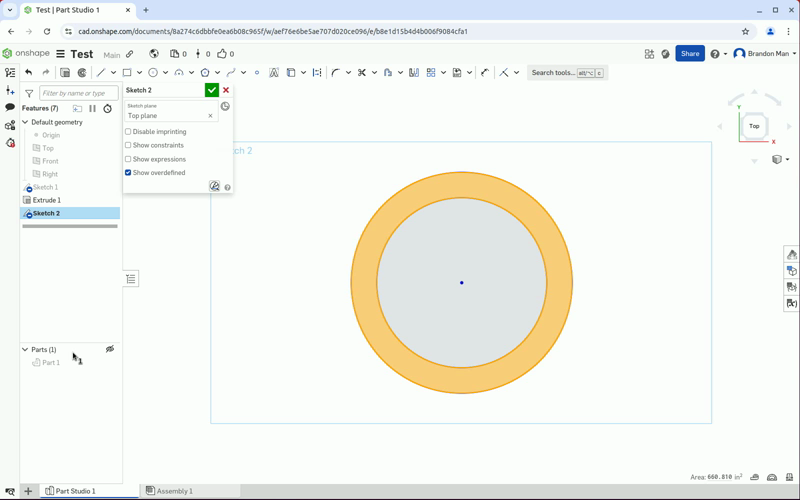
key(shift+y)
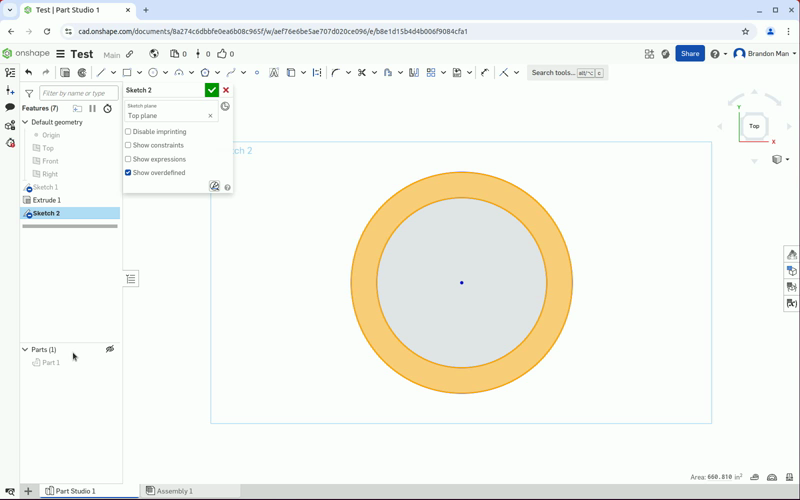
key(shift+e)
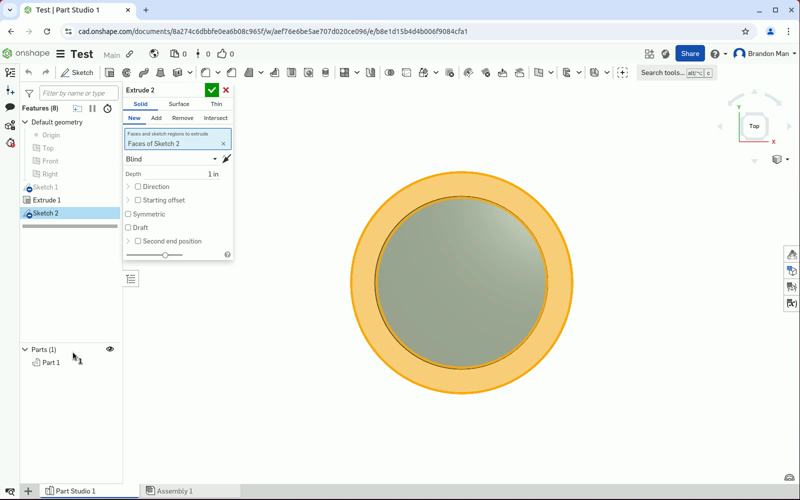
mouse_move(143, 106)
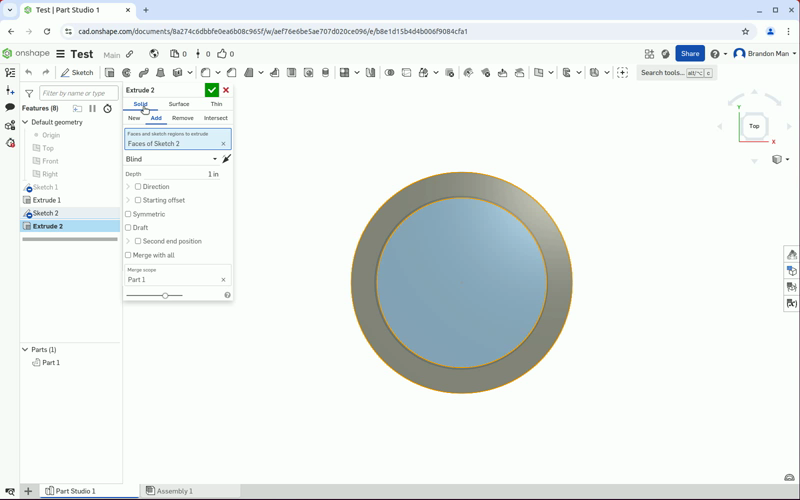
click(143, 106)
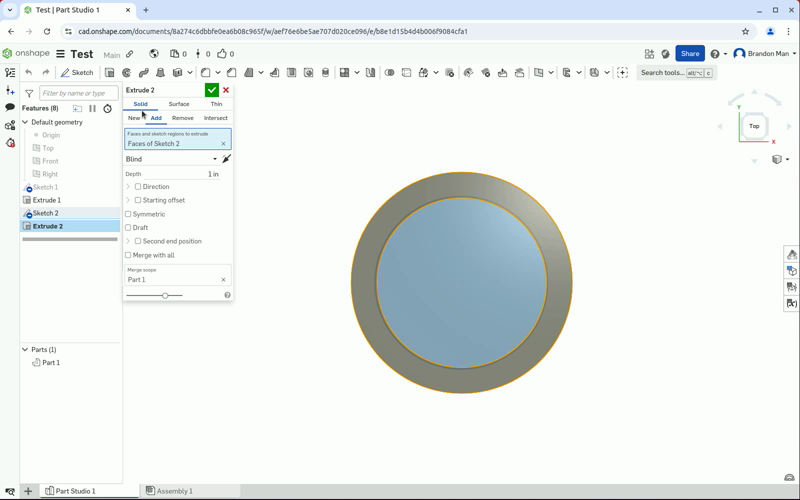
mouse_move(137, 120)
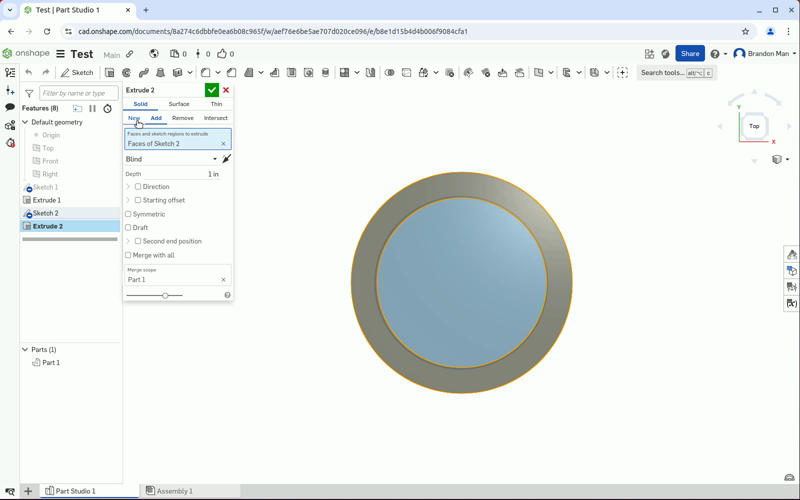
click(137, 120)
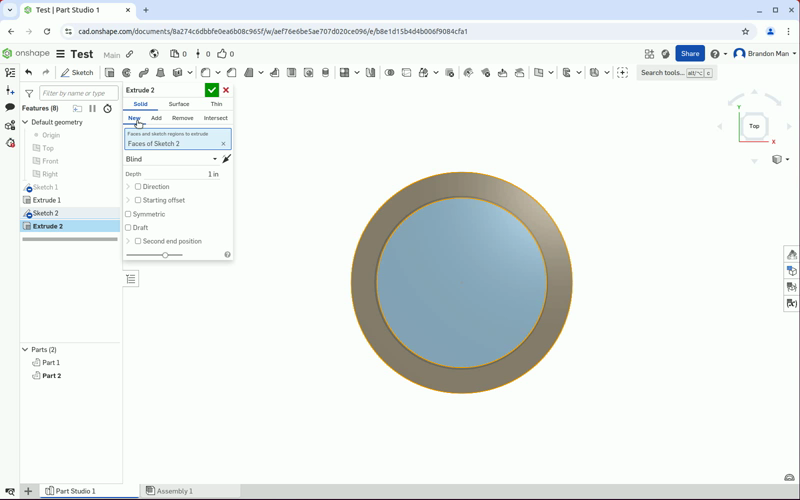
key(tab, 4)
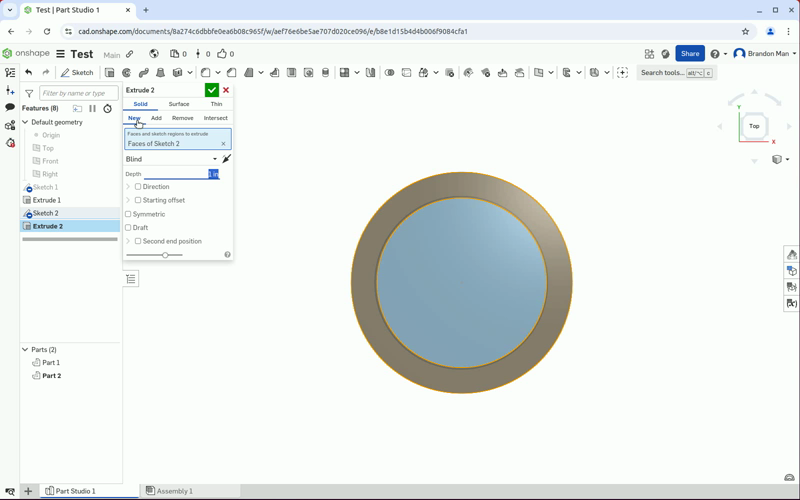
text(-0.481)
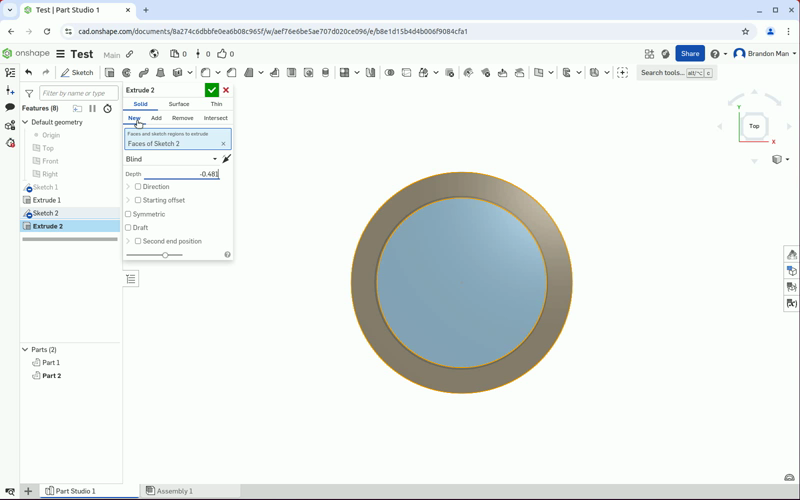
key(enter)
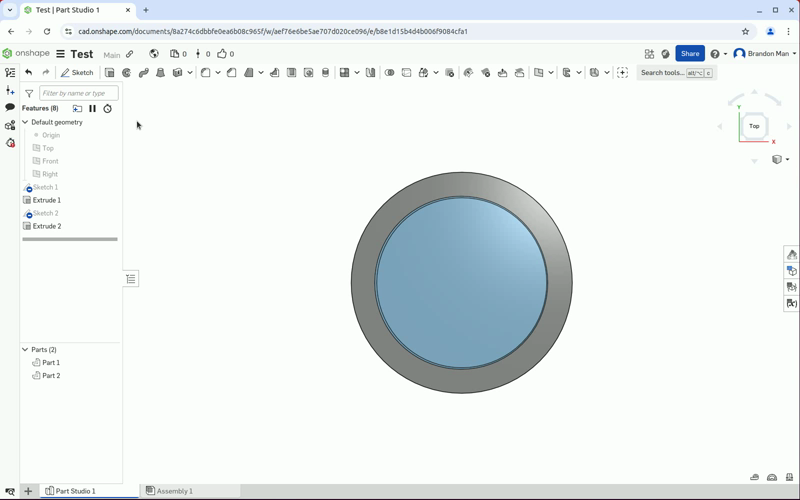
key(shift+h)
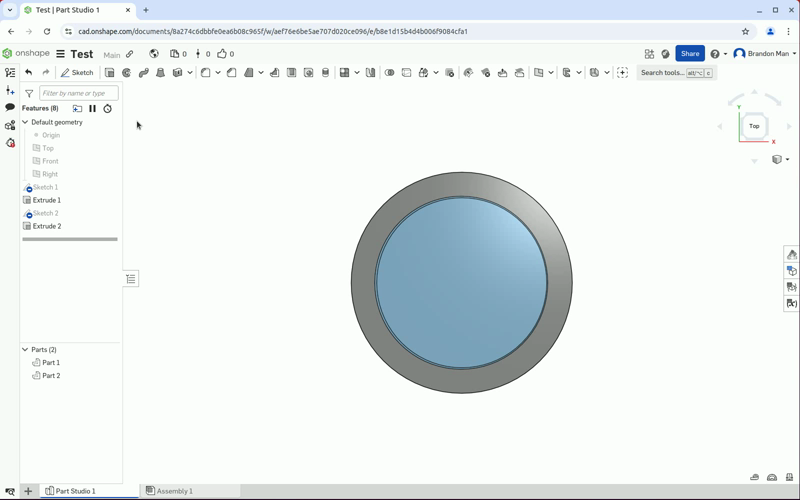
key(shift+h)
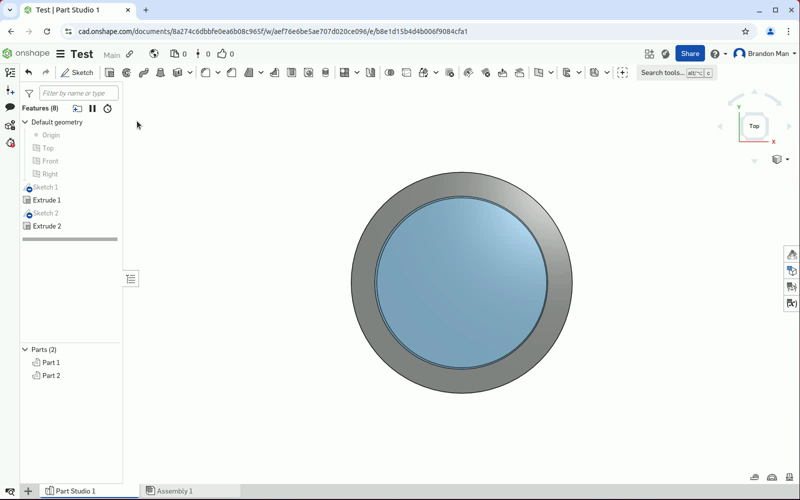
mouse_move(73, 189)
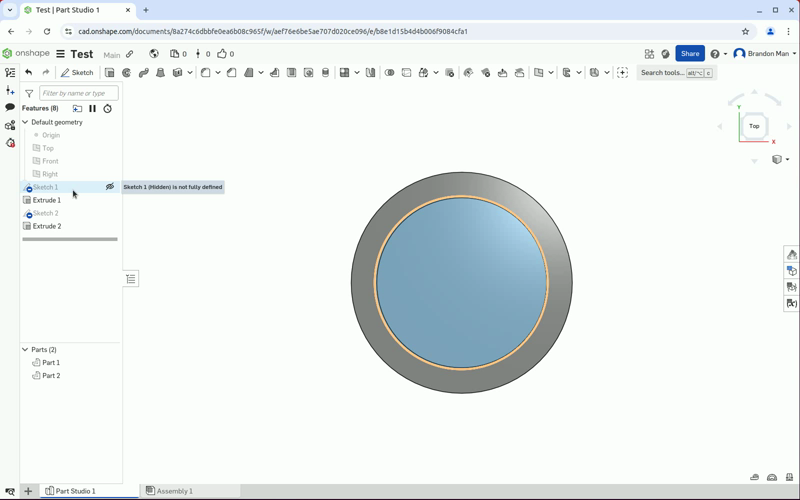
click(73, 189)
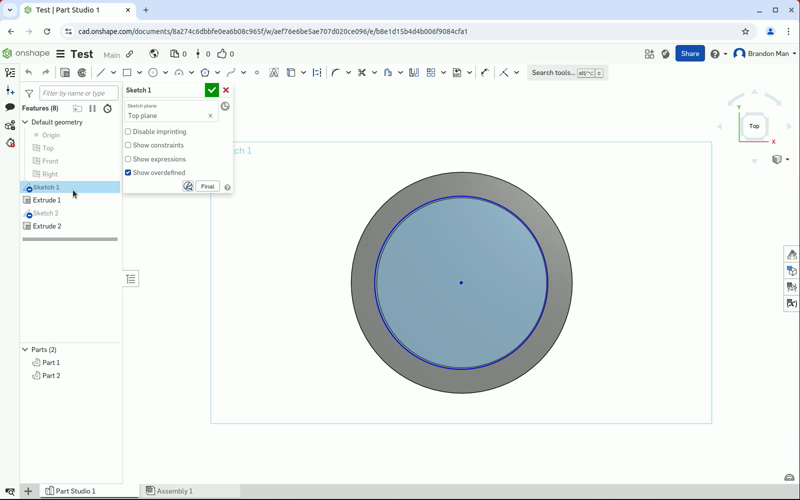
mouse_move(229, 92)
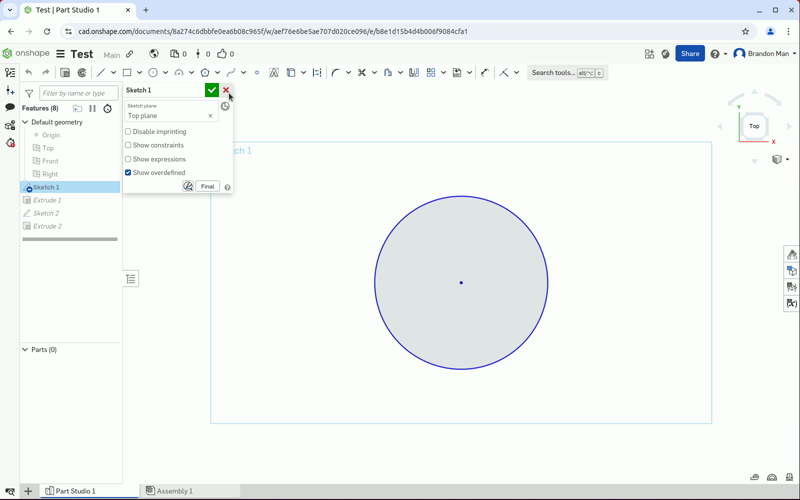
click(229, 92)
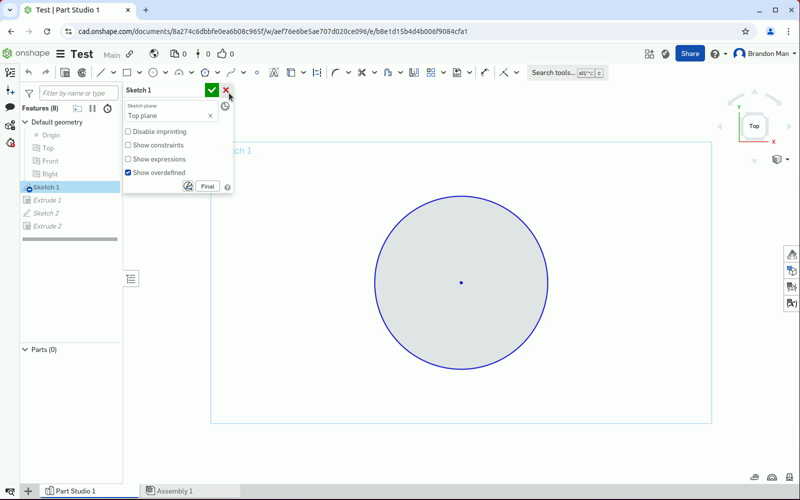
key(shift+s)
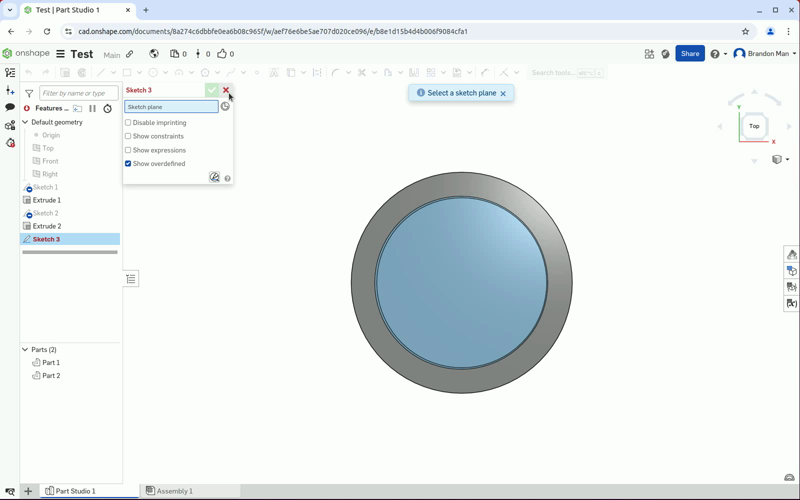
mouse_move(73, 150)
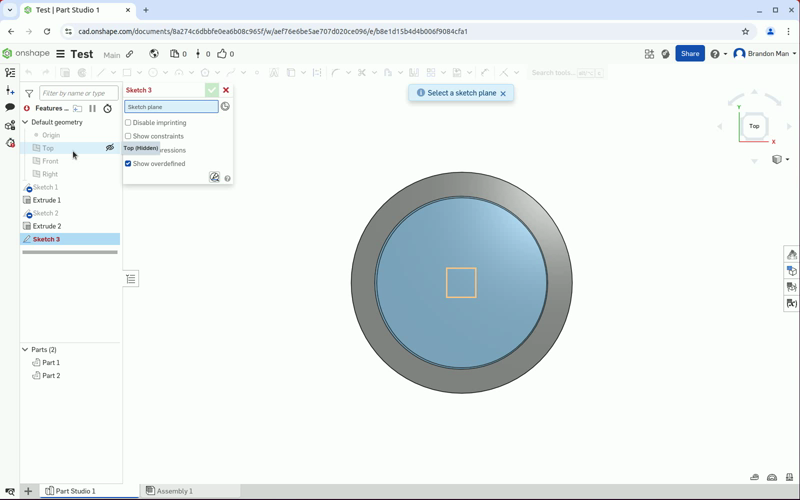
click(73, 150)
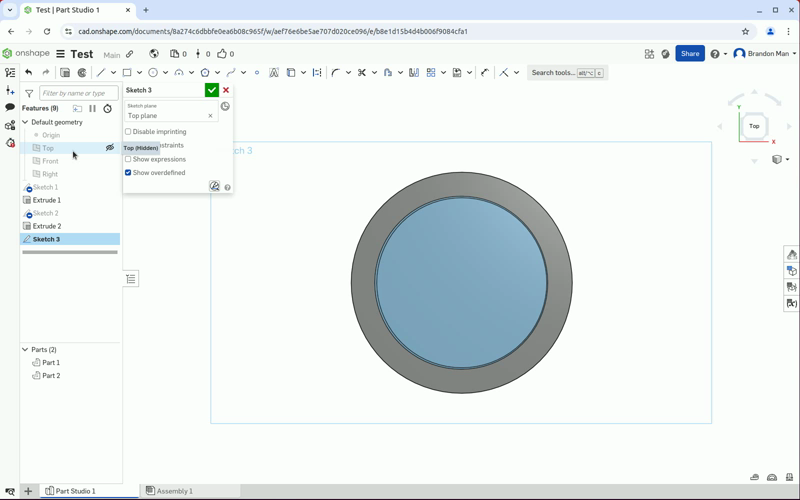
mouse_move(73, 352)
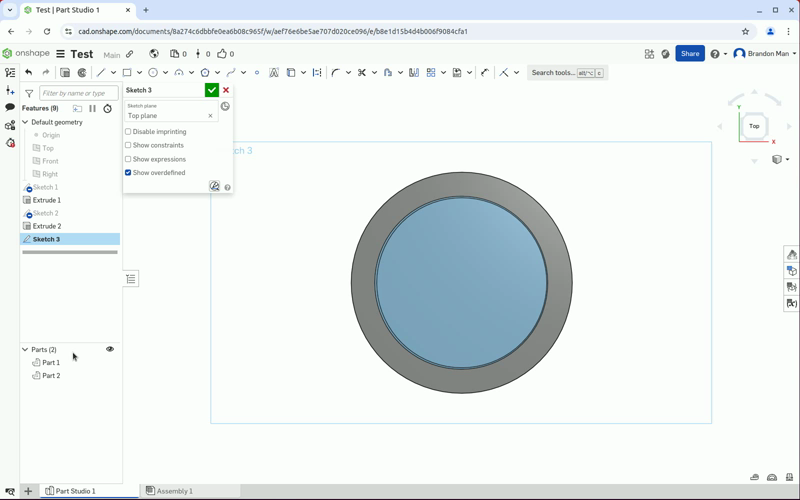
key(y)
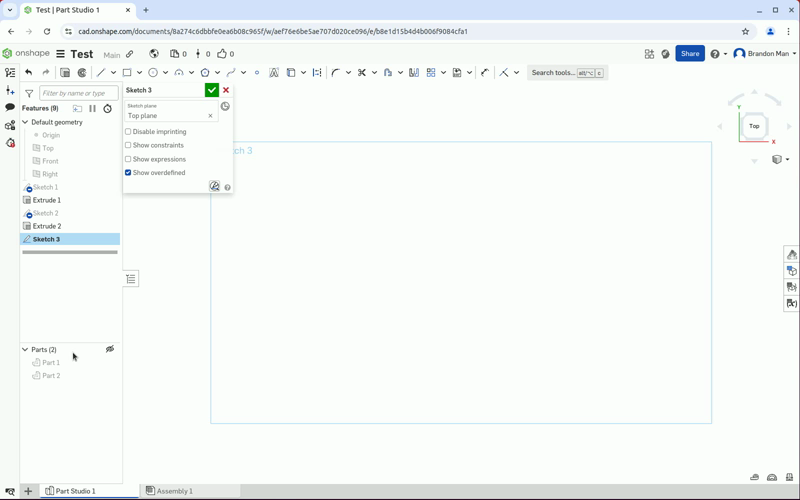
key(c)
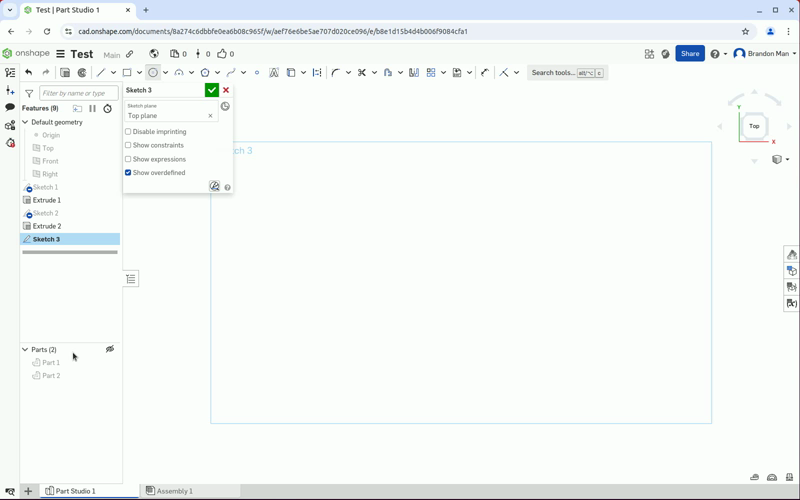
key_down(shift)
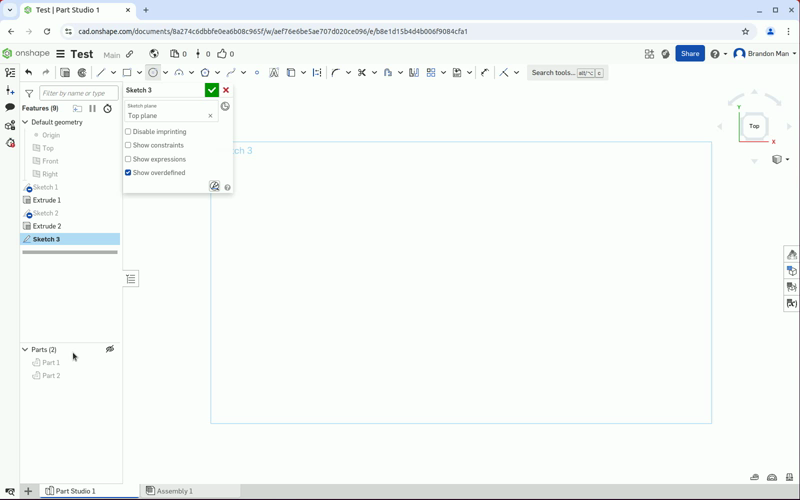
mouse_move(461, 282)
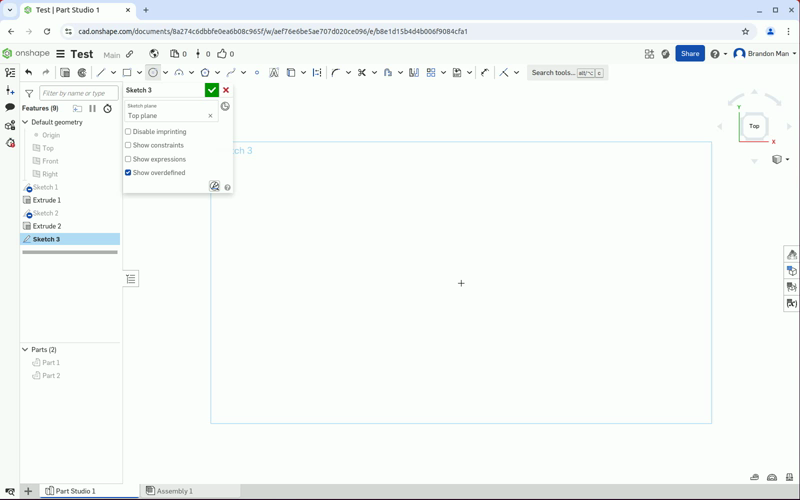
click(461, 282)
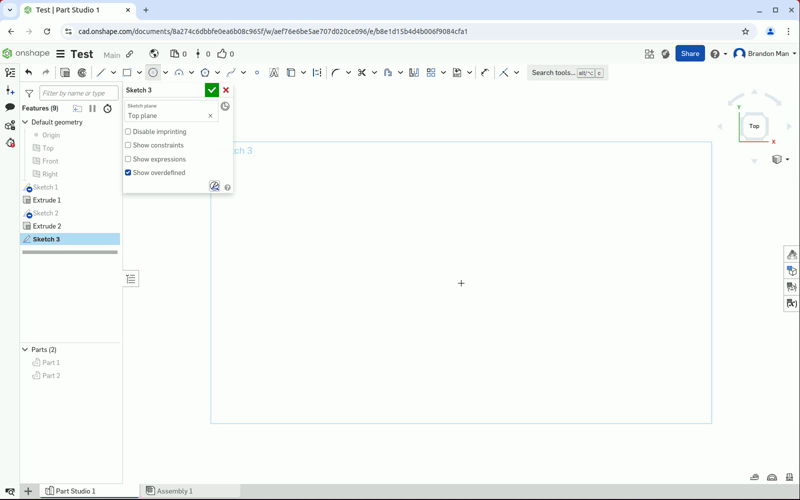
key_up(shift)
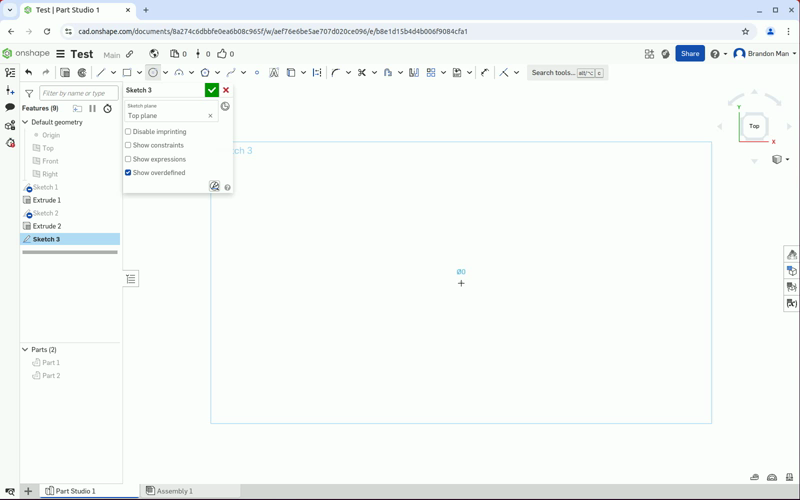
mouse_move(574, 282)
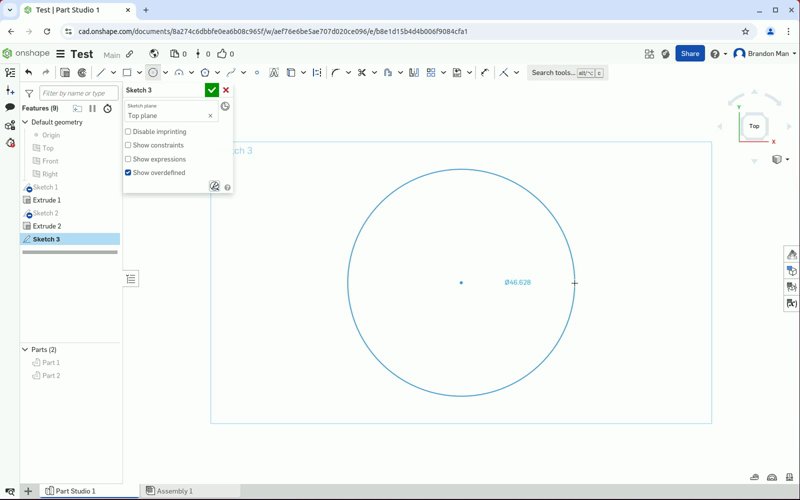
click(574, 282)
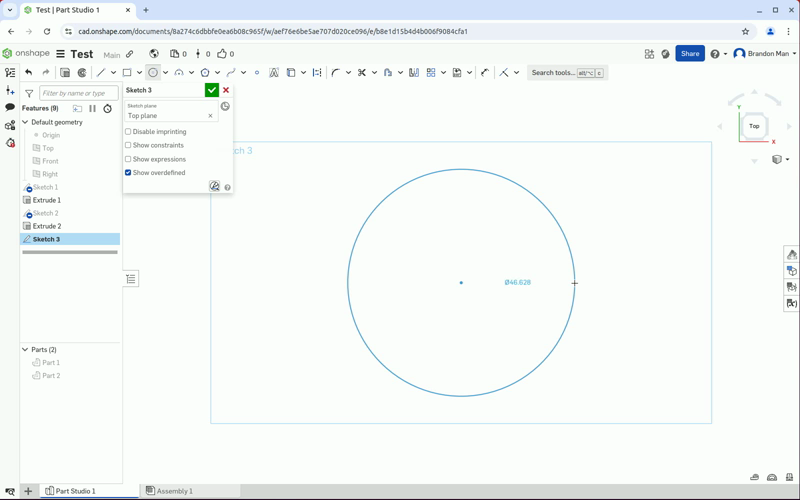
key(esc)
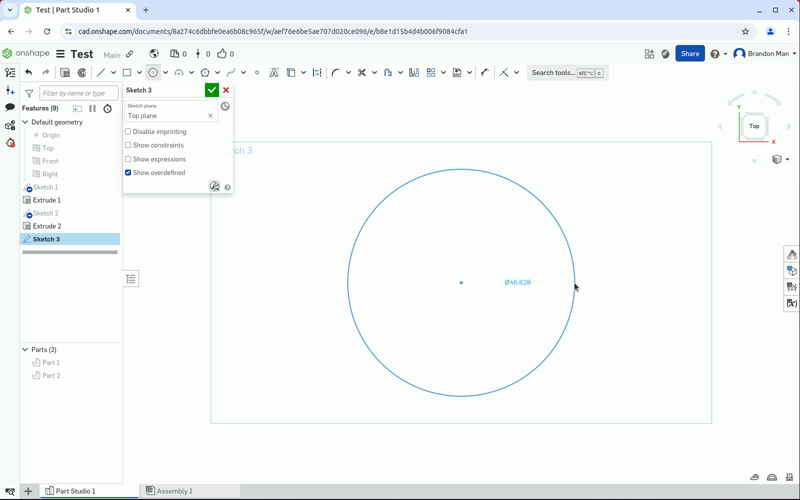
key(c)
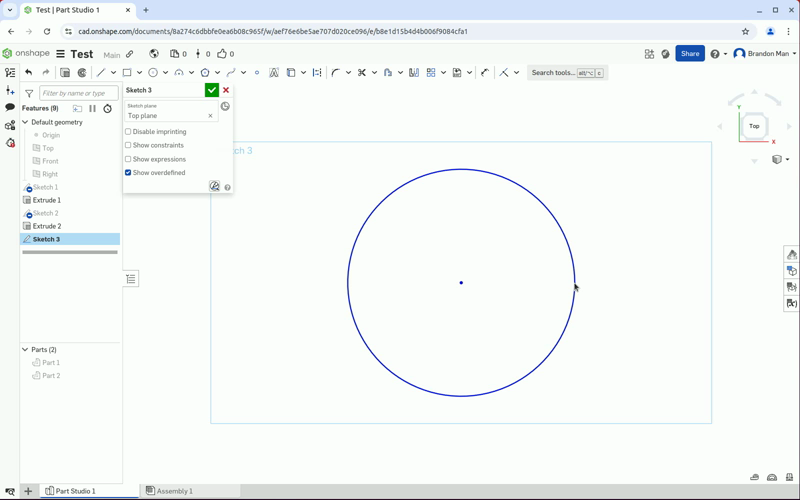
key_down(shift)
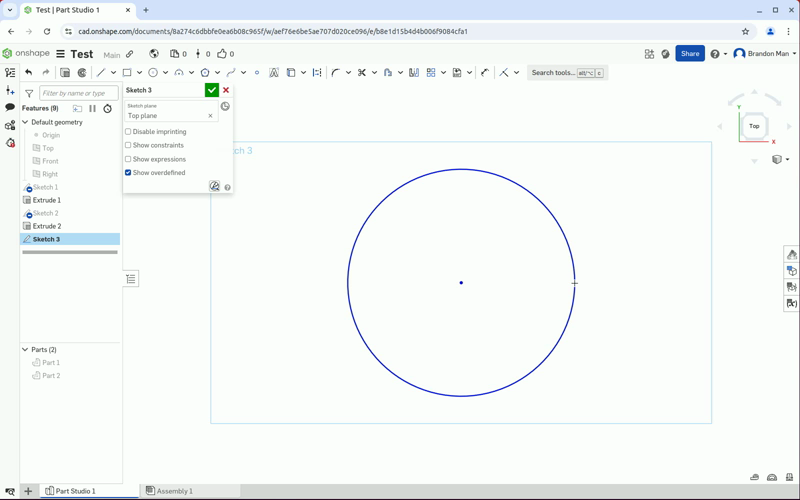
mouse_move(461, 282)
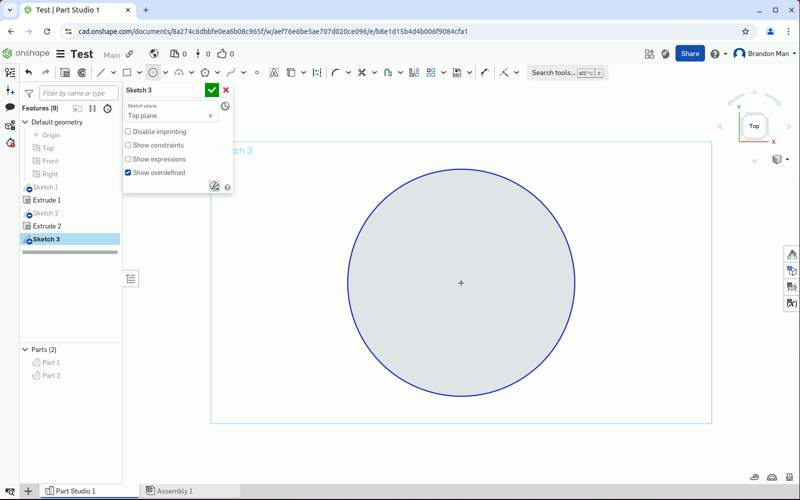
click(461, 282)
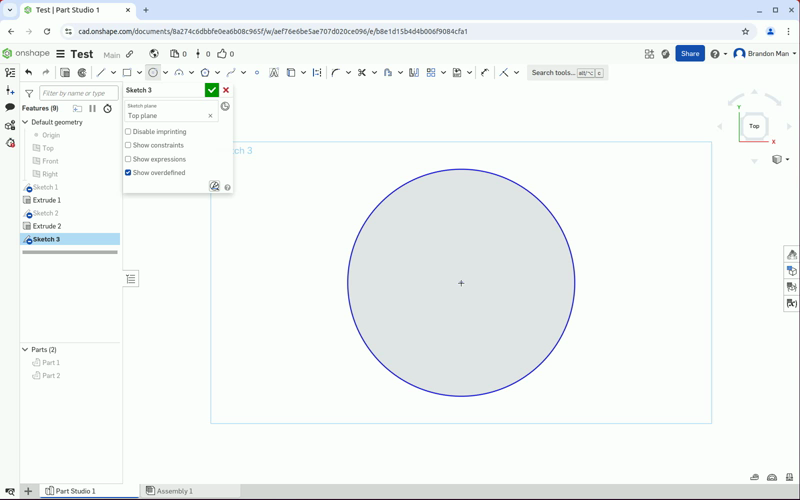
key_up(shift)
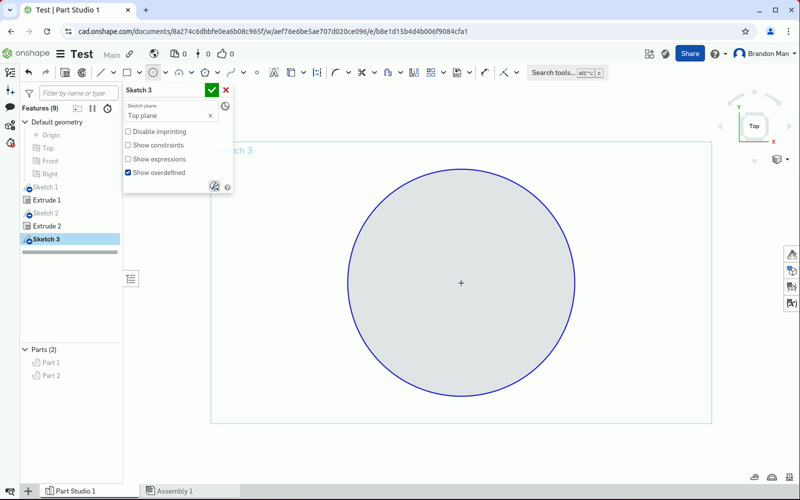
mouse_move(569, 282)
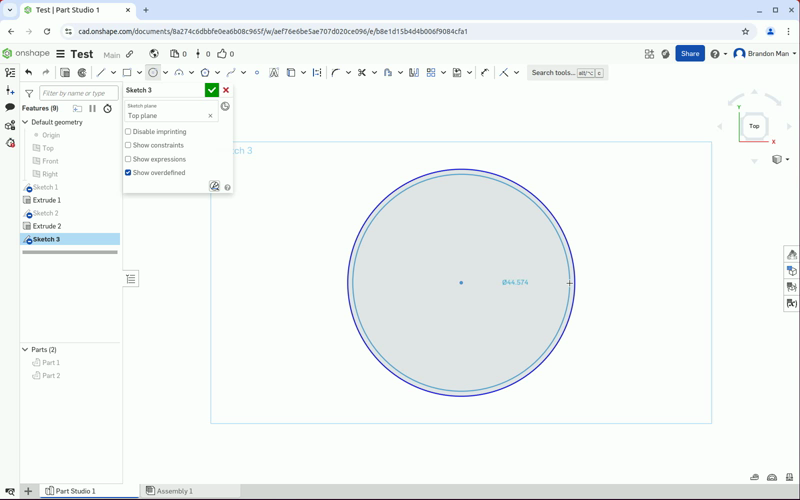
click(569, 282)
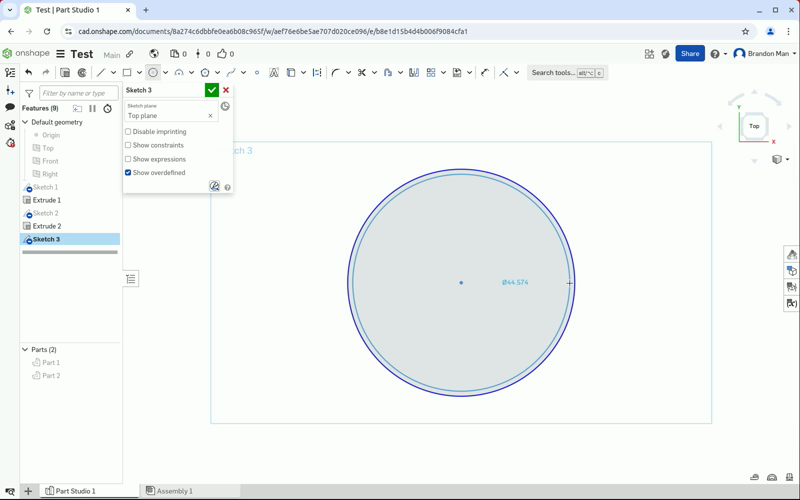
key(esc)
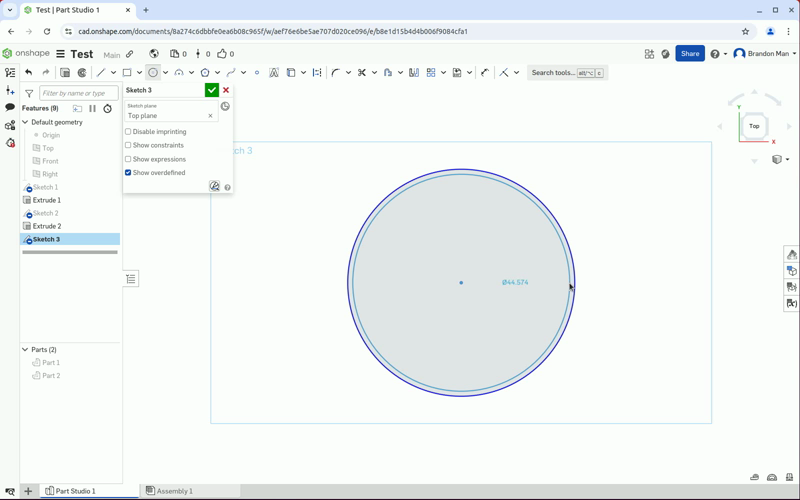
mouse_move(494, 177)
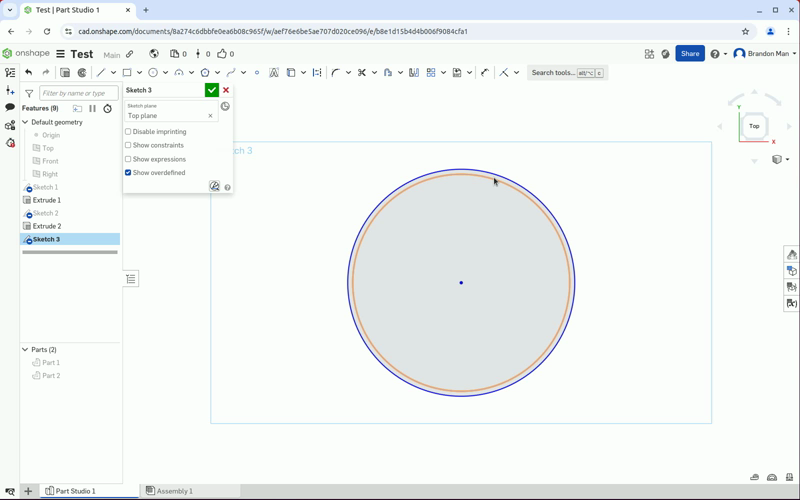
click(494, 177)
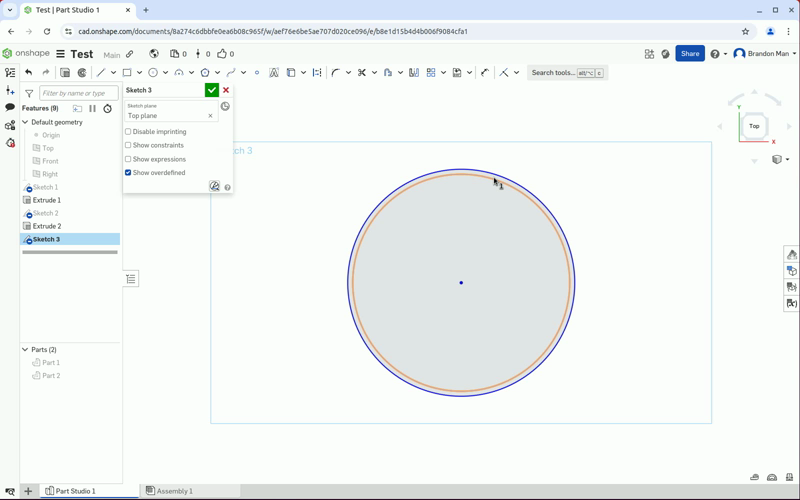
mouse_move(73, 352)
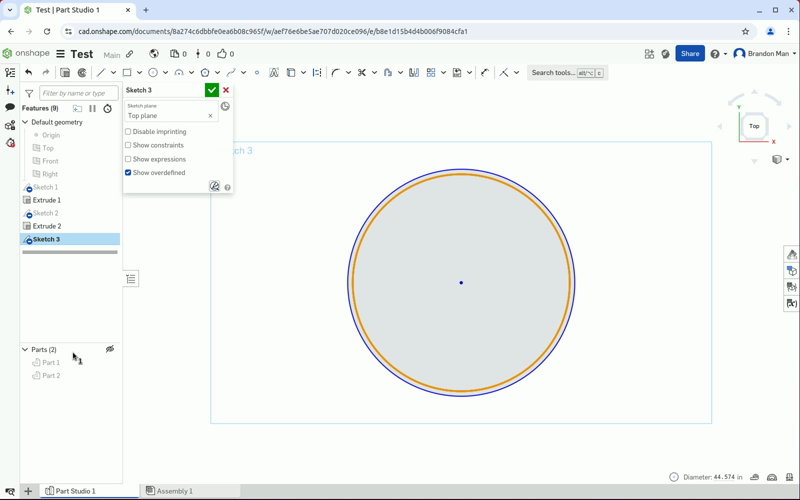
key(shift+y)
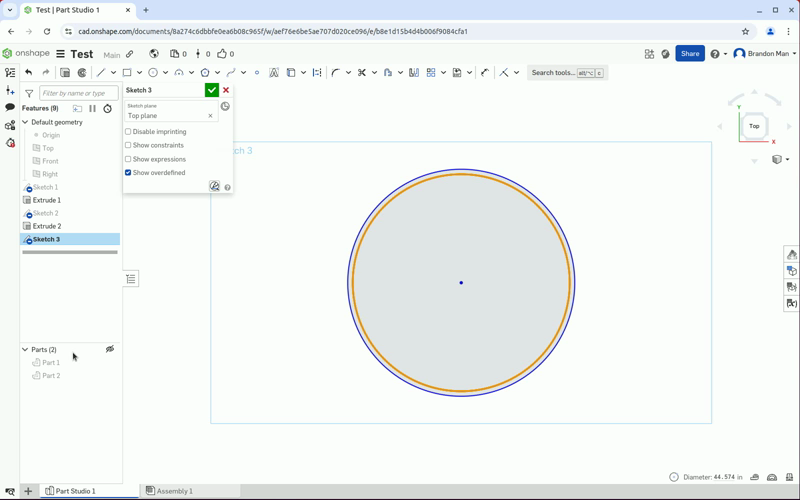
key(shift+e)
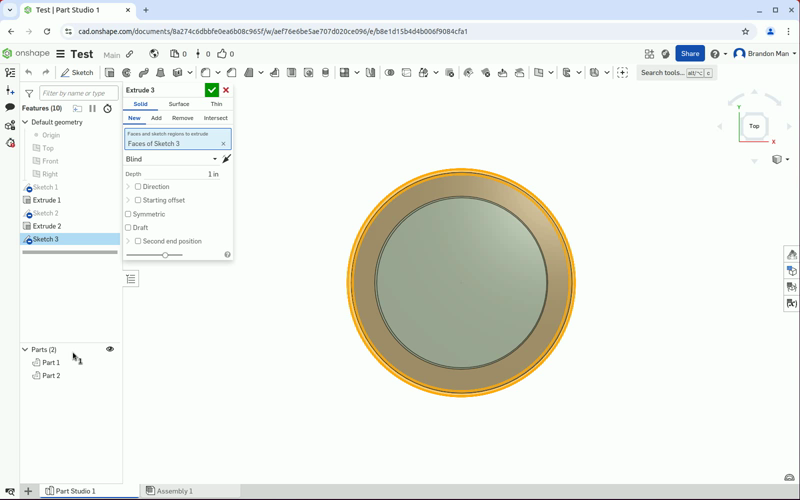
mouse_move(143, 106)
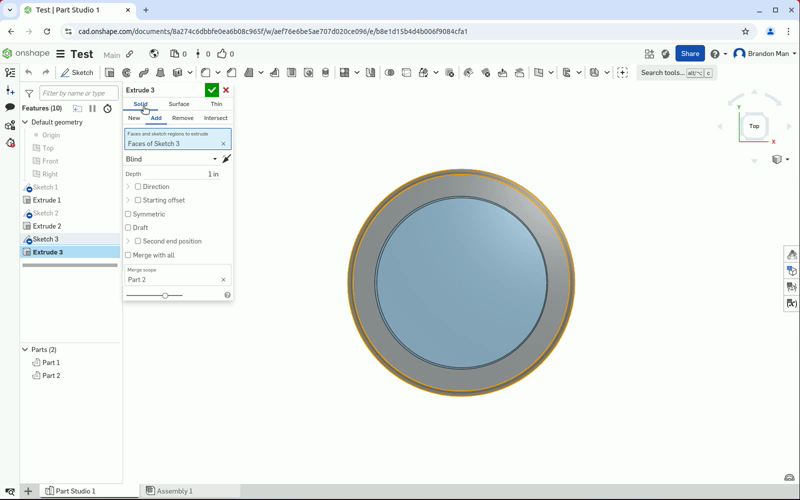
click(143, 106)
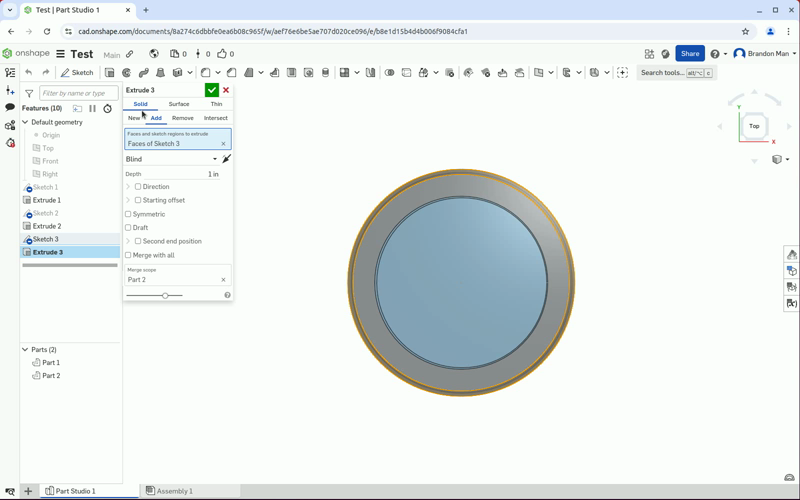
mouse_move(137, 120)
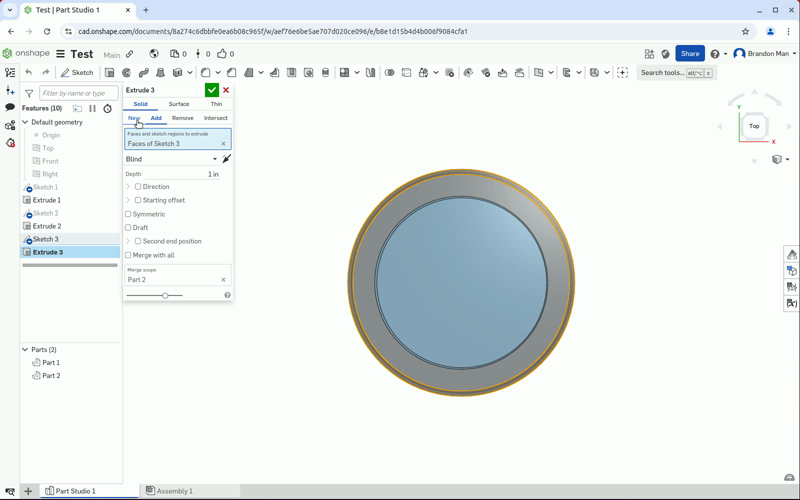
click(137, 120)
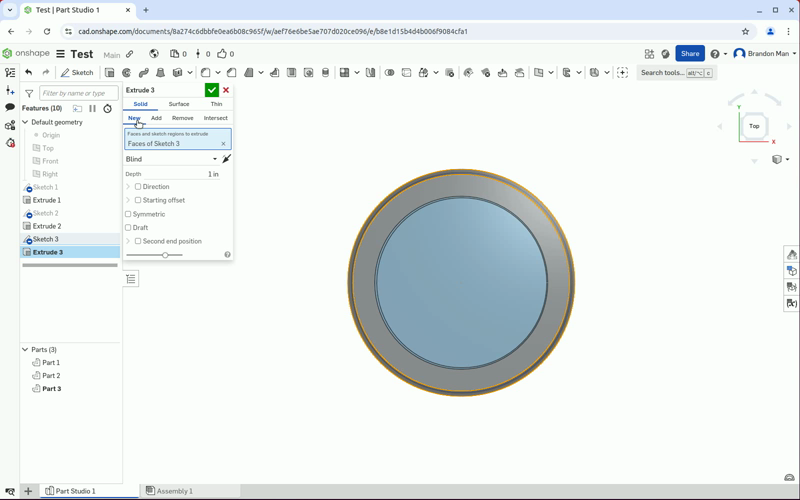
key(tab, 4)
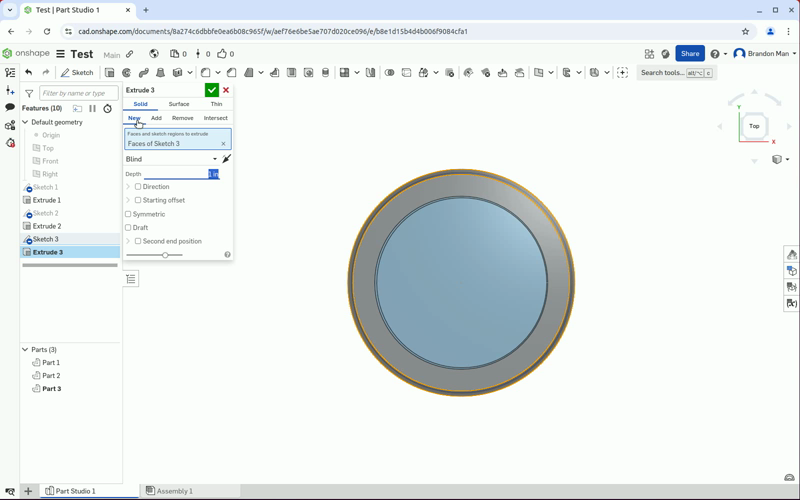
text(-0.481)
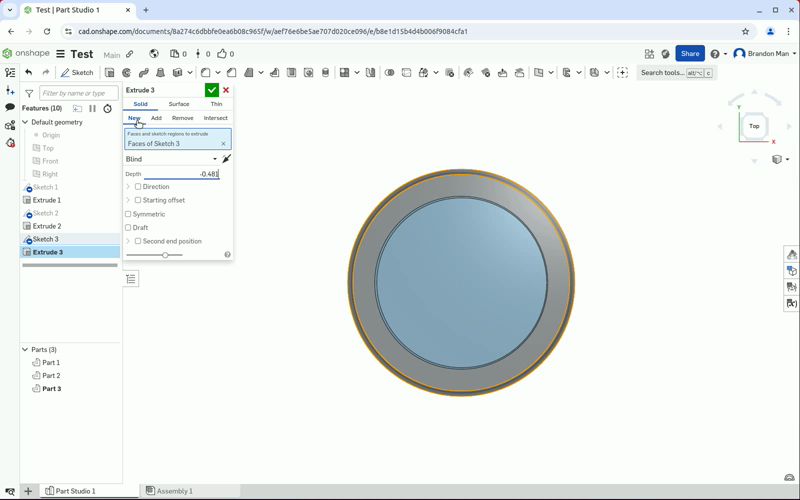
key(enter)
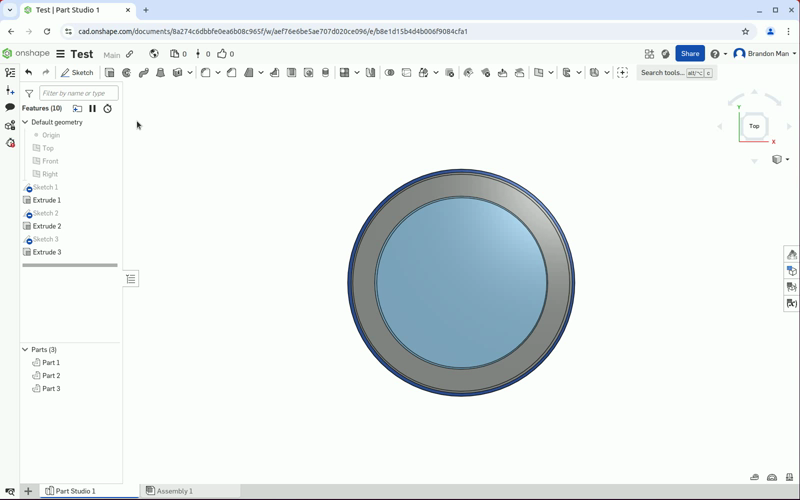
key(shift+h)
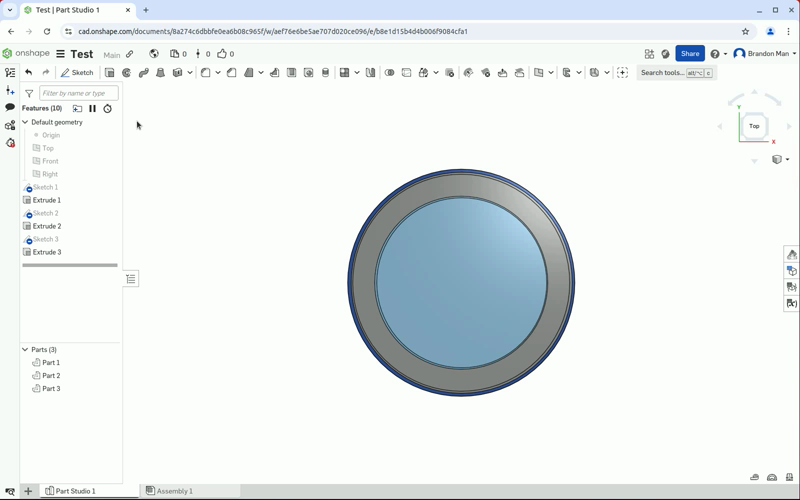
key(shift+h)
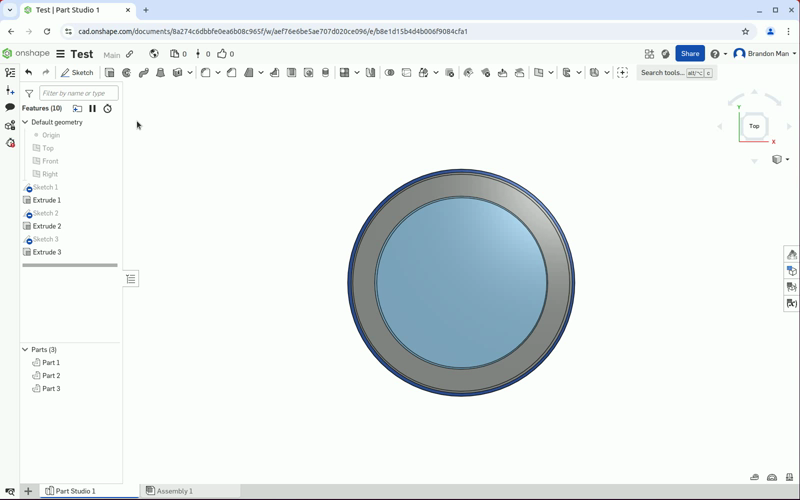
mouse_move(73, 189)
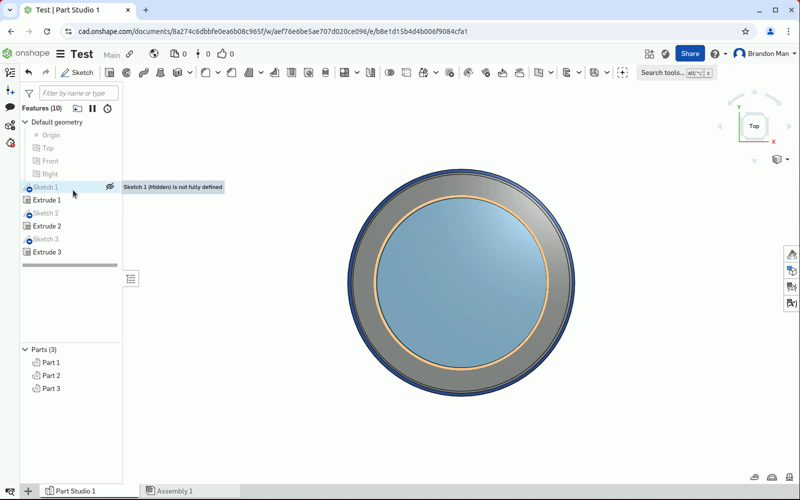
click(73, 189)
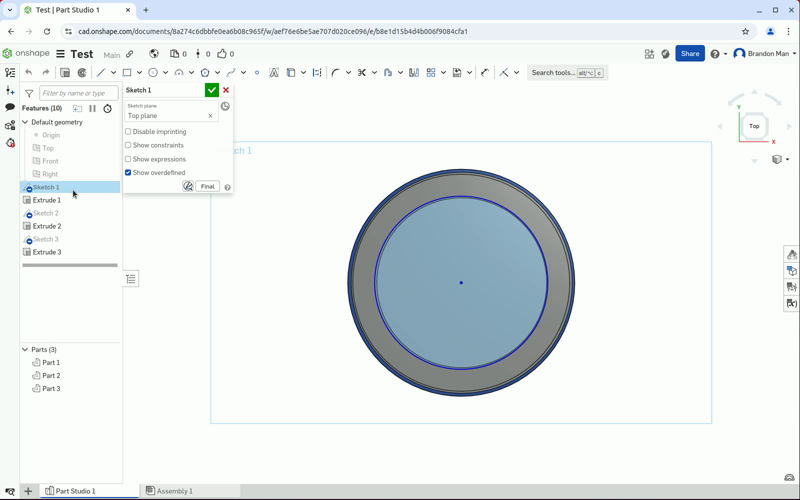
mouse_move(229, 92)
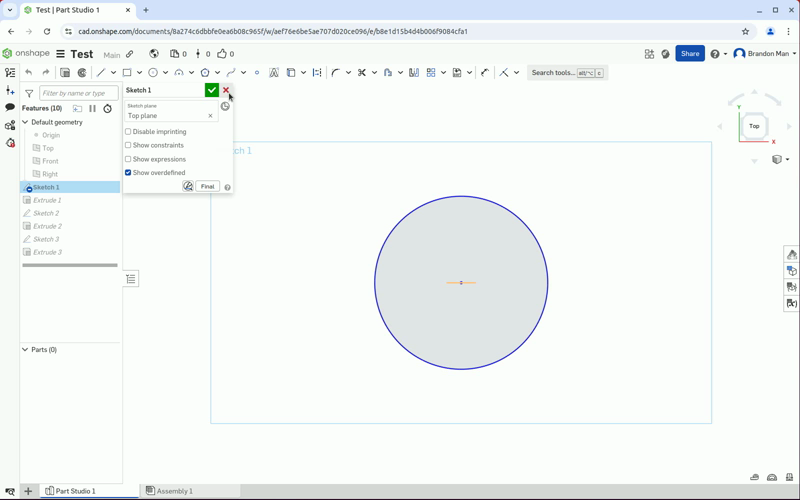
click(229, 92)
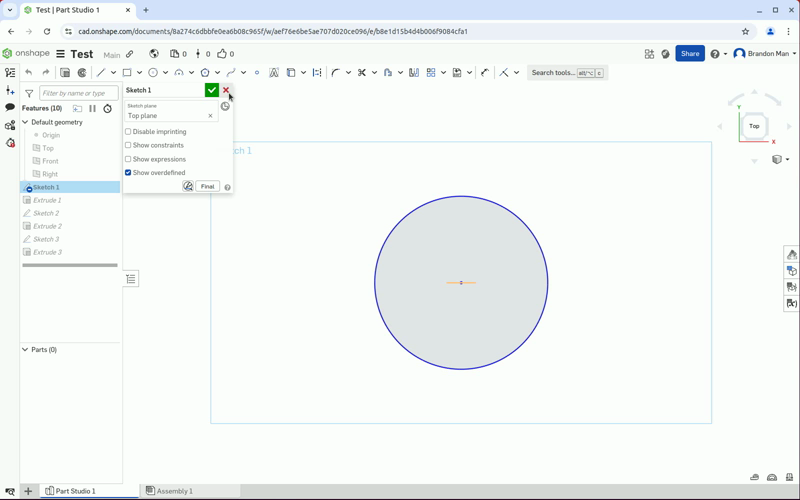
key(shift+s)
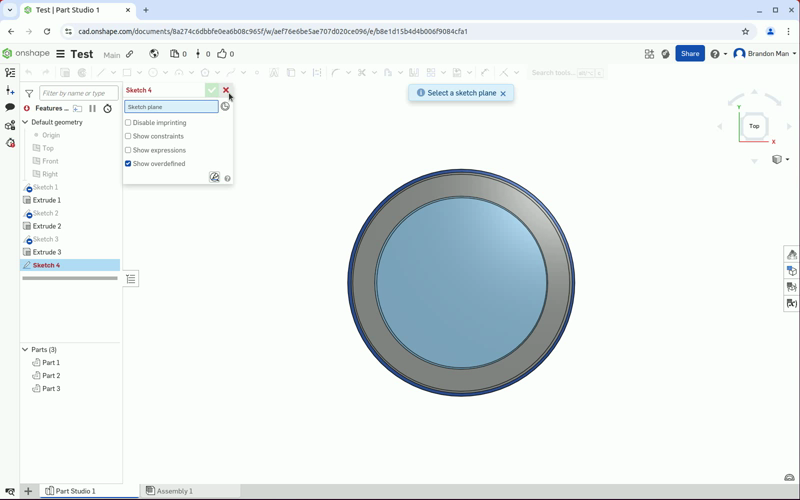
mouse_move(73, 150)
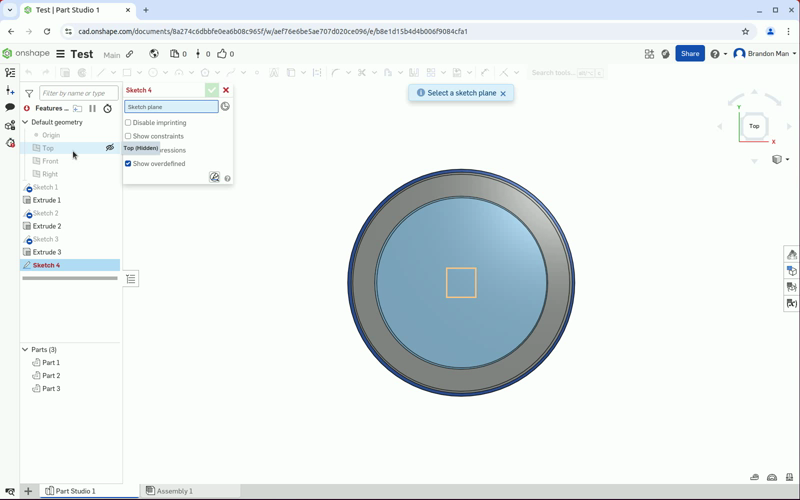
click(73, 150)
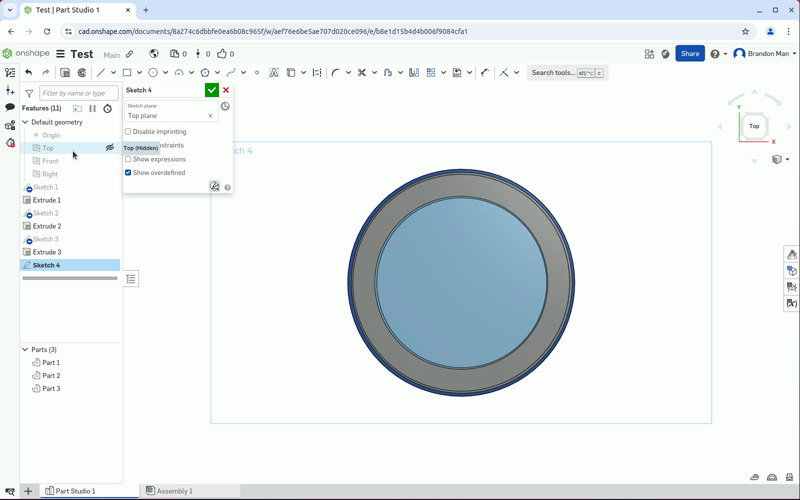
mouse_move(73, 352)
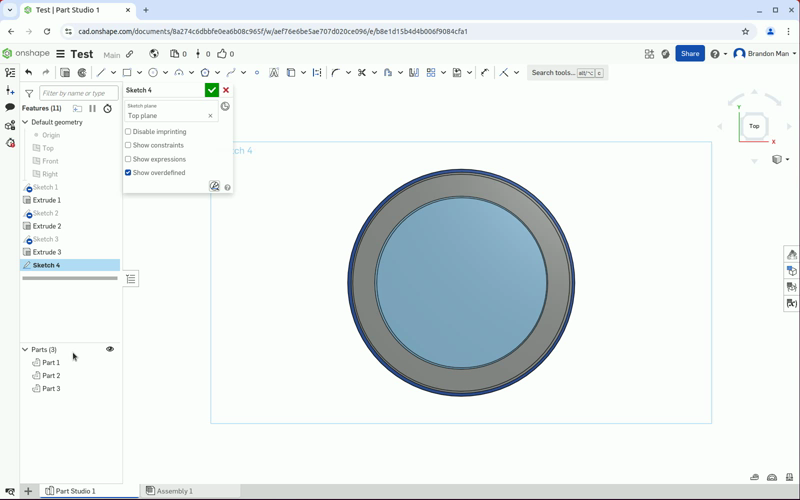
key(y)
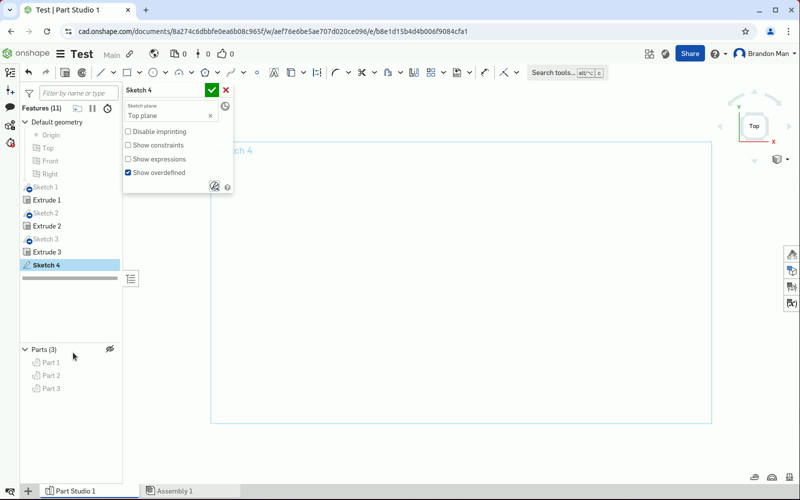
key(c)
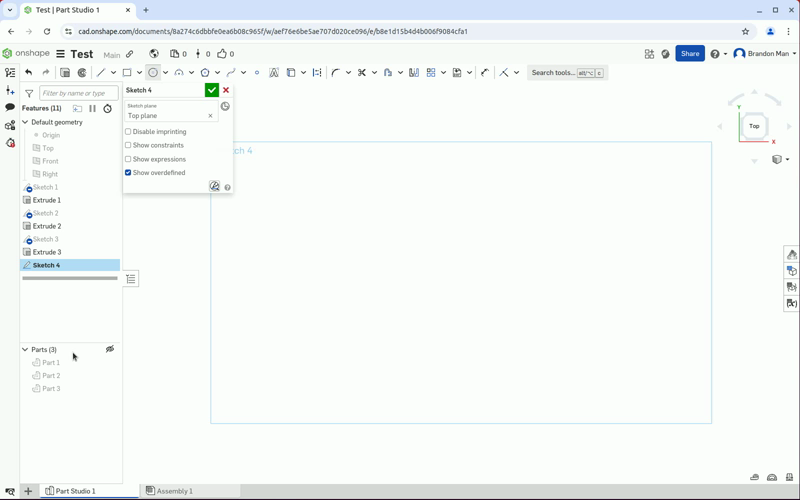
key_down(shift)
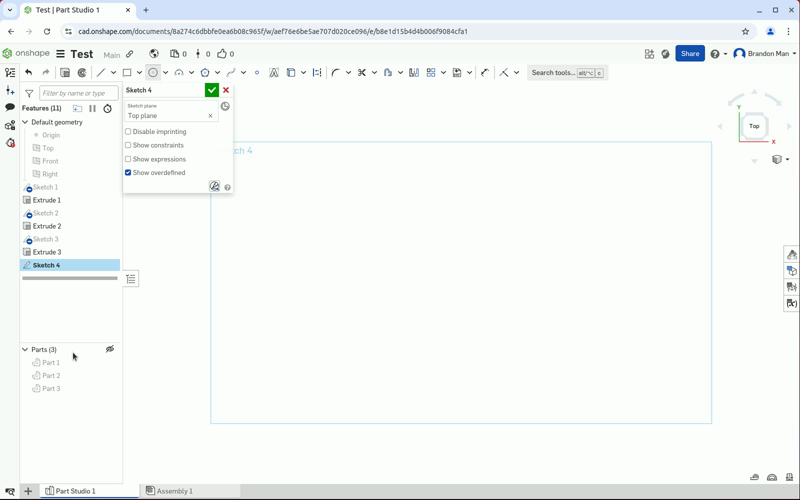
mouse_move(461, 282)
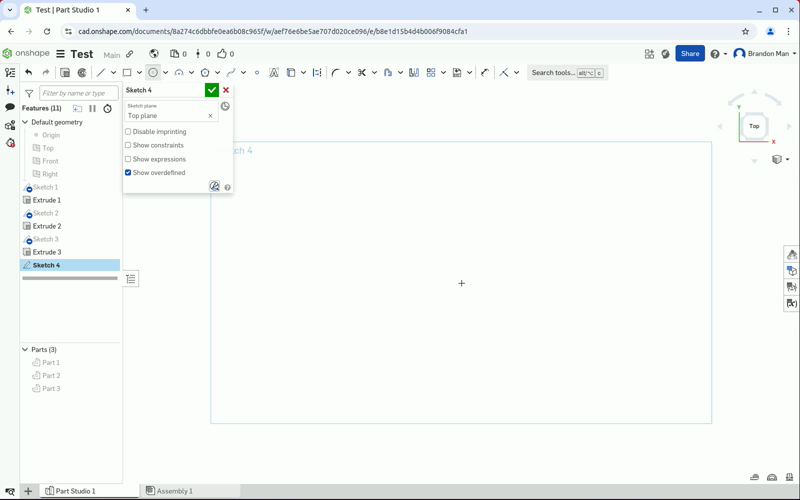
click(461, 282)
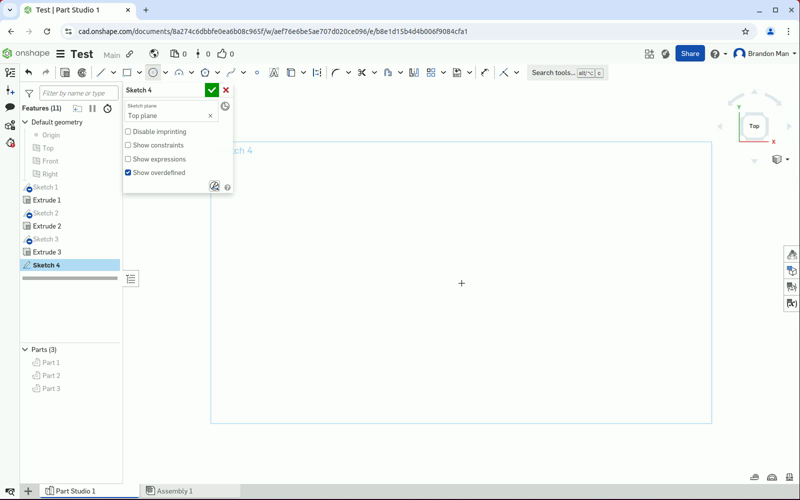
key_up(shift)
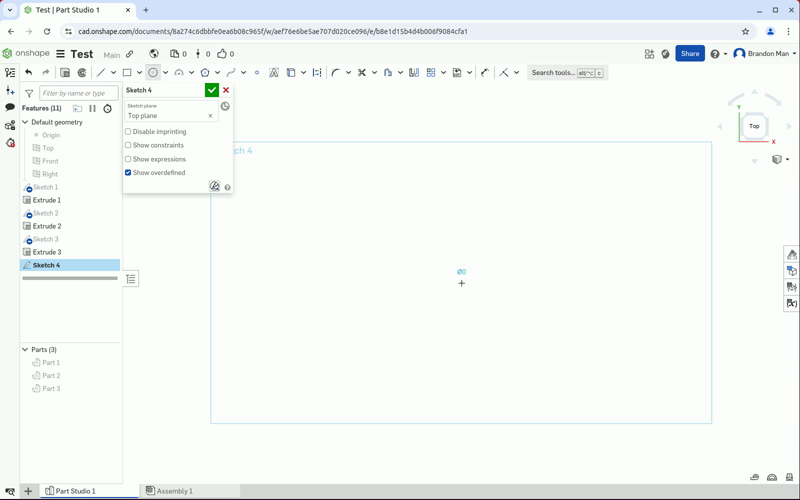
mouse_move(572, 282)
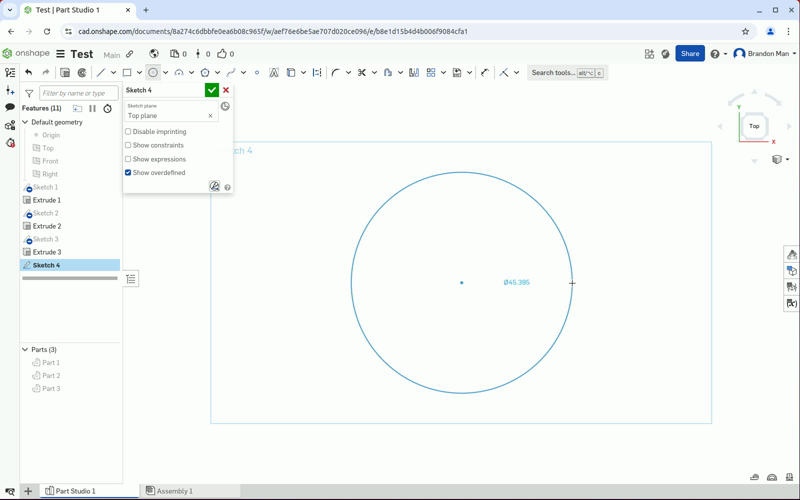
click(572, 282)
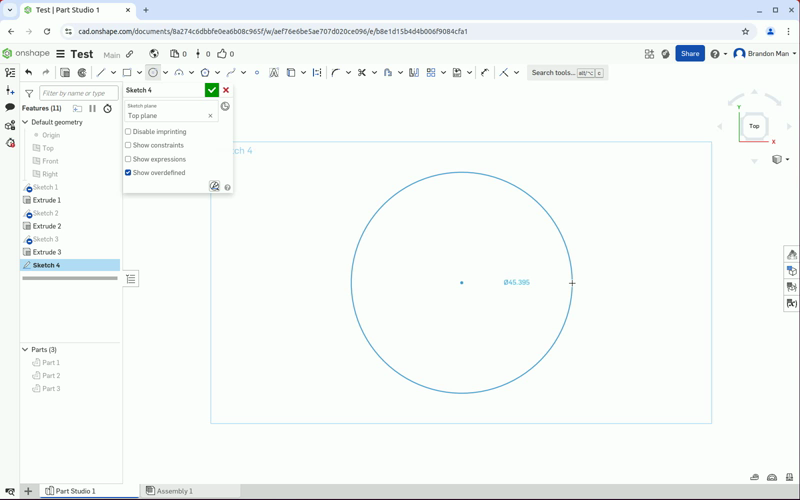
key(esc)
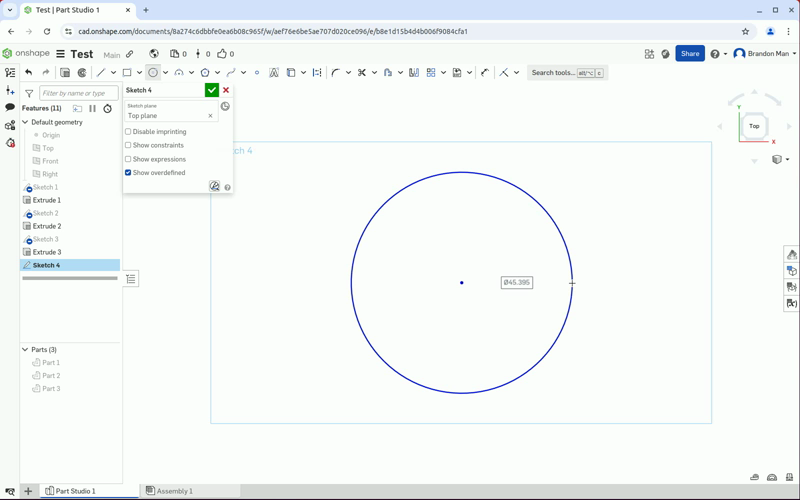
key(c)
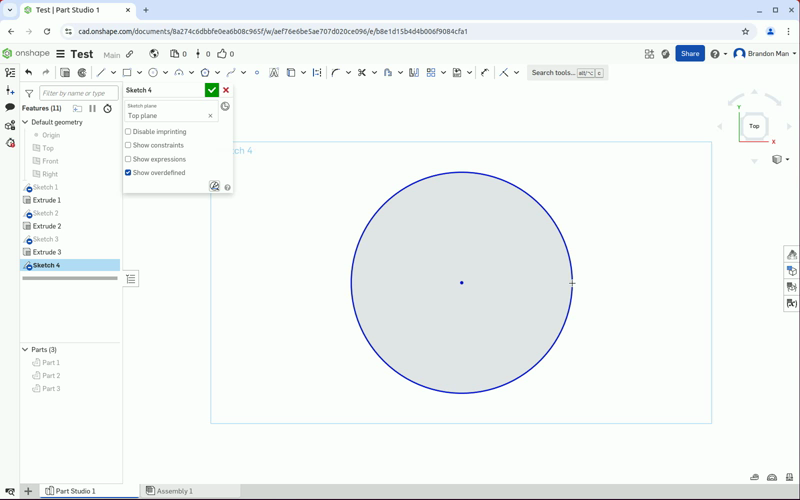
key_down(shift)
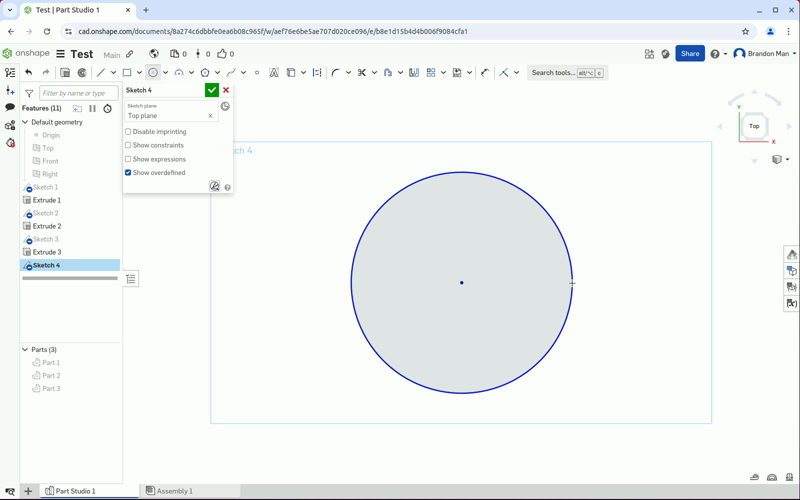
mouse_move(461, 282)
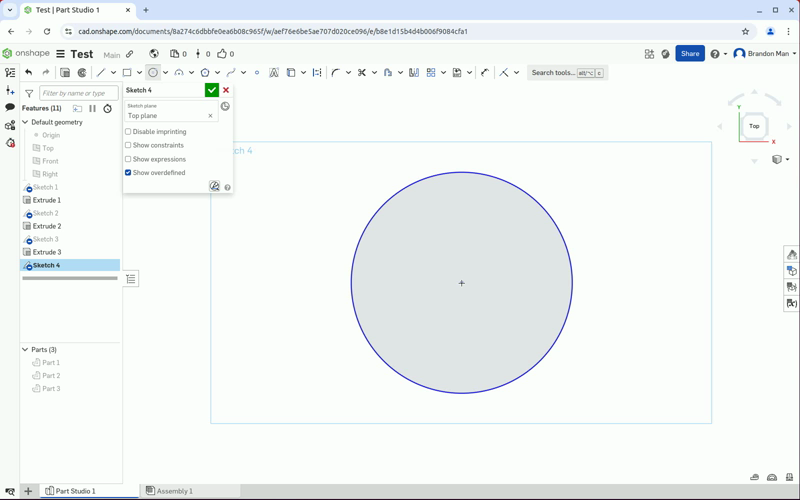
click(461, 282)
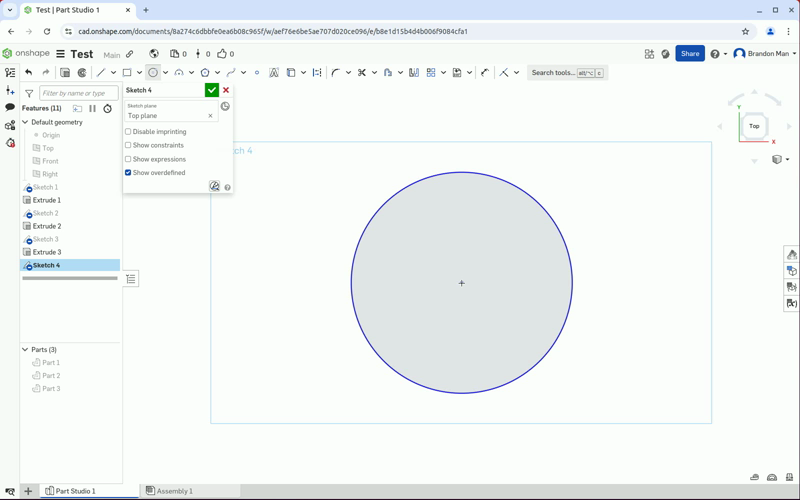
key_up(shift)
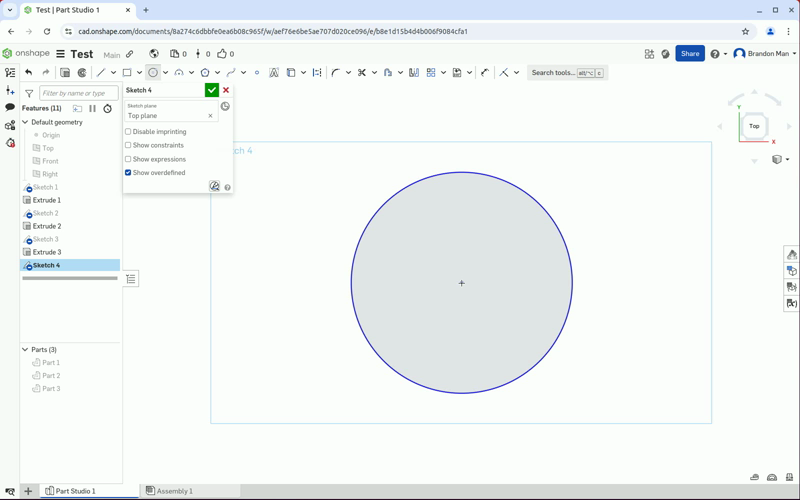
mouse_move(546, 282)
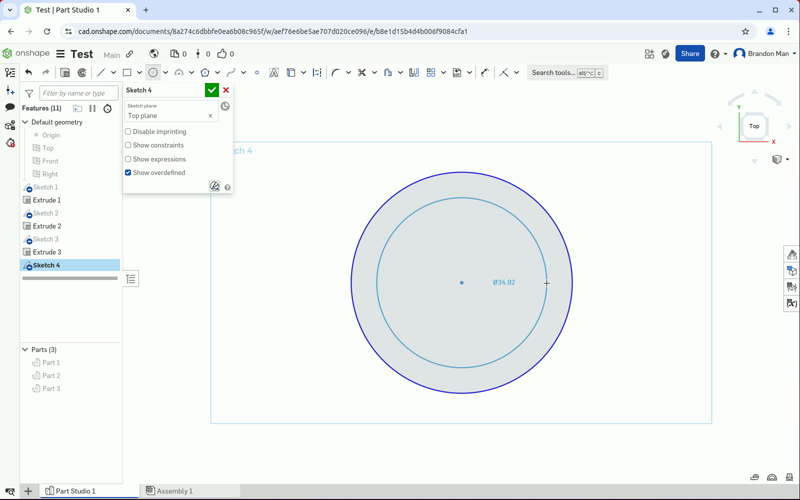
click(546, 282)
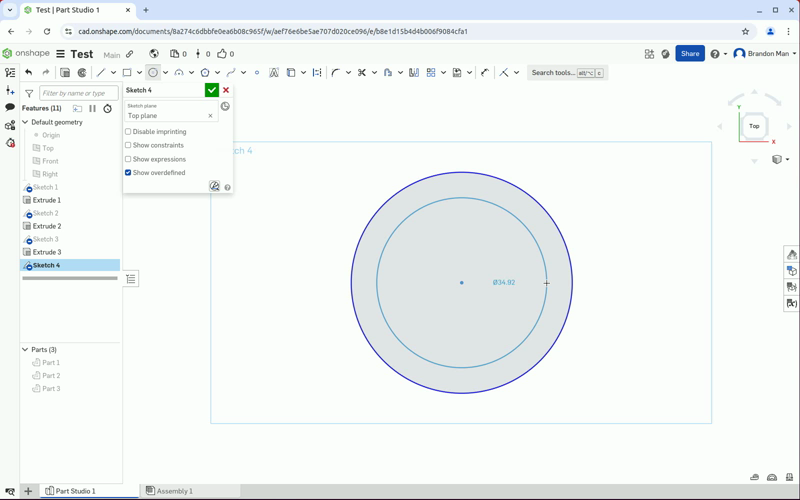
key(esc)
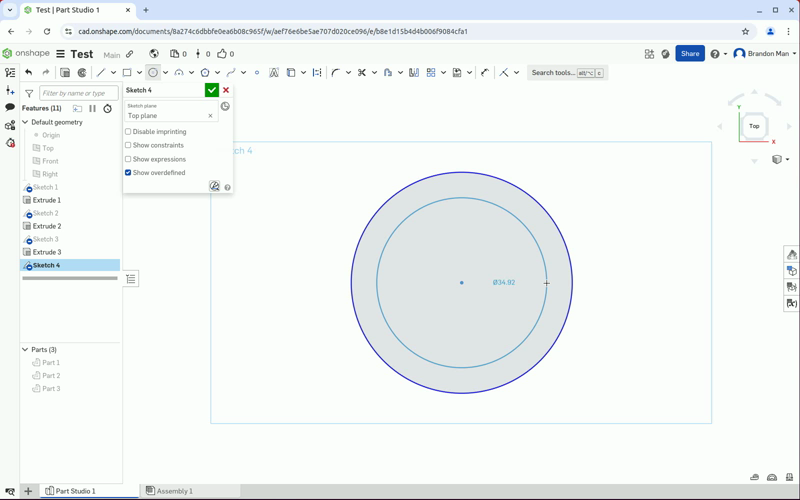
mouse_move(534, 220)
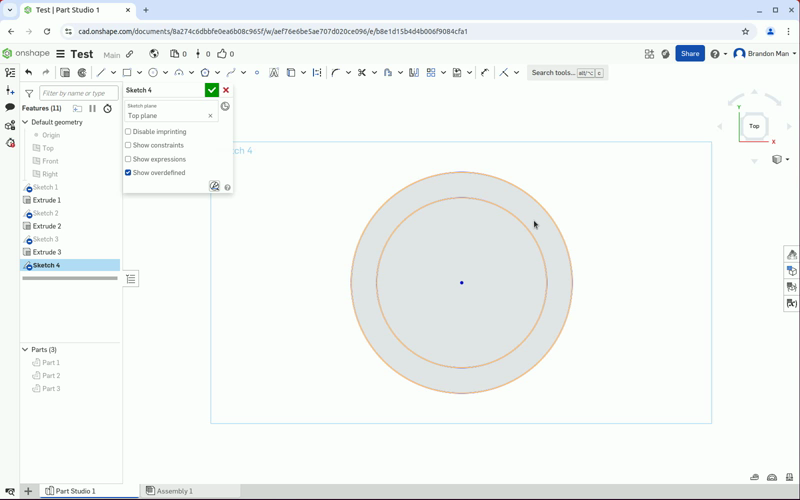
click(534, 220)
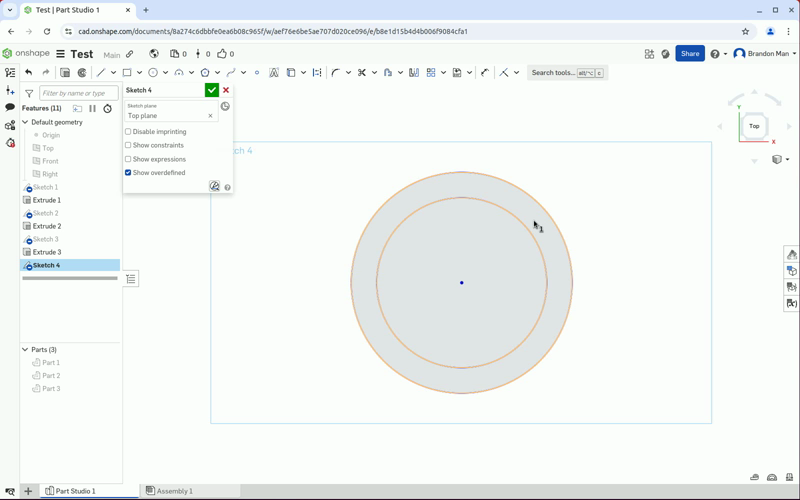
mouse_move(73, 352)
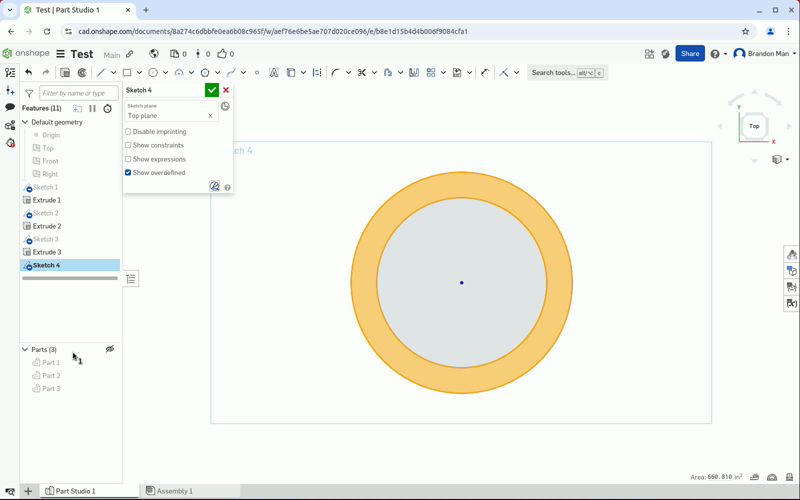
key(shift+y)
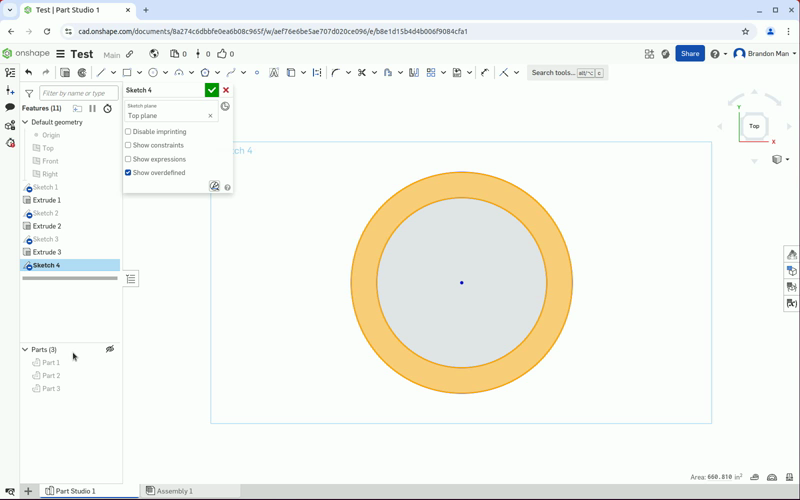
key(shift+e)
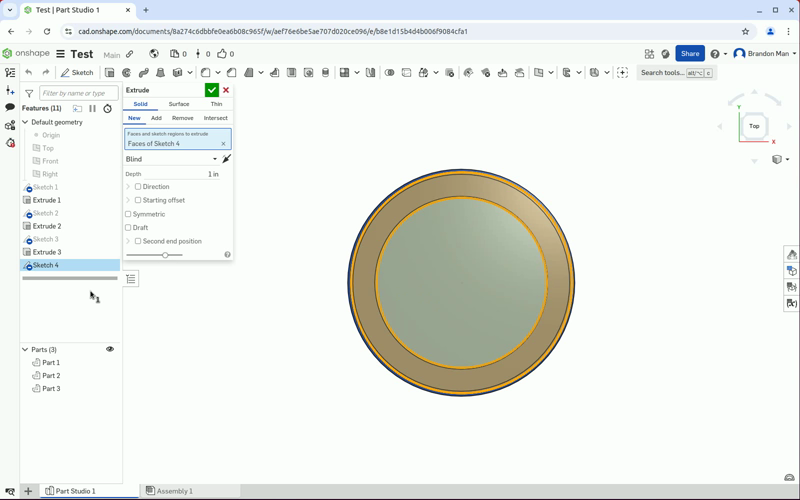
mouse_move(143, 106)
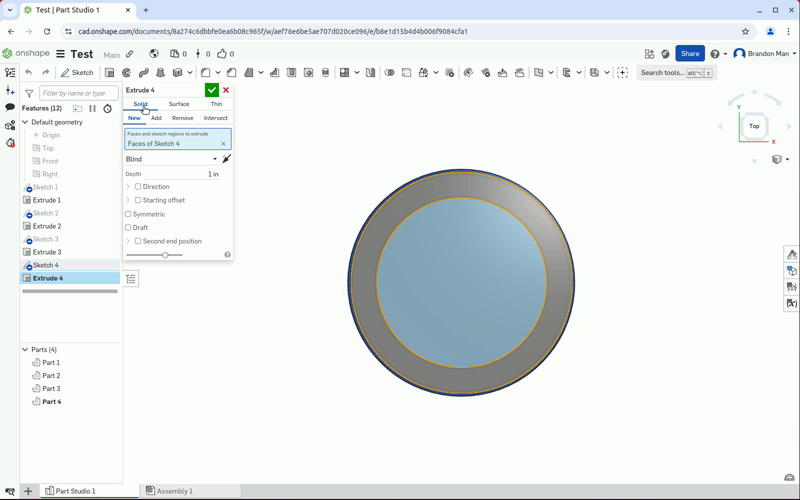
click(143, 106)
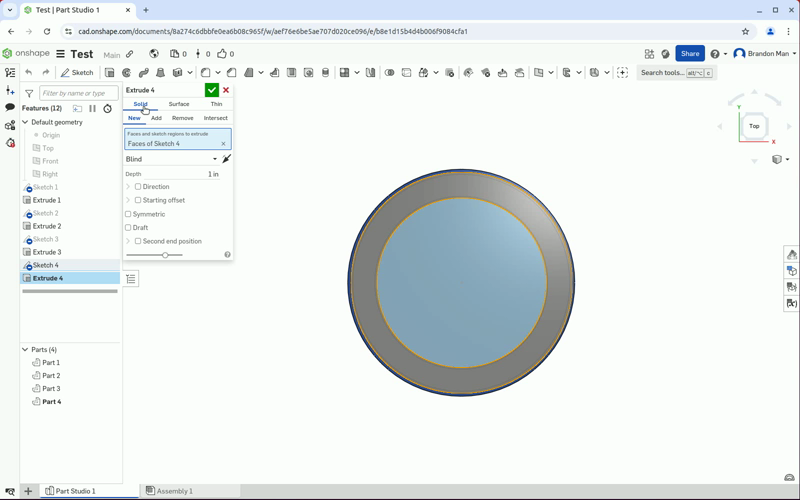
mouse_move(137, 120)
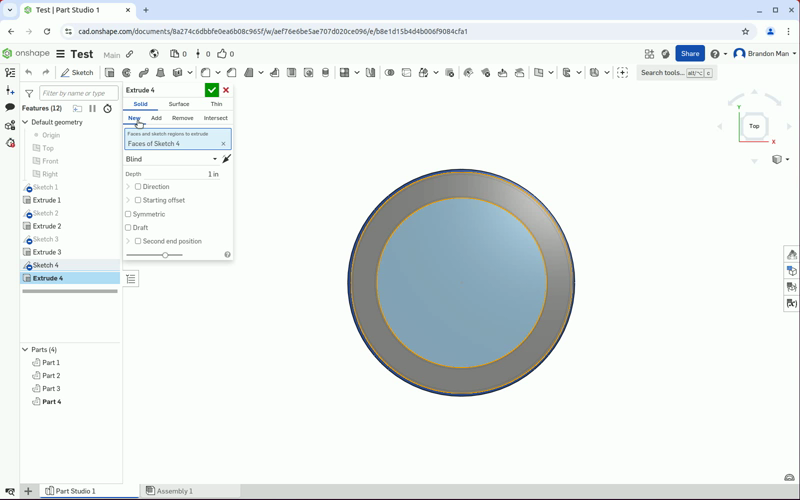
click(137, 120)
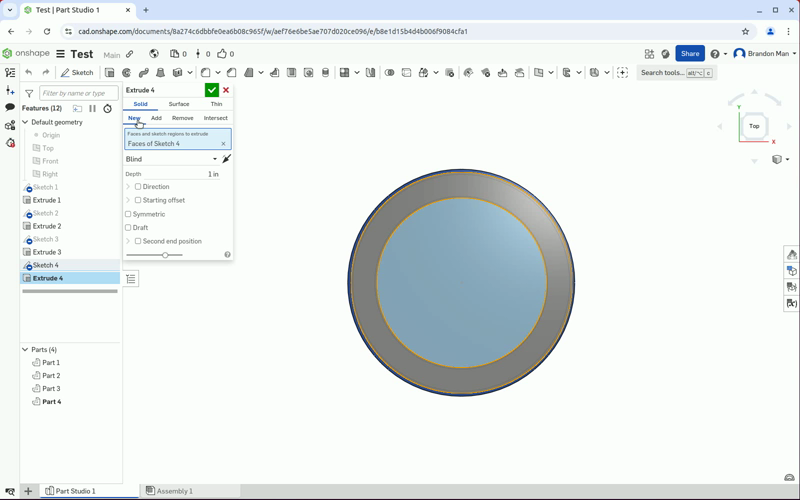
key(tab, 4)
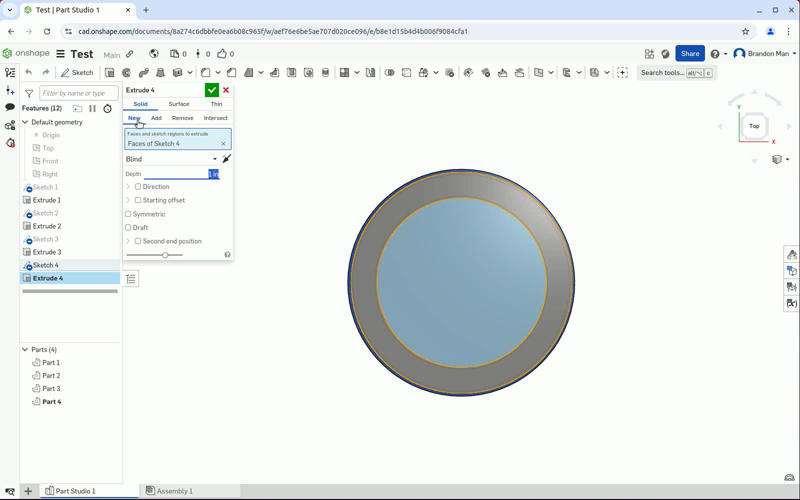
text(2.166)
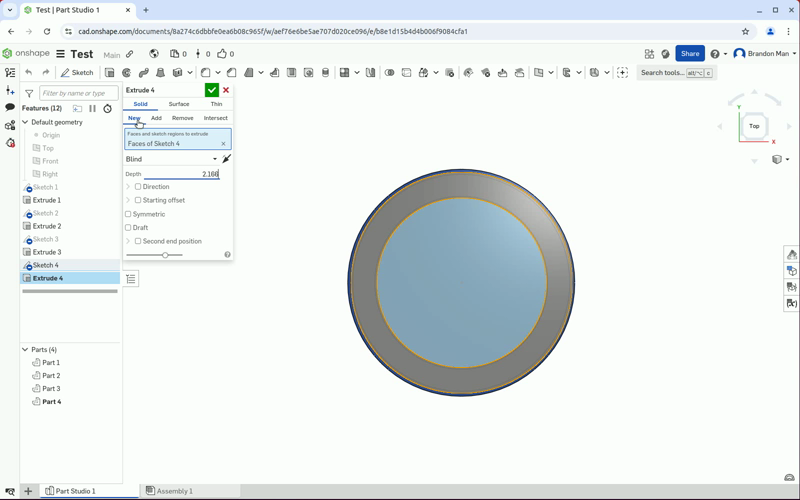
key(enter)
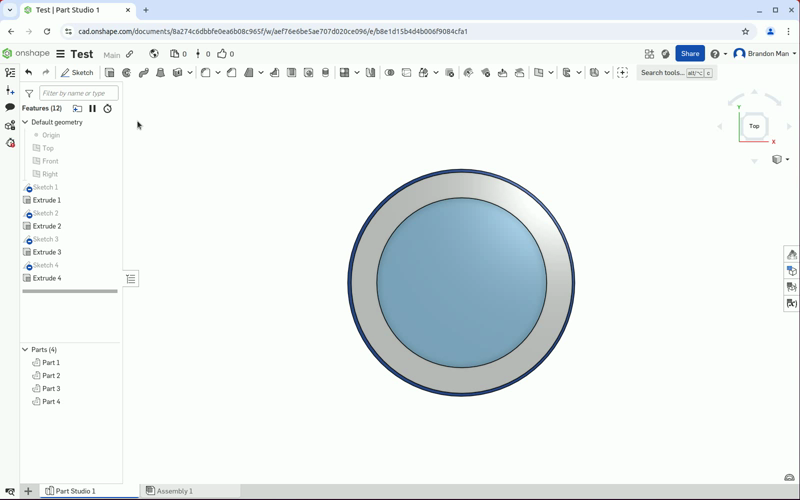
key(shift+h)
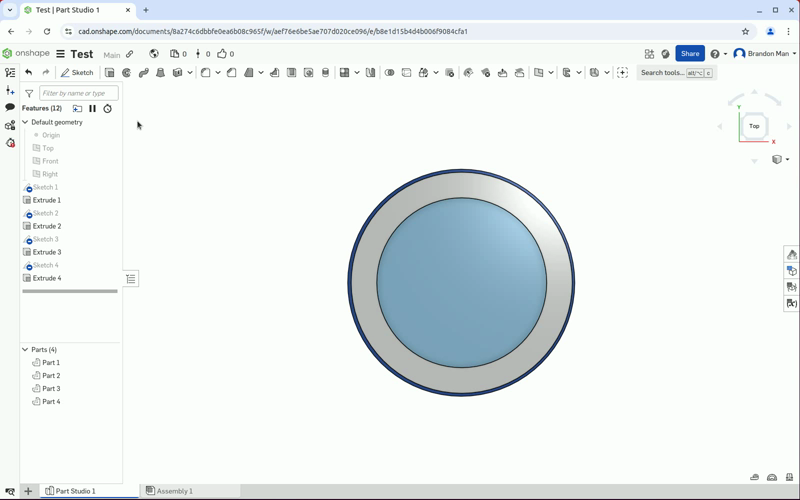
key(shift+h)
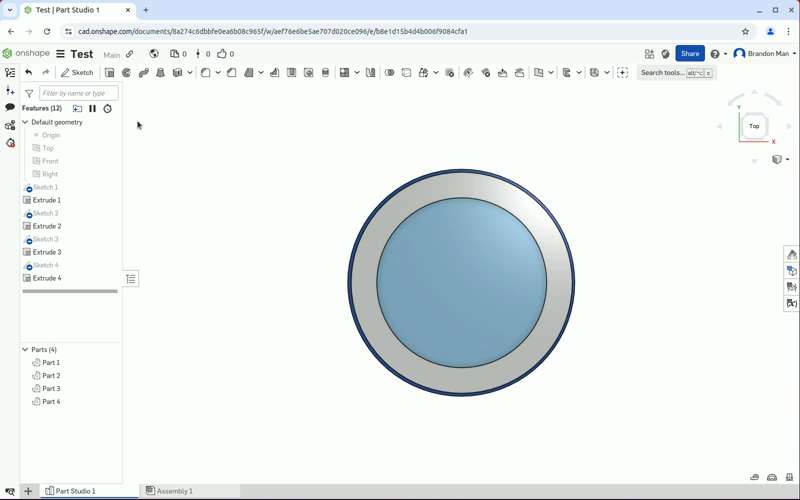
mouse_move(73, 189)
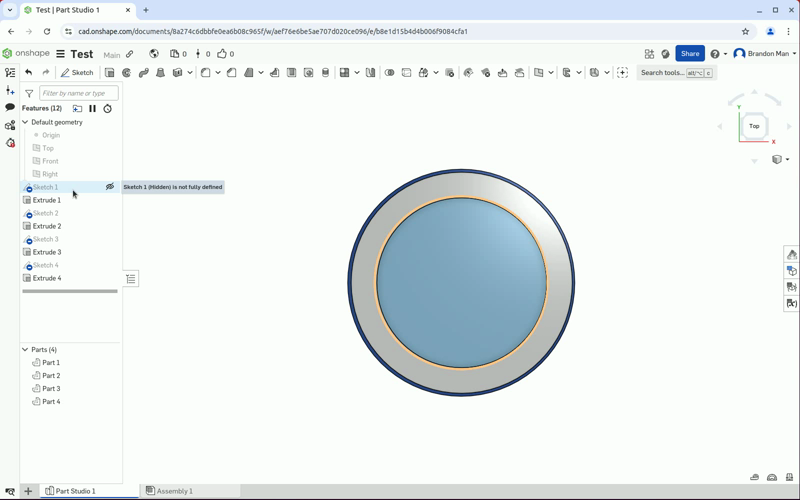
click(73, 189)
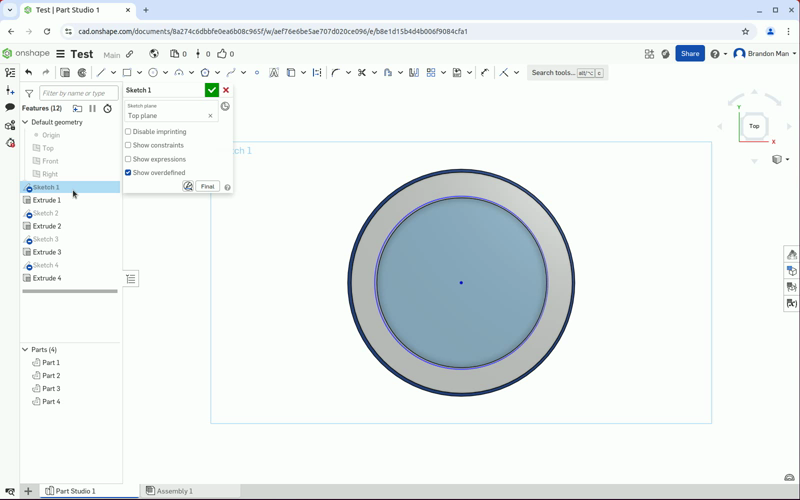
mouse_move(229, 92)
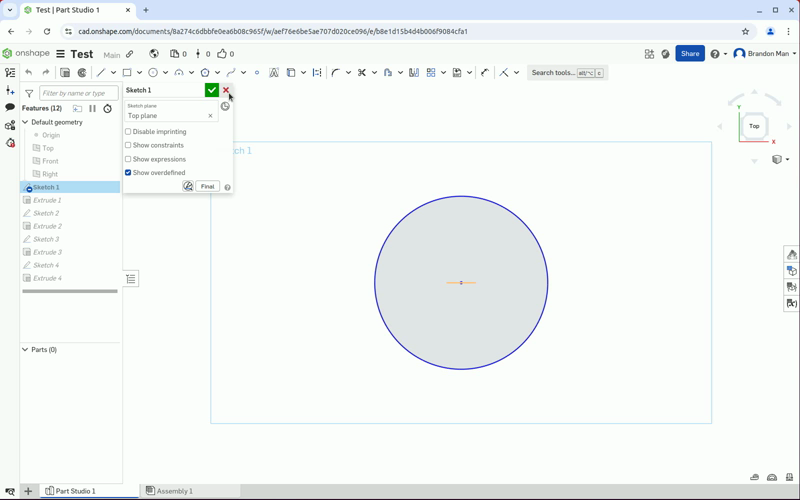
click(229, 92)
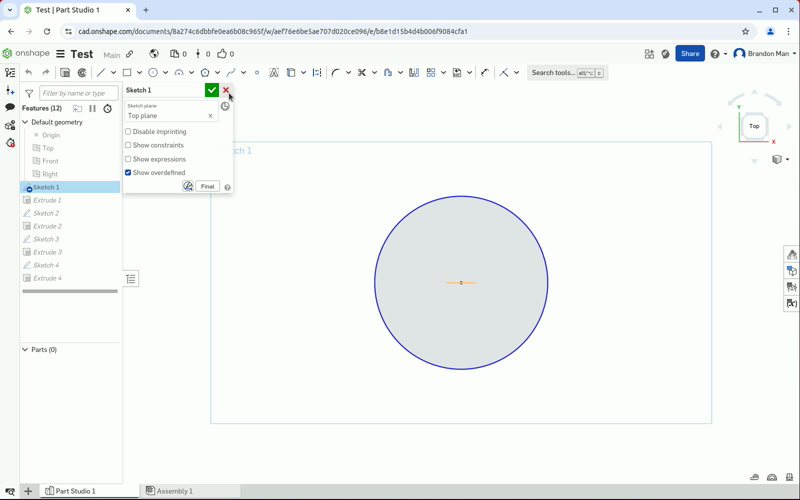
key(shift+s)
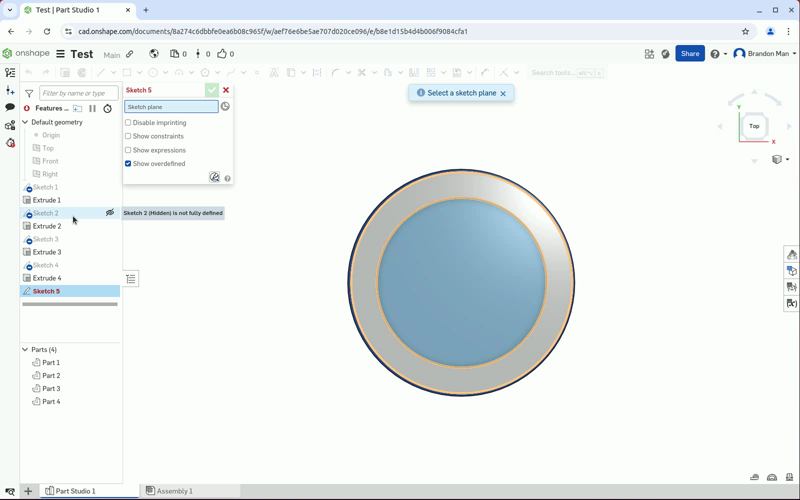
scroll(3)
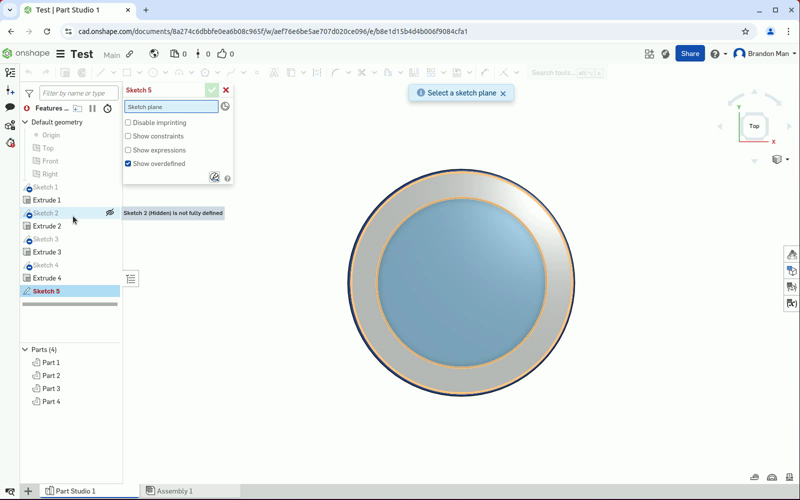
mouse_move(73, 150)
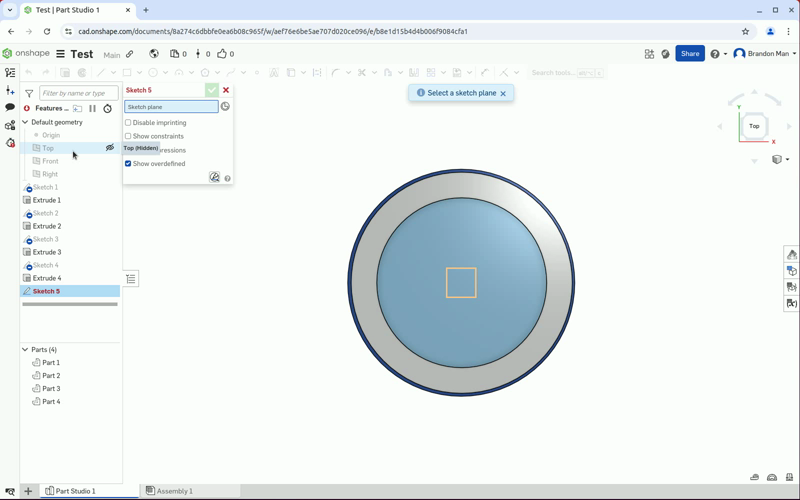
click(73, 150)
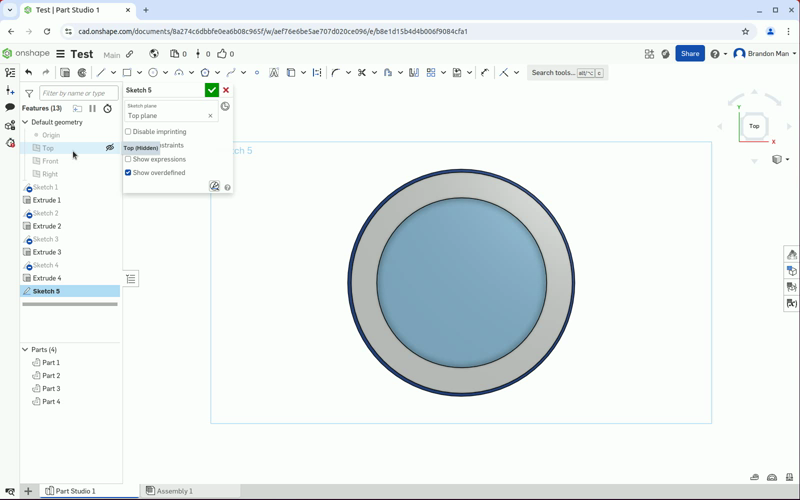
mouse_move(73, 352)
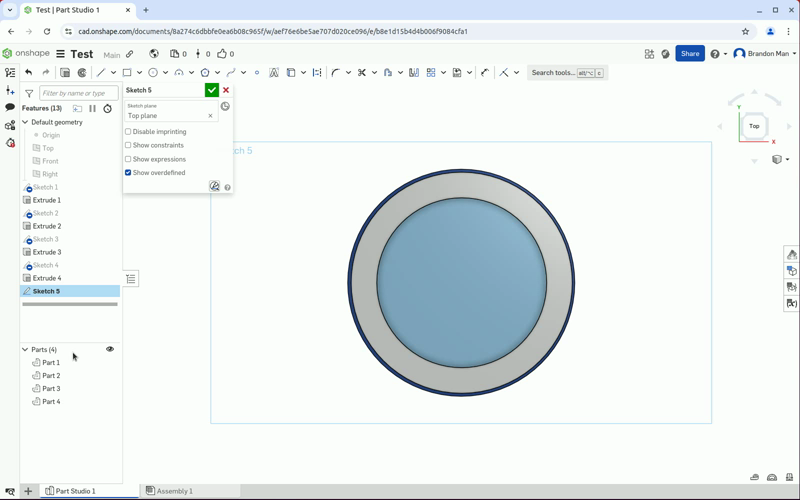
key(y)
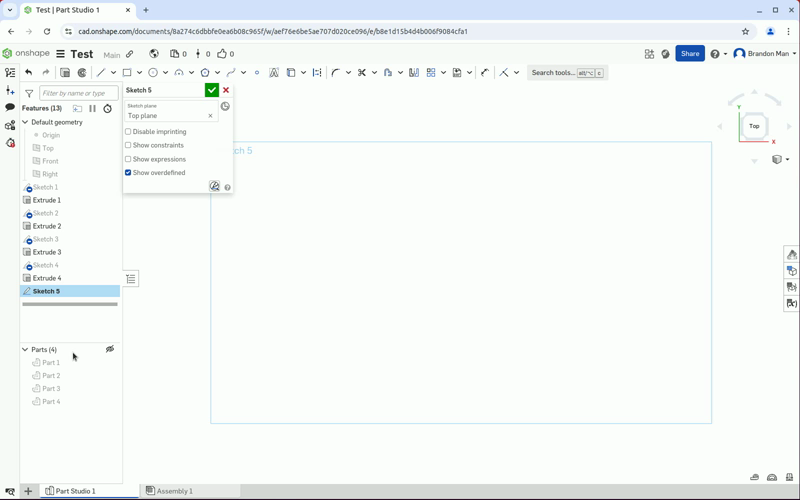
key(c)
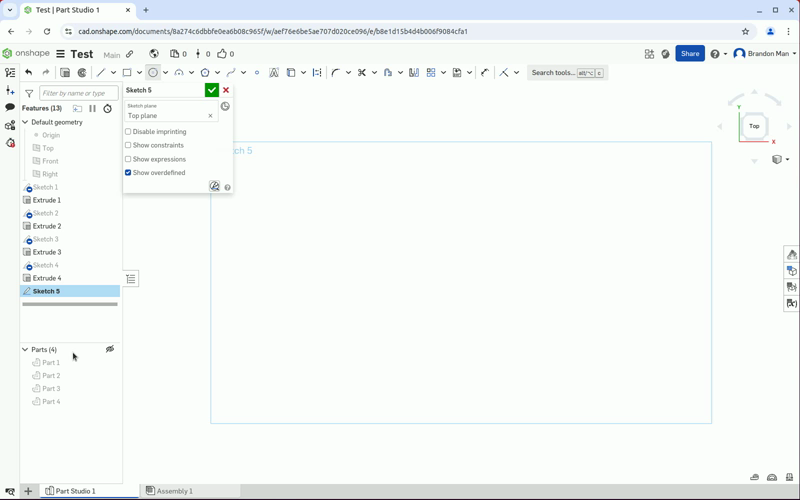
key_down(shift)
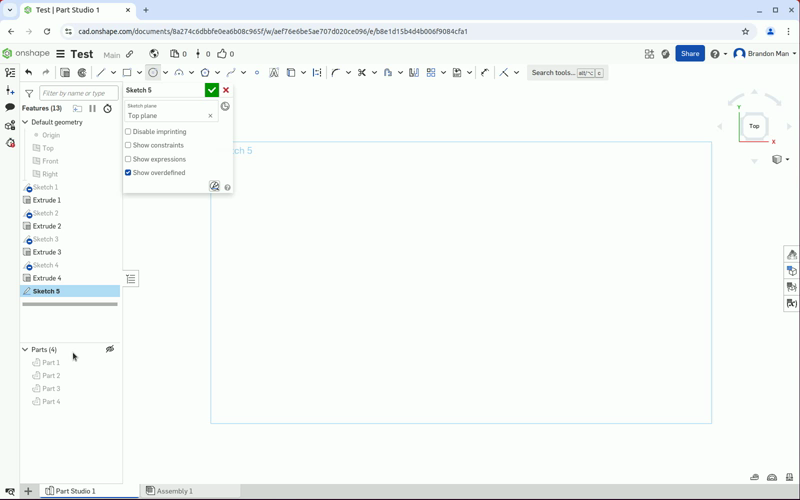
mouse_move(461, 282)
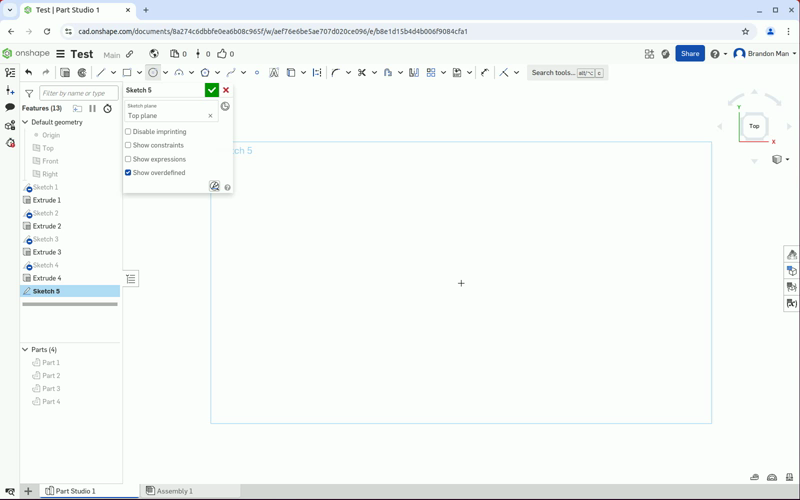
click(461, 282)
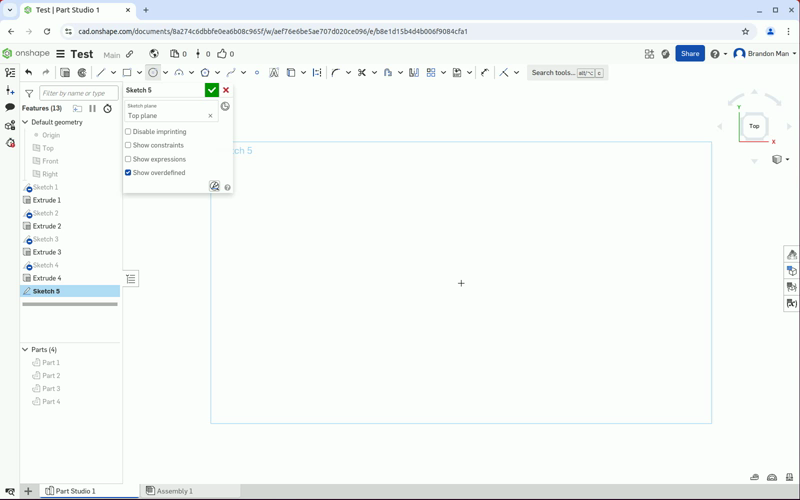
key_up(shift)
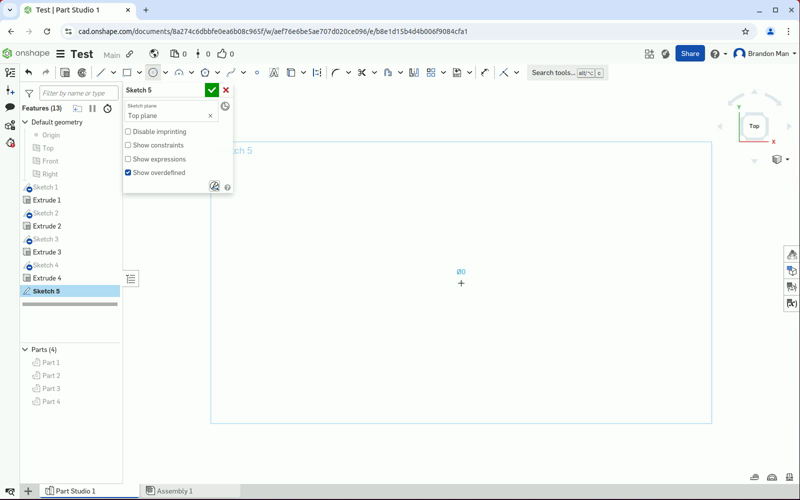
mouse_move(574, 282)
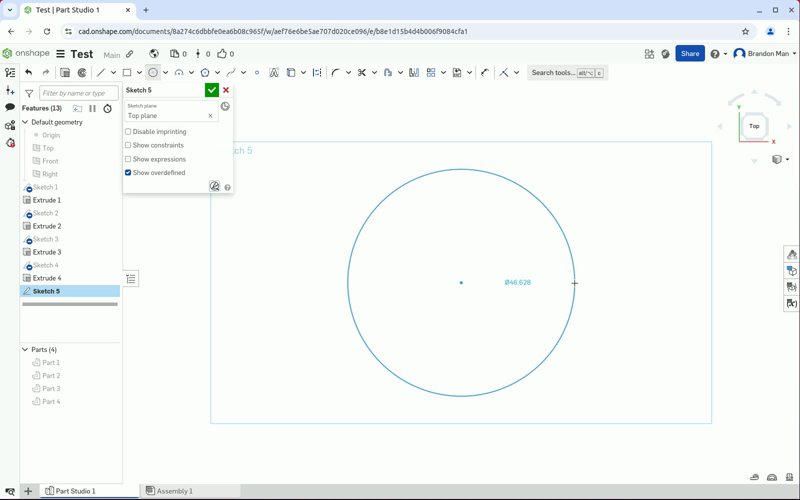
click(574, 282)
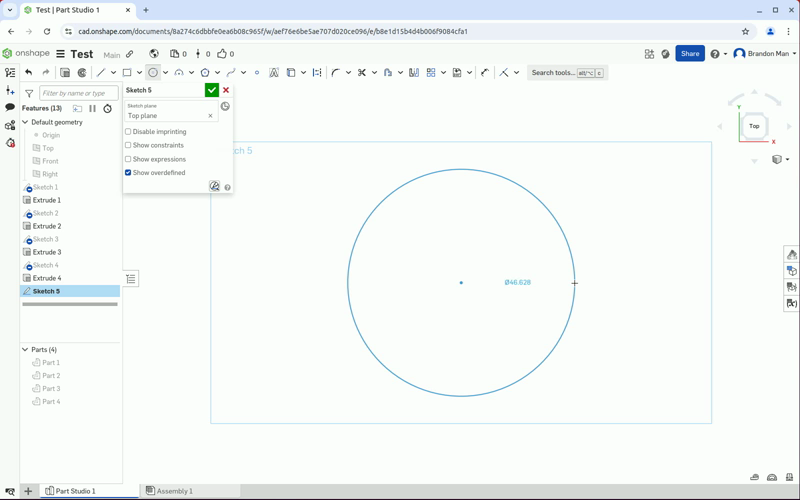
key(esc)
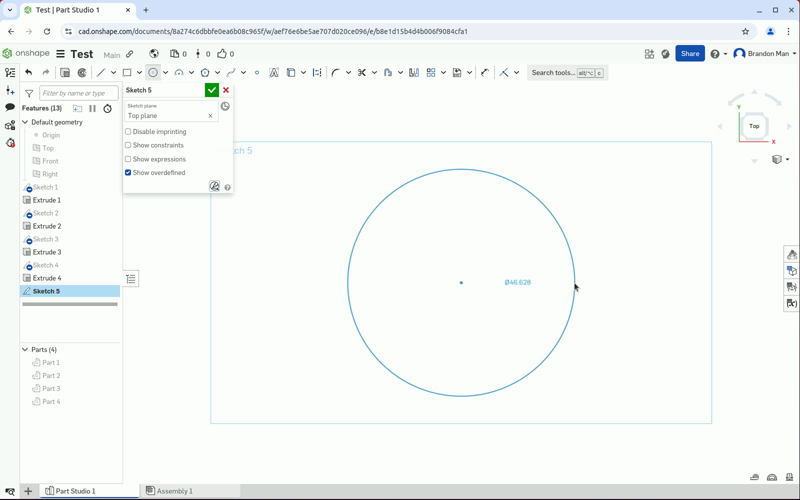
key(c)
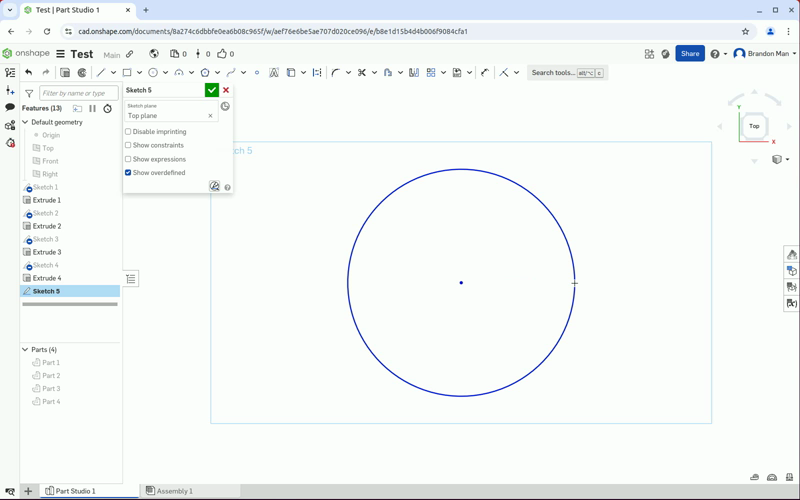
key_down(shift)
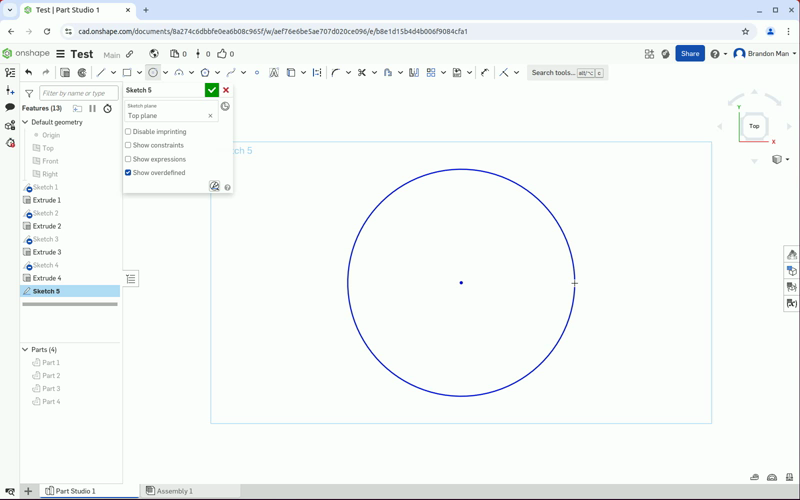
mouse_move(461, 282)
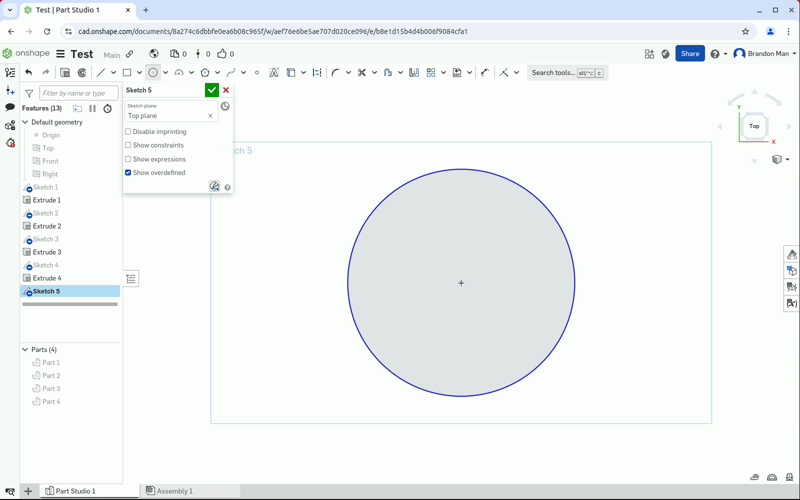
click(461, 282)
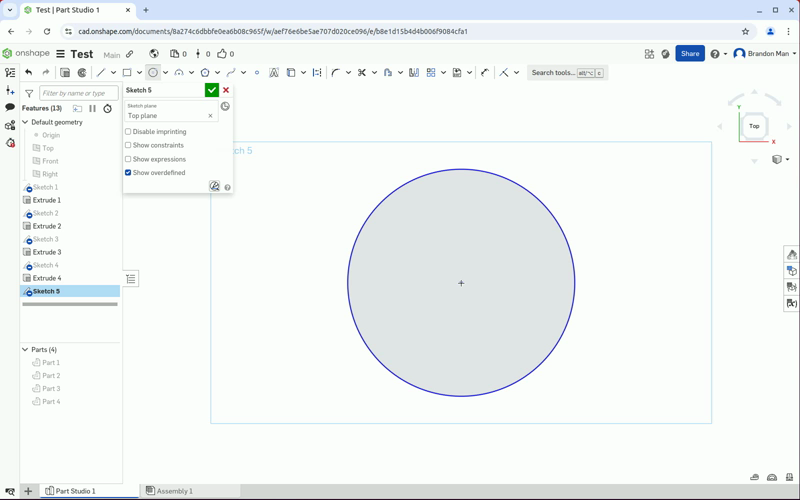
key_up(shift)
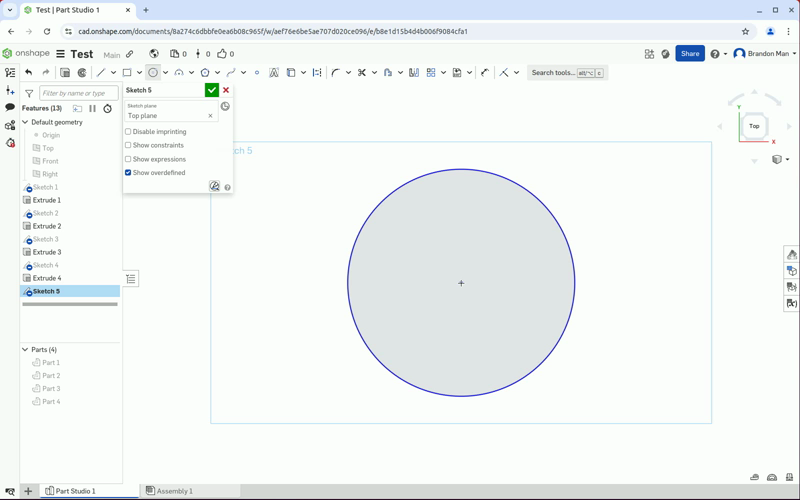
mouse_move(569, 282)
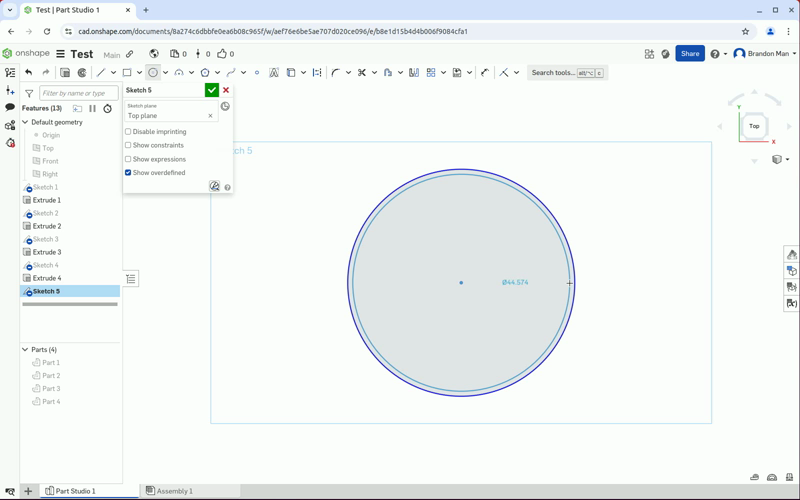
click(569, 282)
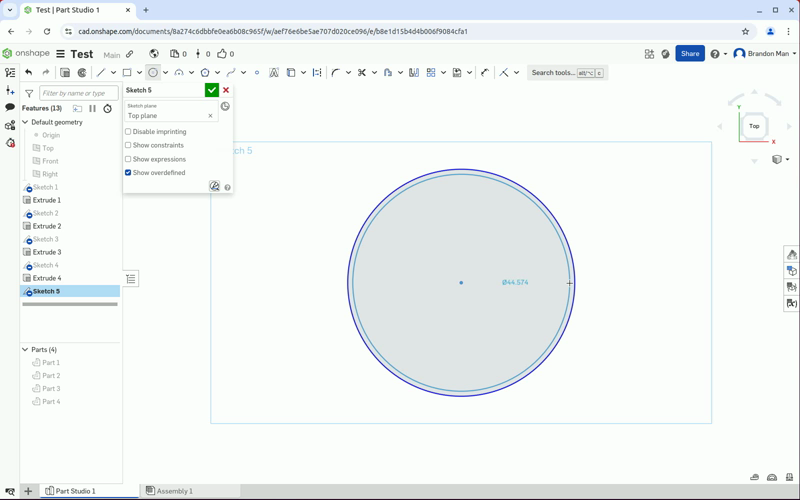
key(esc)
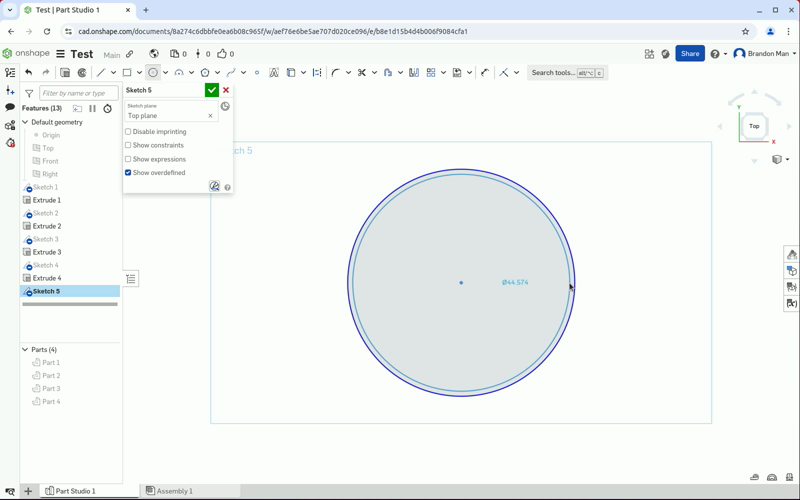
mouse_move(570, 298)
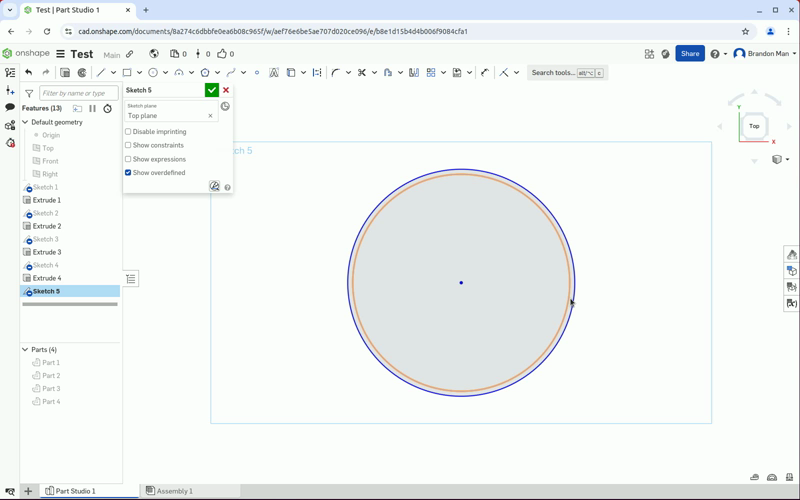
click(570, 298)
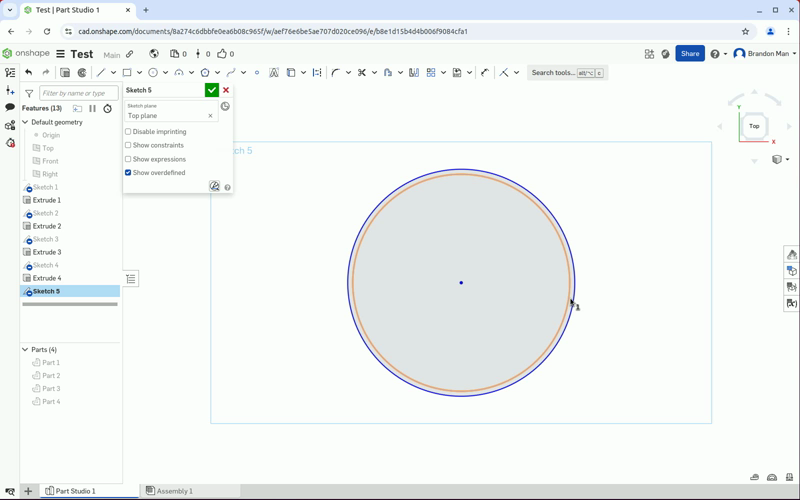
mouse_move(73, 352)
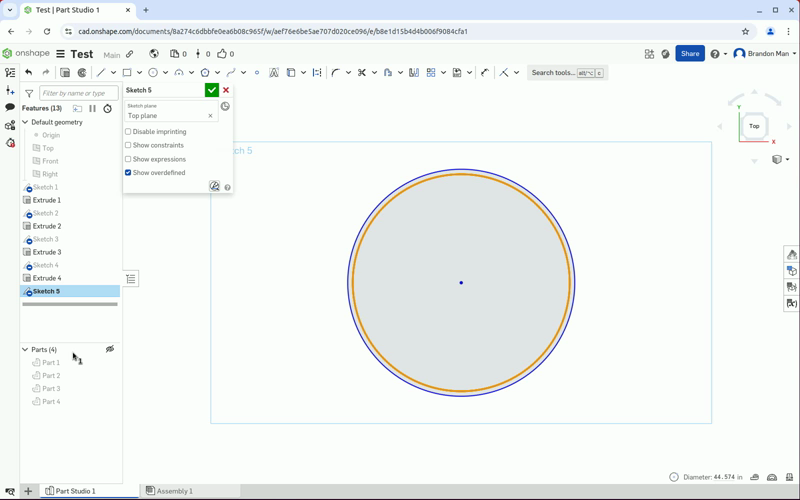
key(shift+y)
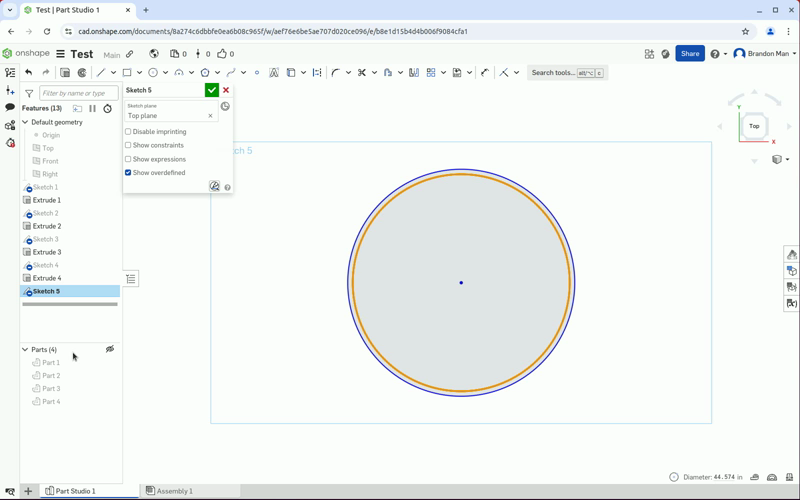
key(shift+e)
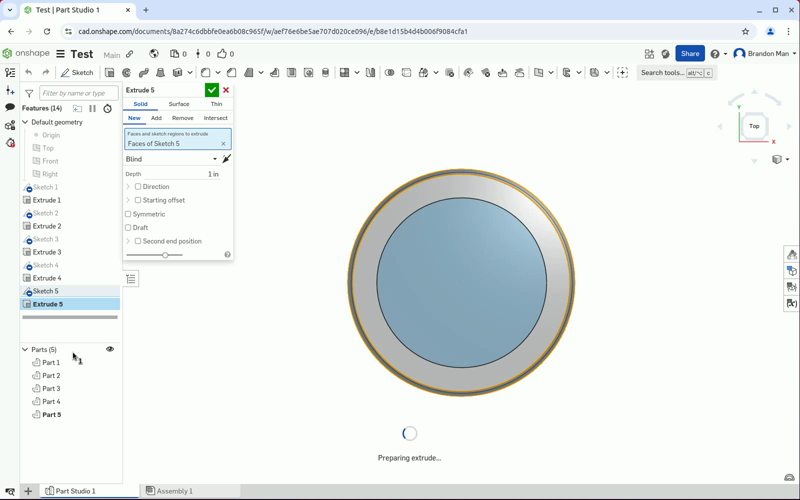
mouse_move(143, 106)
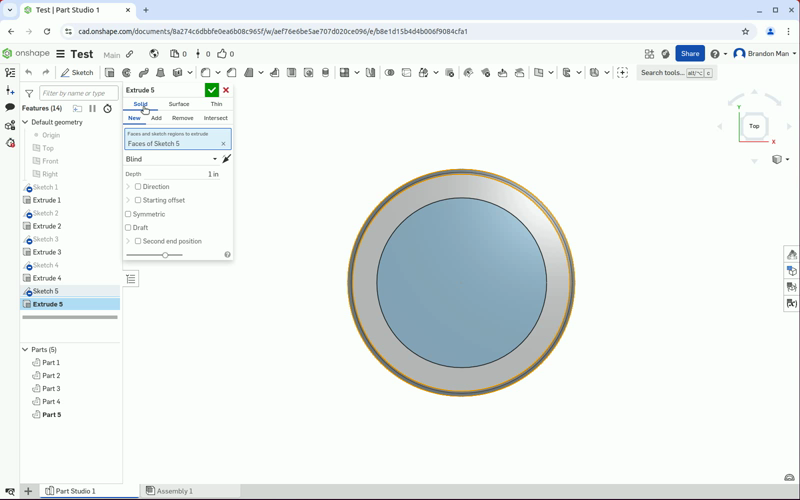
click(143, 106)
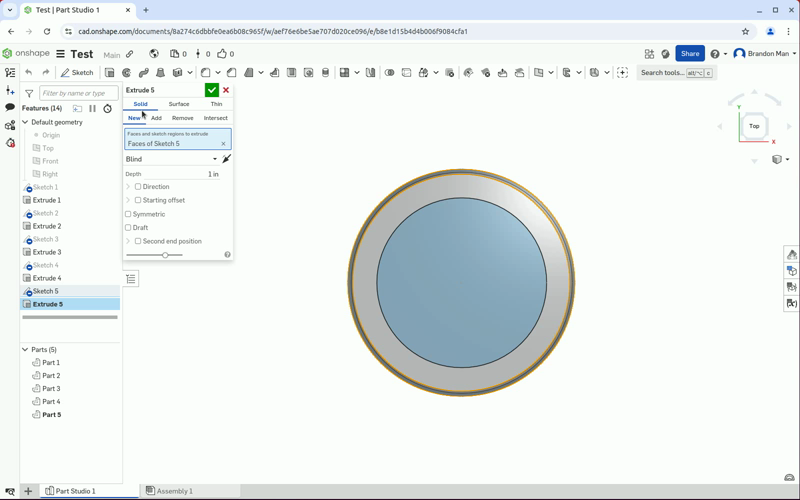
mouse_move(137, 120)
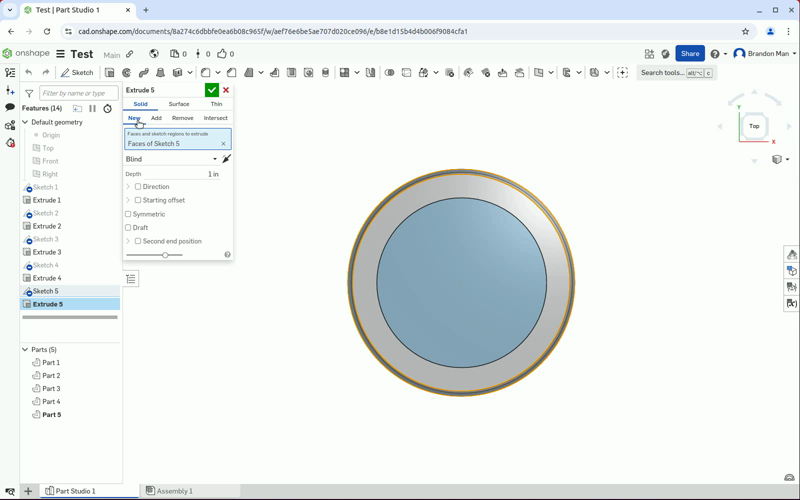
click(137, 120)
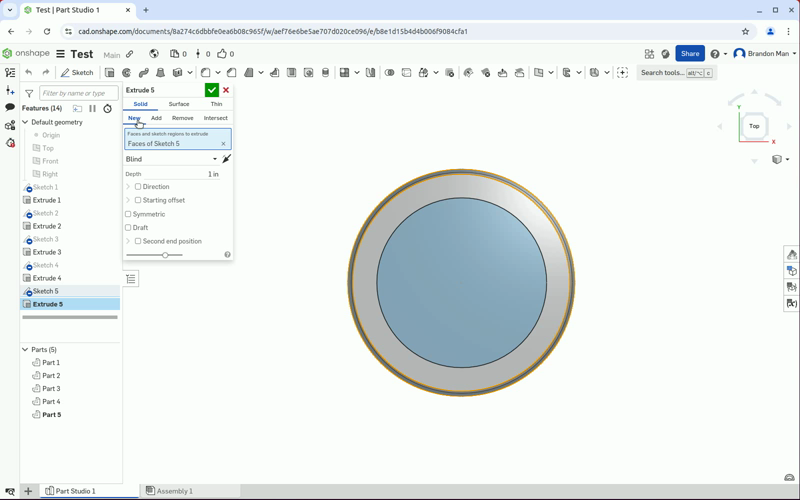
key(tab, 4)
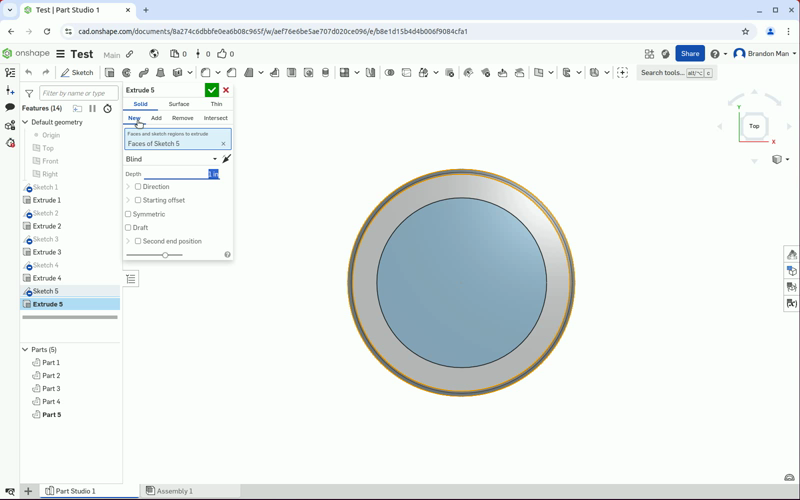
text(3.129)
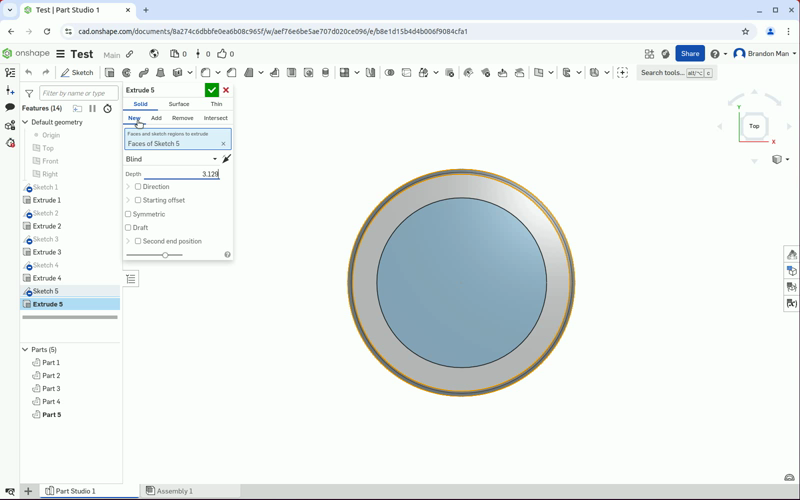
key(enter)
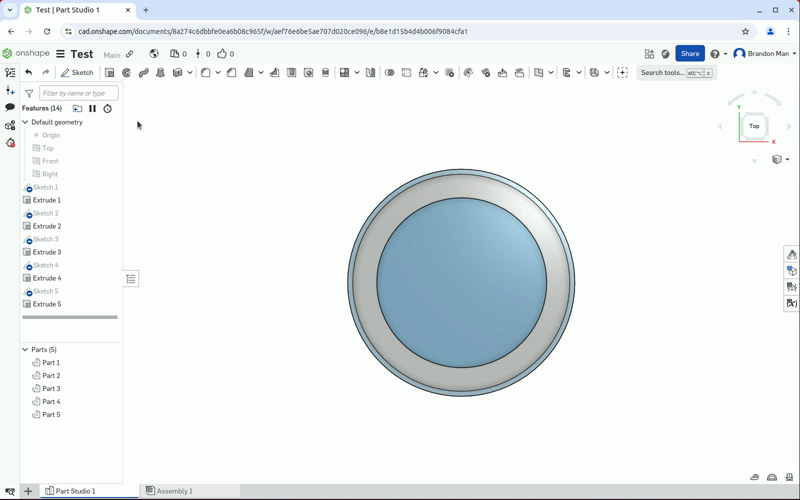
key(shift+h)
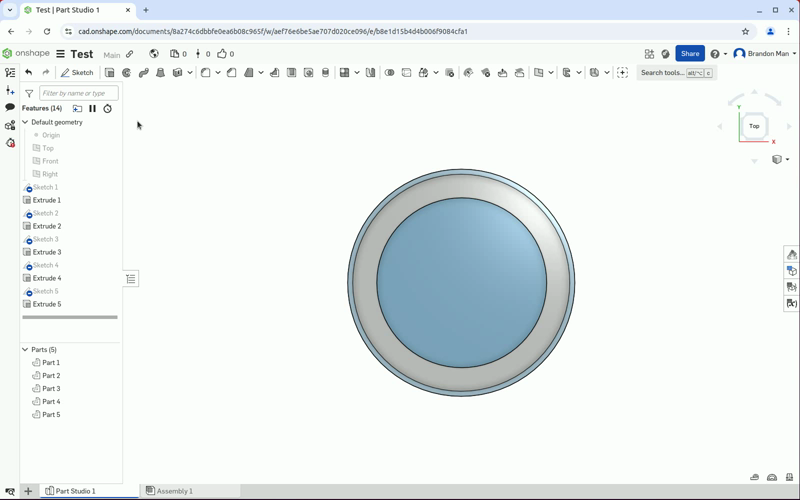
key(shift+h)
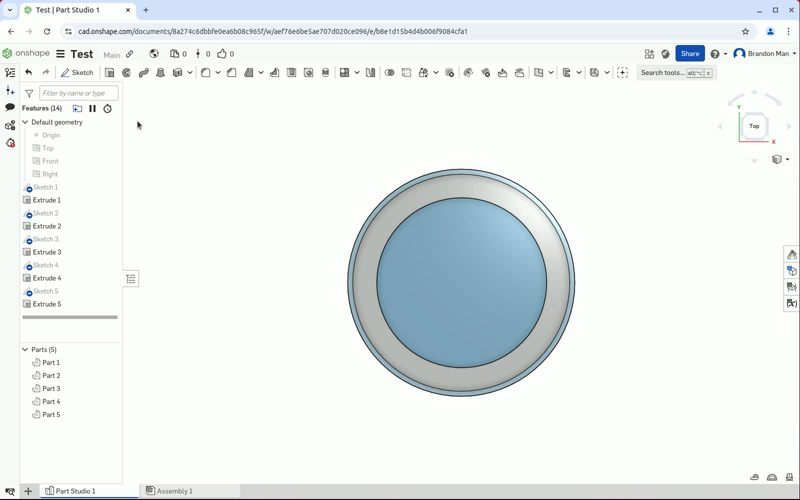
mouse_move(73, 189)
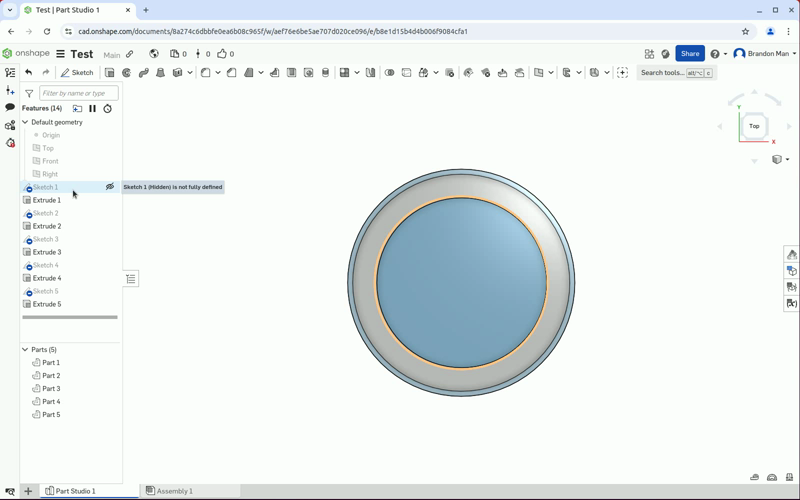
click(73, 189)
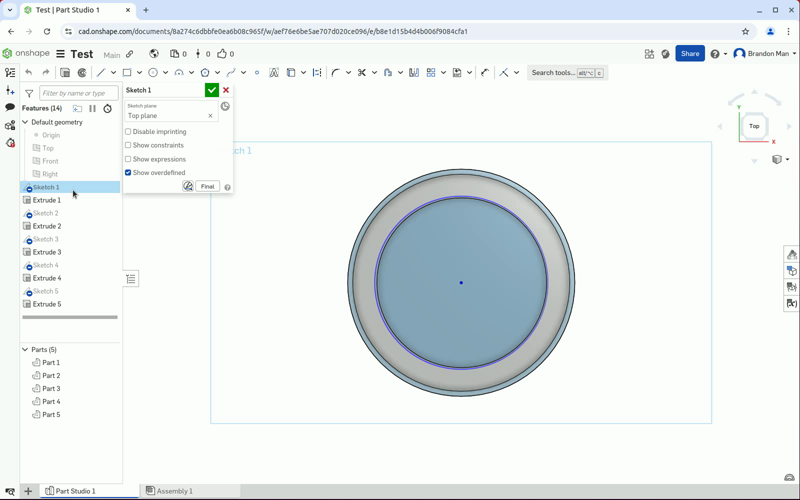
mouse_move(229, 92)
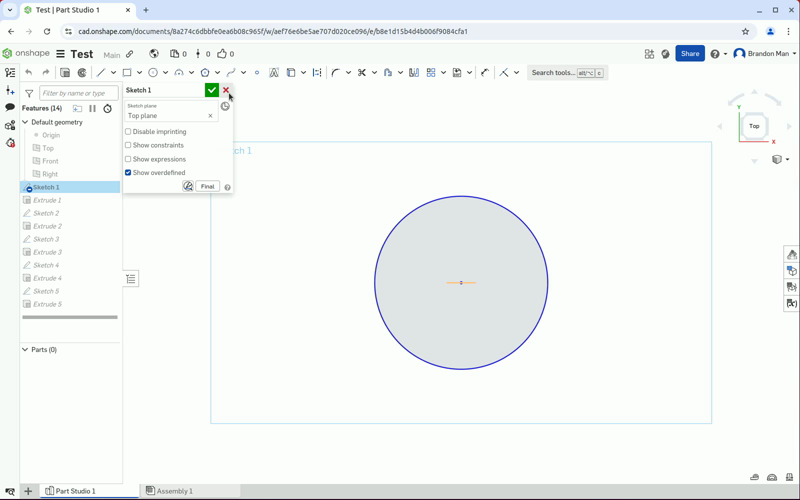
click(229, 92)
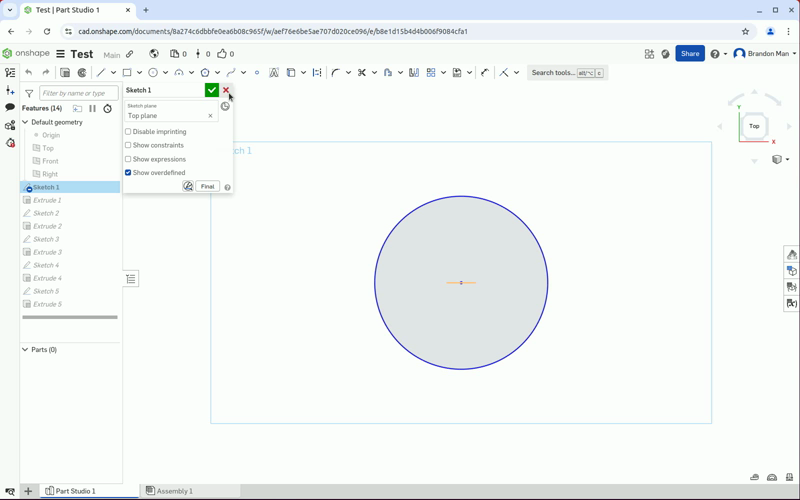
key(shift+s)
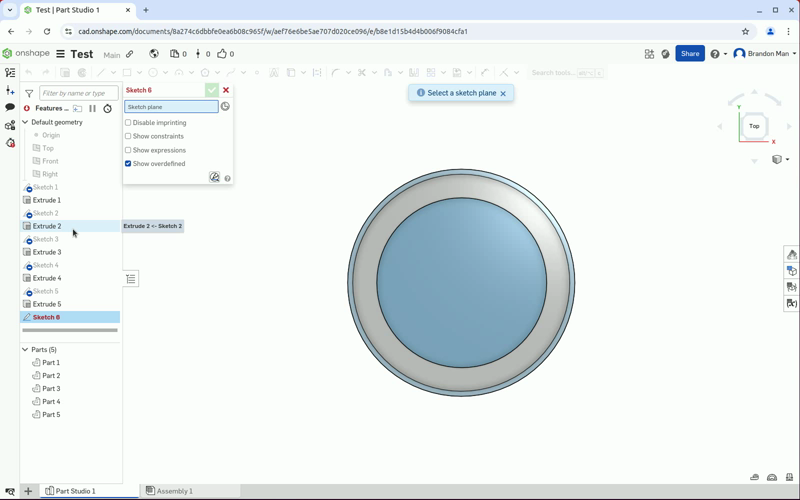
scroll(3)
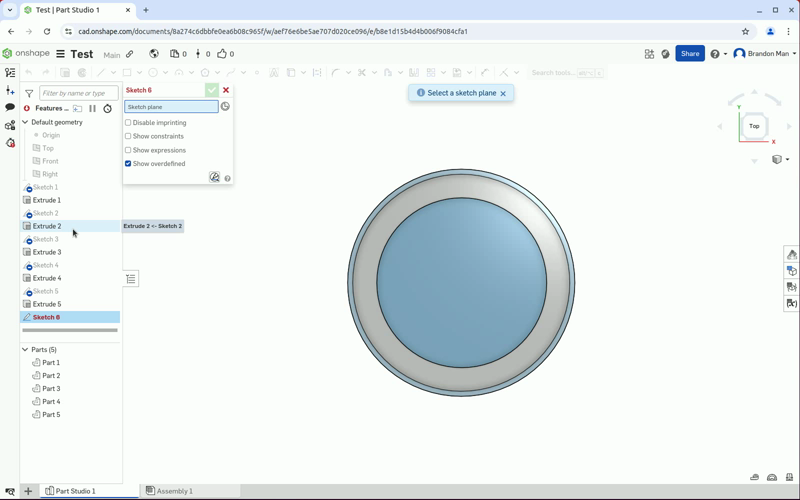
mouse_move(73, 150)
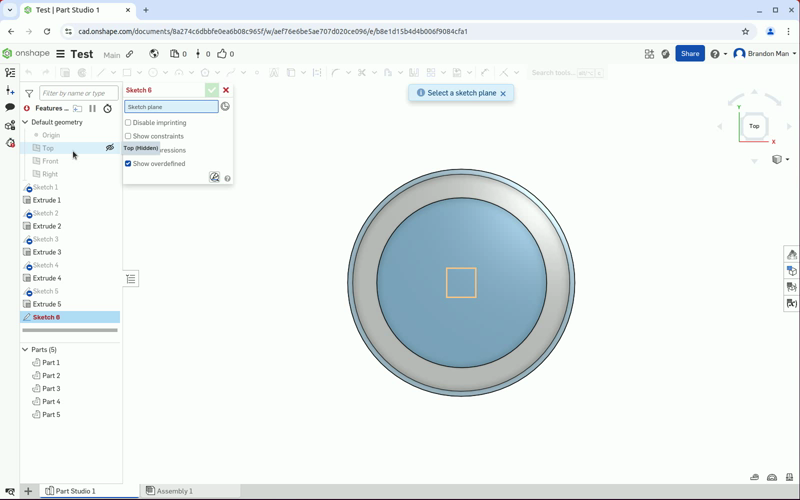
click(73, 150)
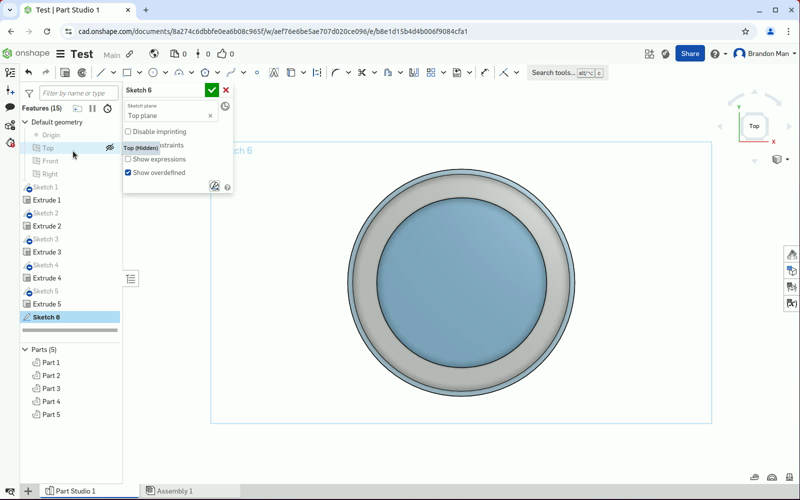
mouse_move(73, 352)
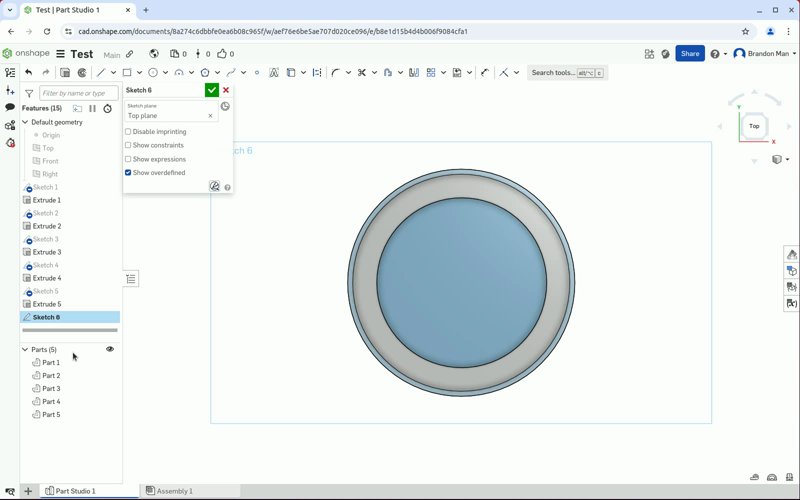
key(y)
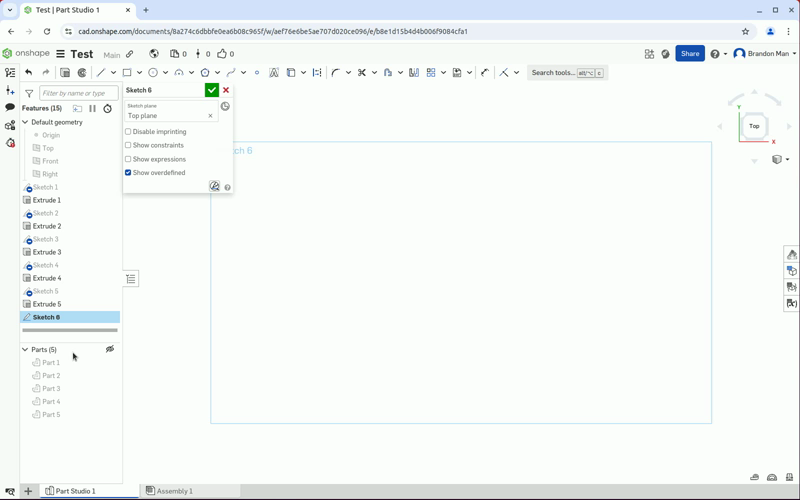
key(l)
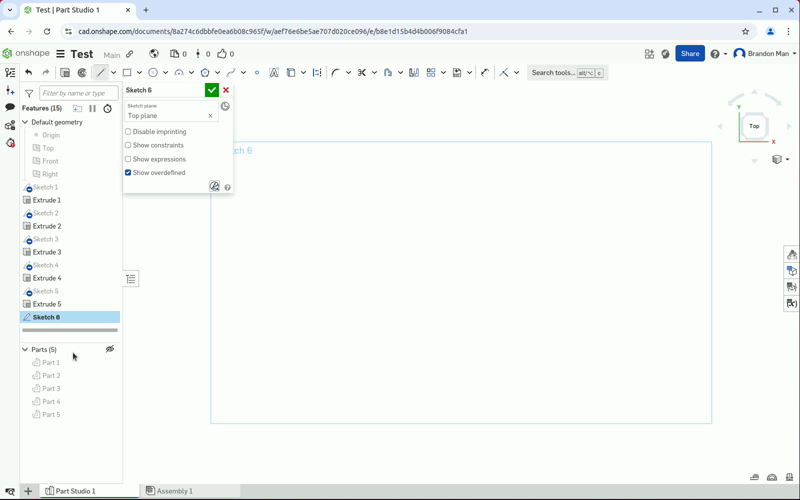
key_down(shift)
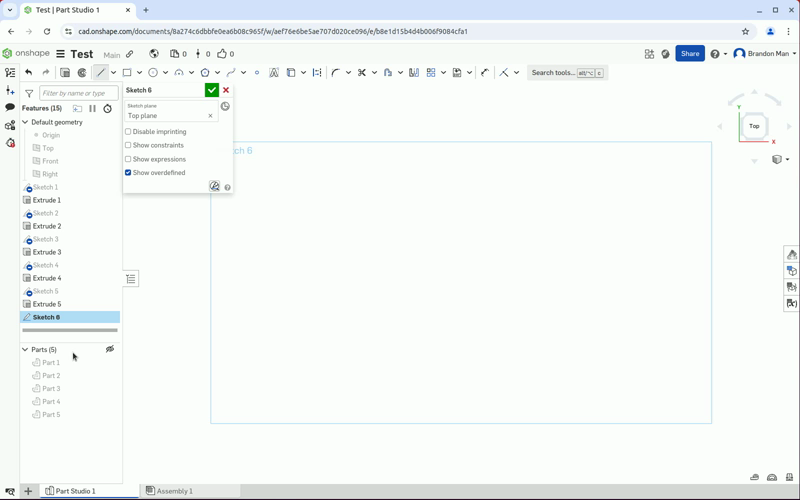
mouse_move(535, 292)
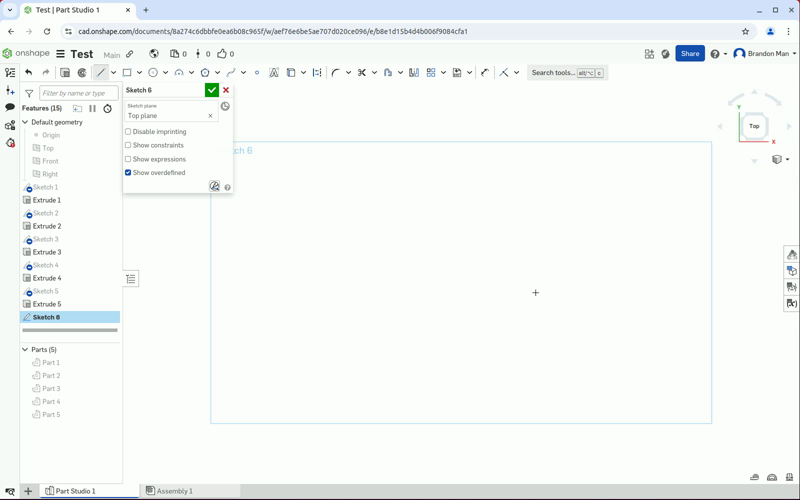
click(535, 292)
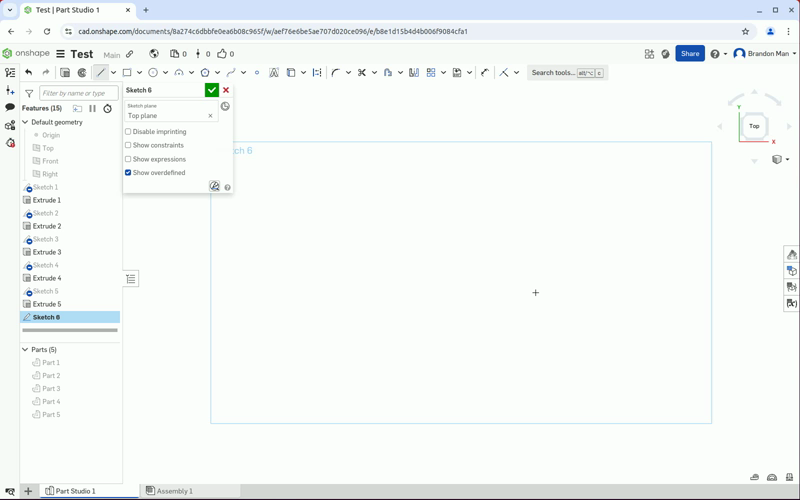
key_up(shift)
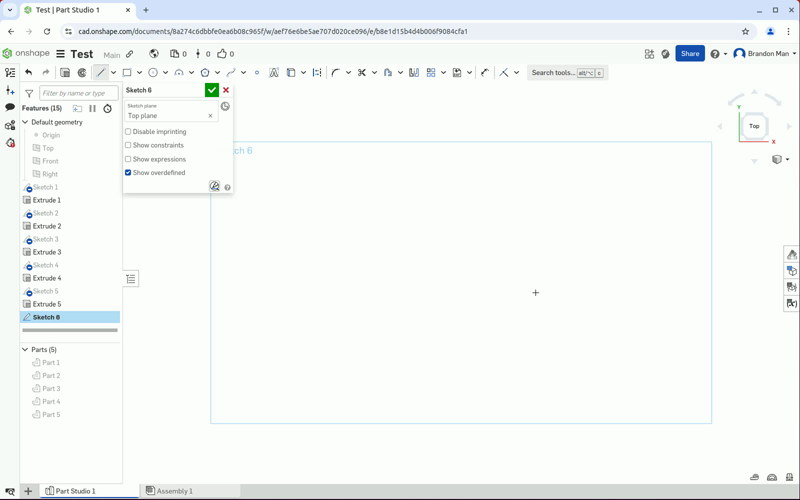
key_down(shift)
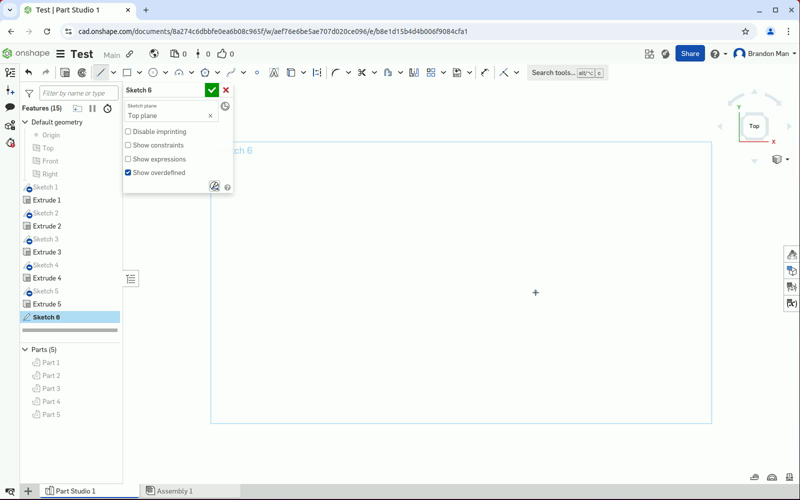
mouse_move(565, 292)
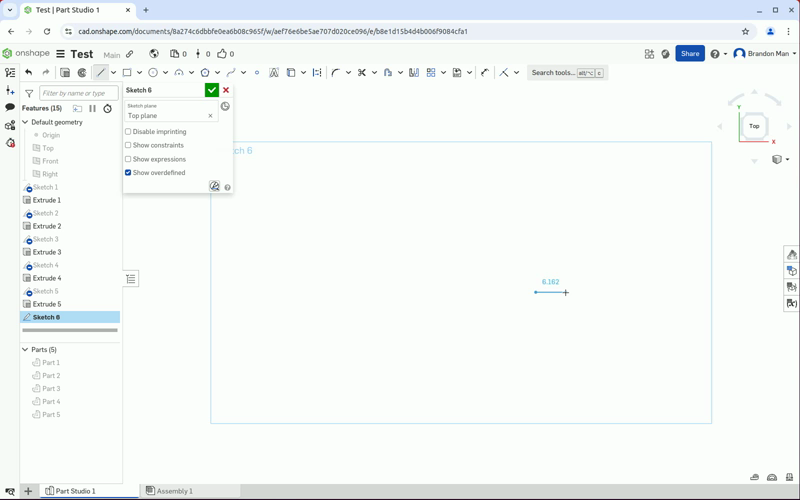
mouse_move(579, 292)
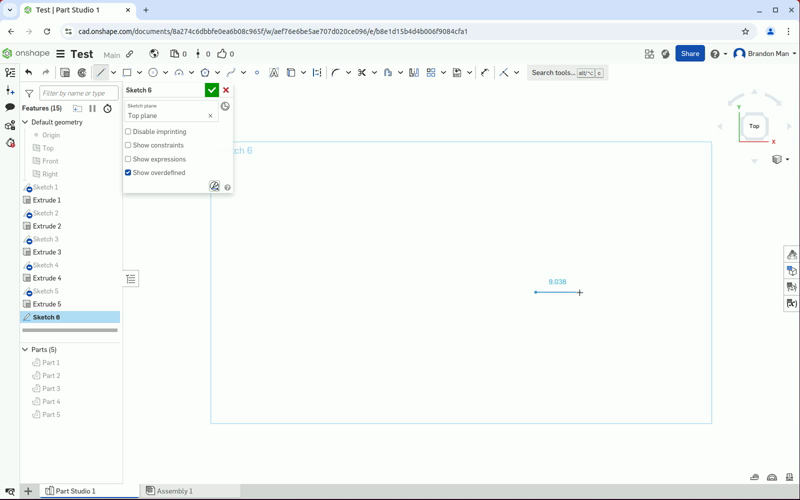
click(579, 292)
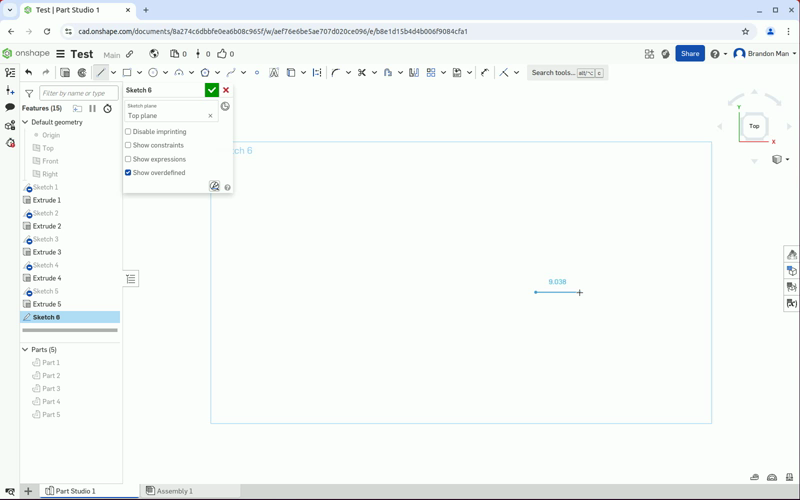
key_up(shift)
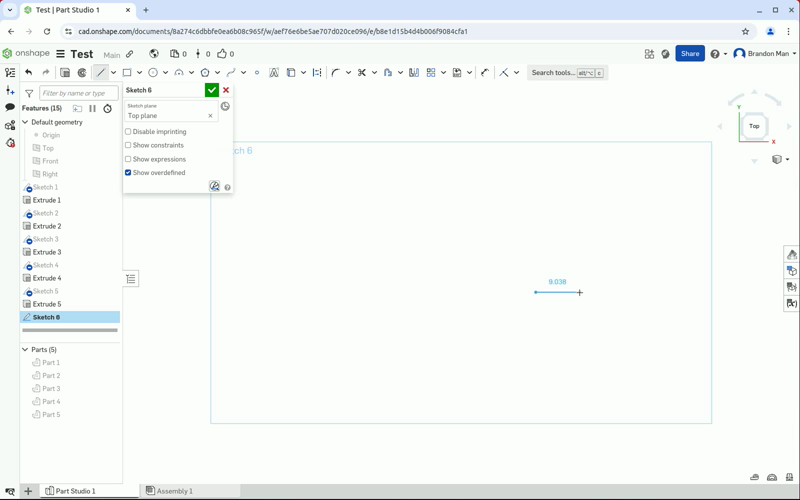
key_down(shift)
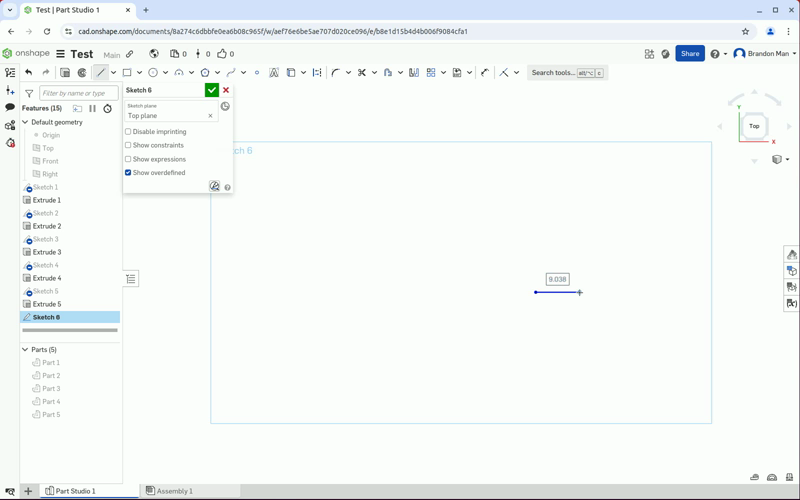
mouse_move(589, 292)
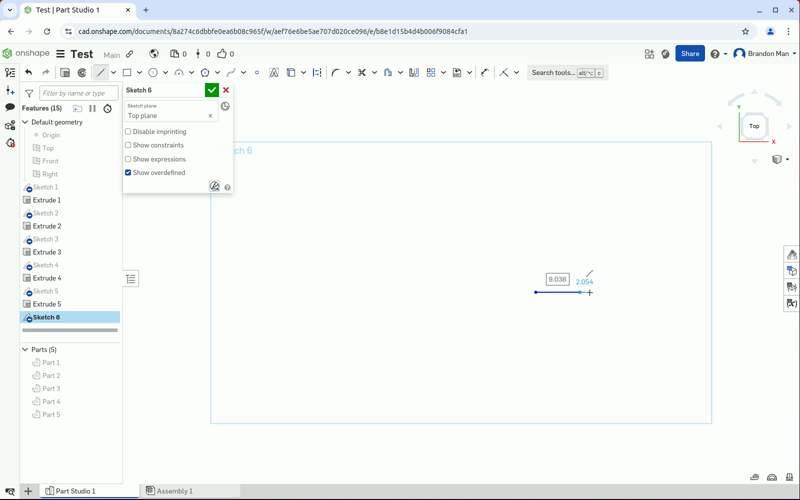
mouse_move(579, 272)
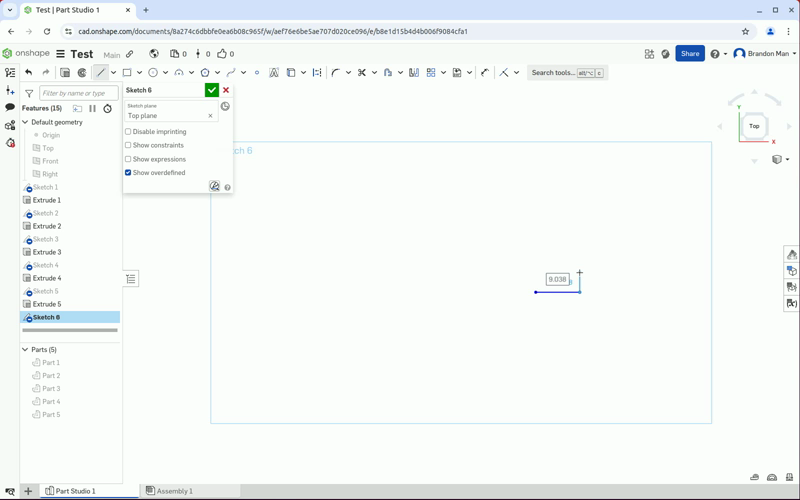
click(579, 272)
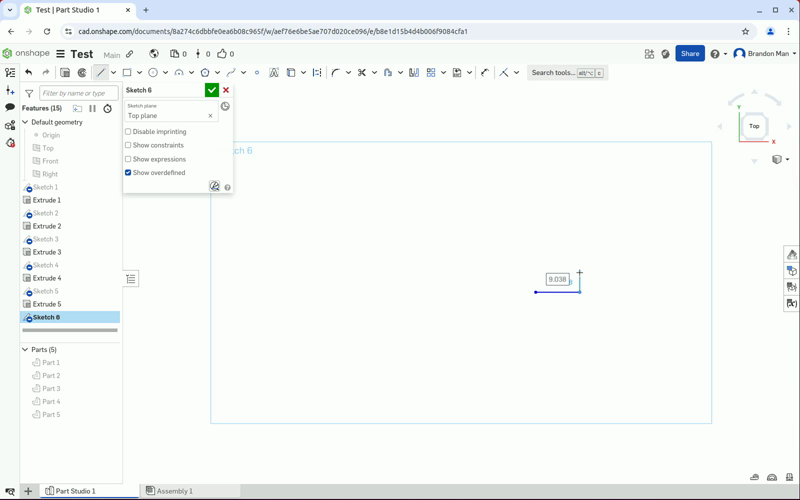
key_up(shift)
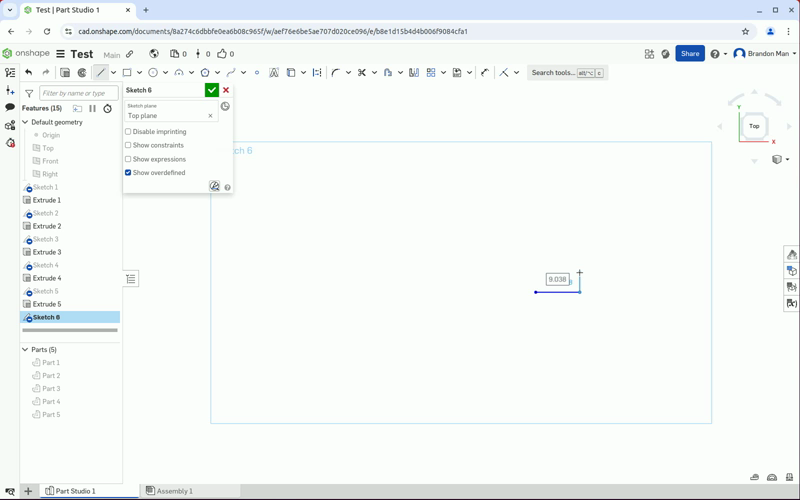
key_down(shift)
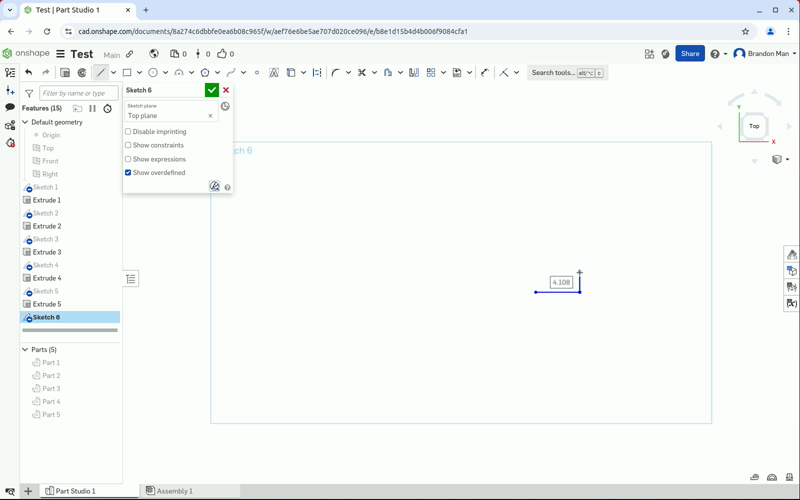
mouse_move(589, 272)
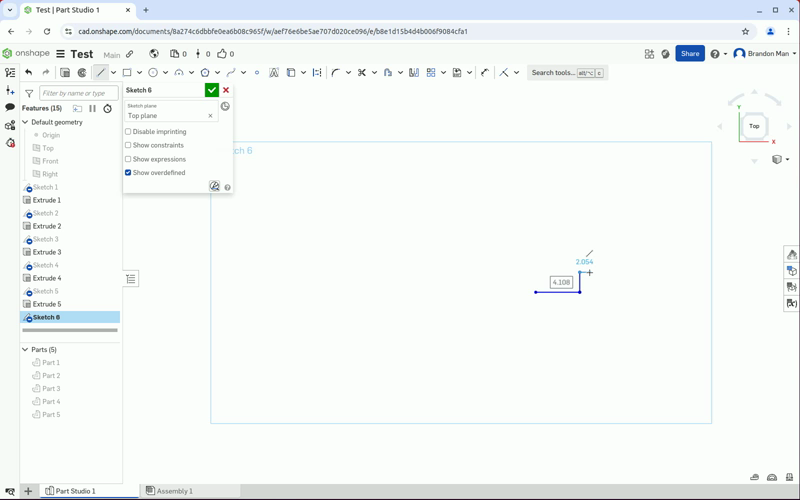
mouse_move(535, 272)
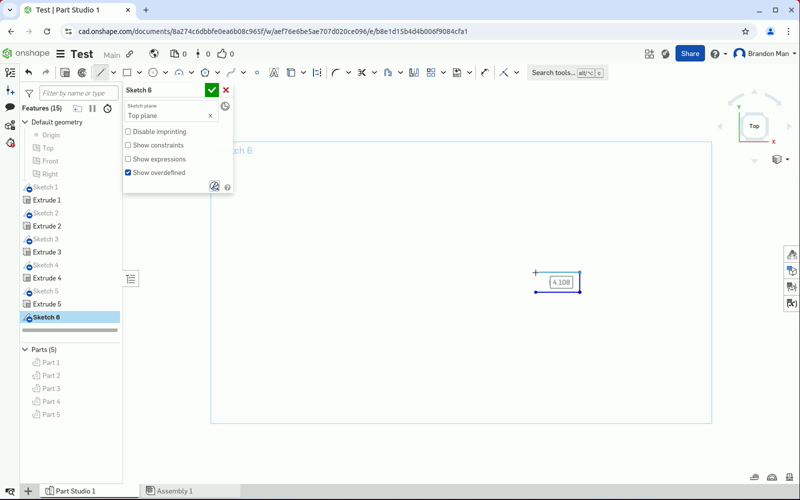
click(535, 272)
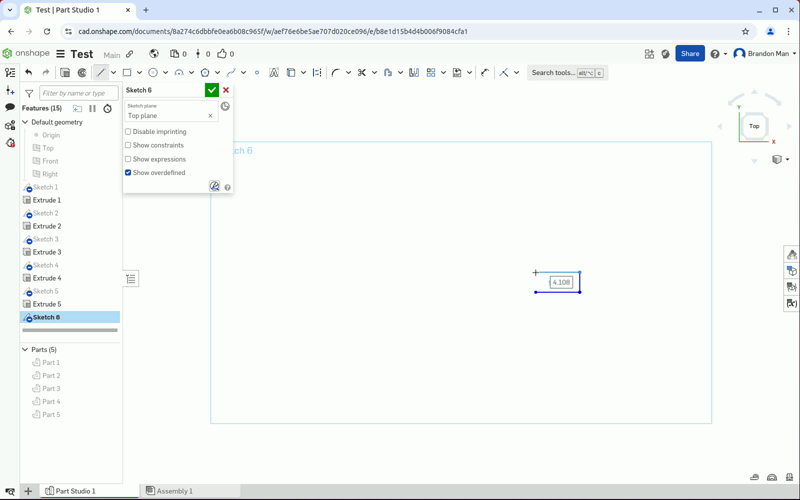
key_up(shift)
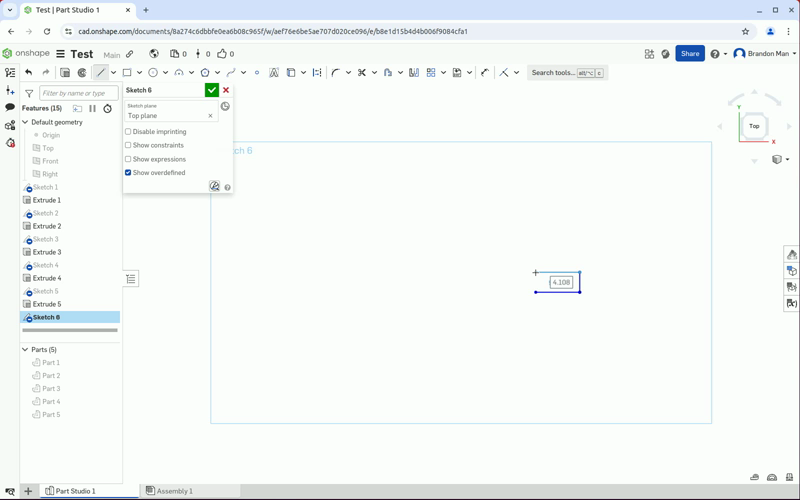
mouse_move(565, 272)
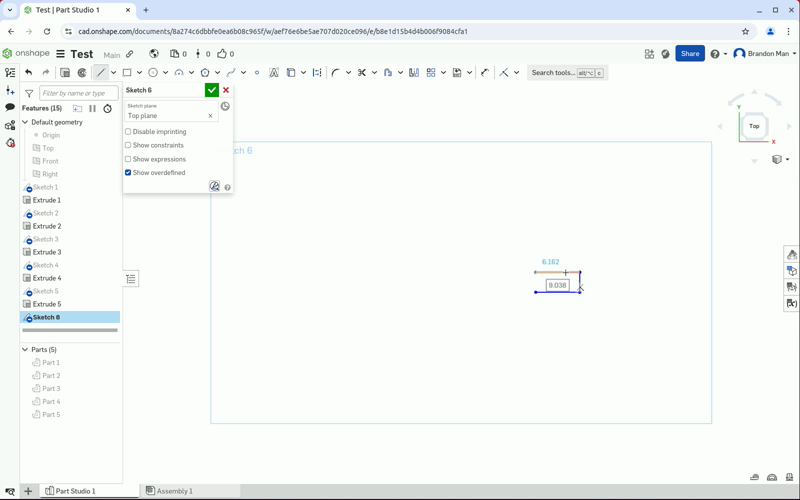
key_down(shift)
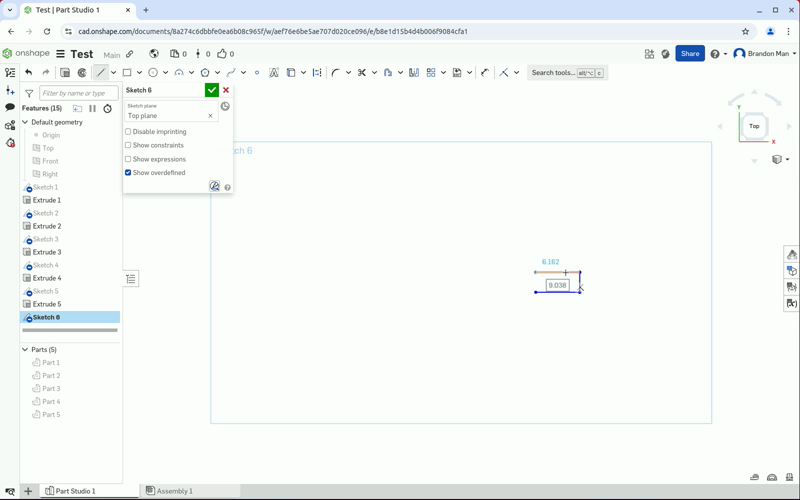
mouse_move(535, 292)
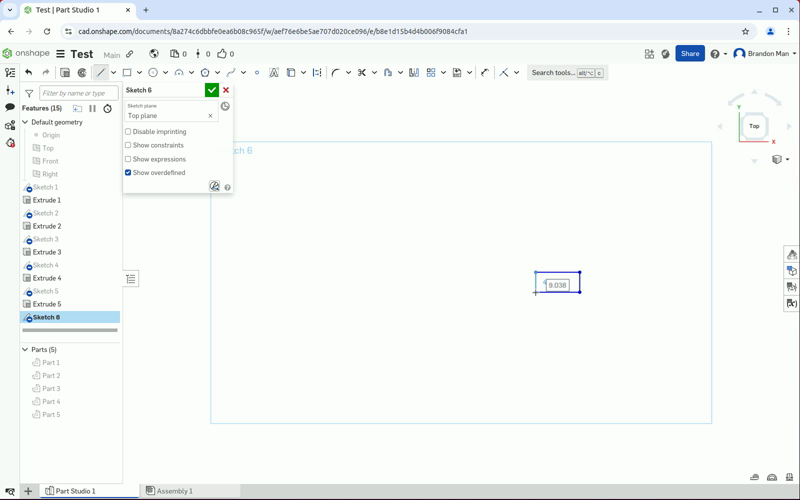
key_up(shift)
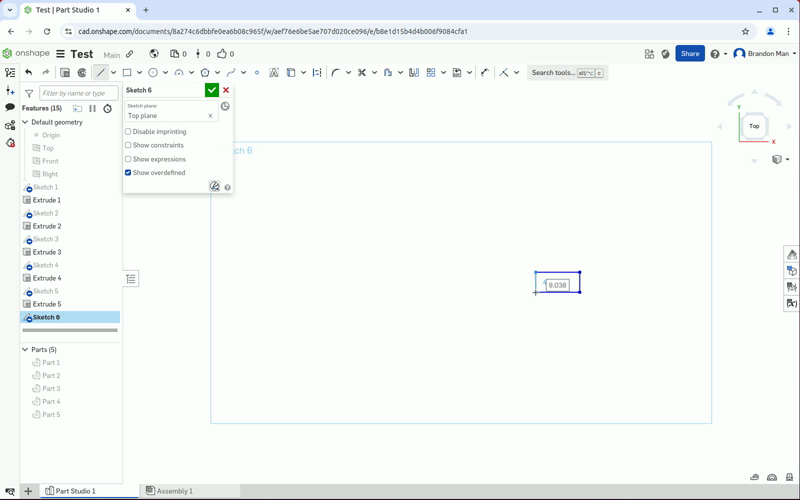
click(535, 292)
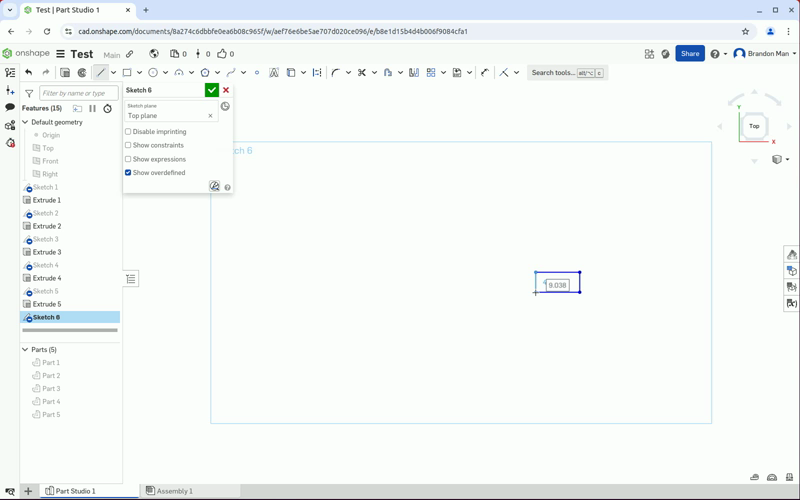
key(esc)
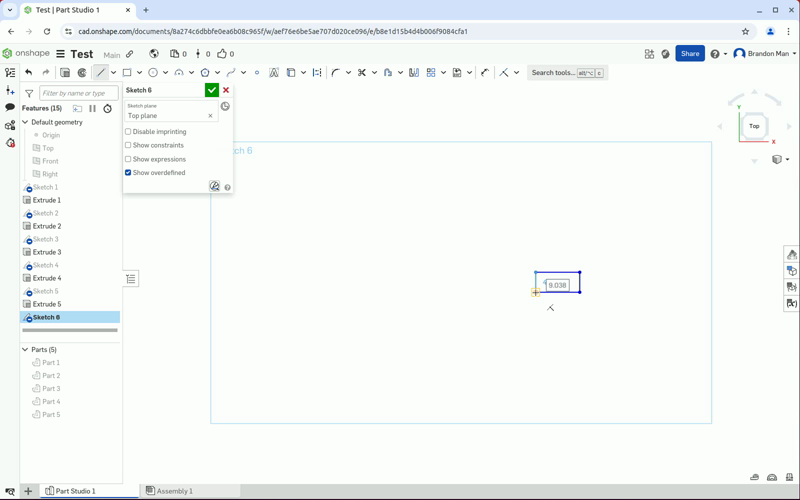
mouse_move(558, 281)
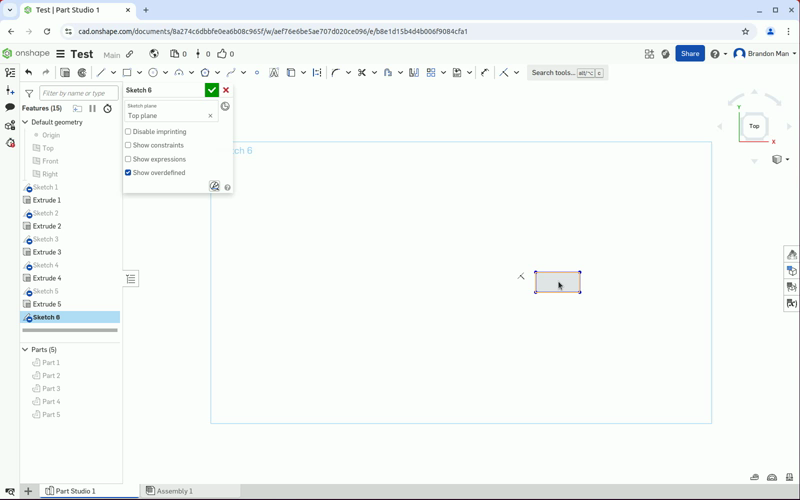
scroll(6)
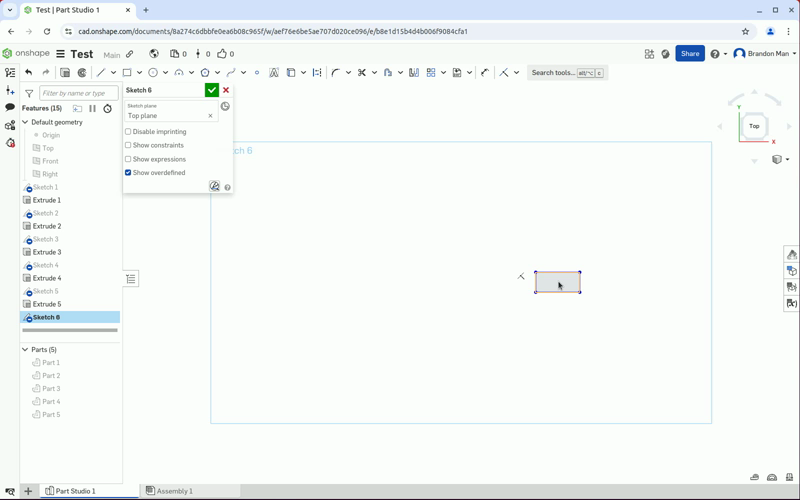
scroll(6)
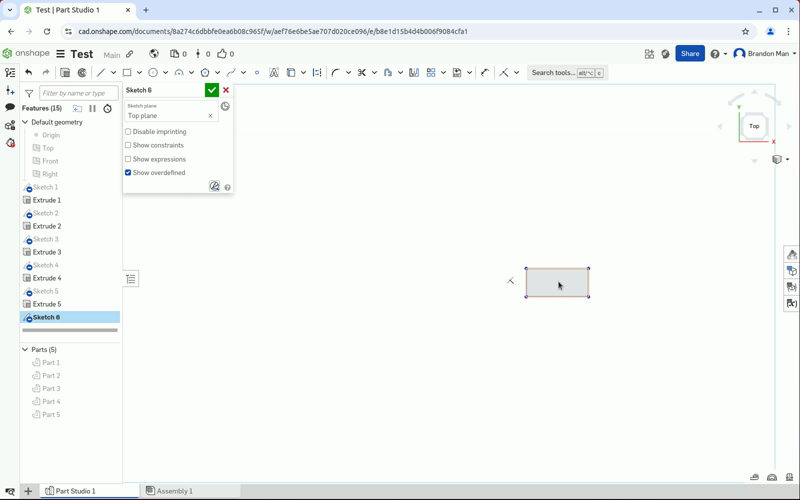
scroll(6)
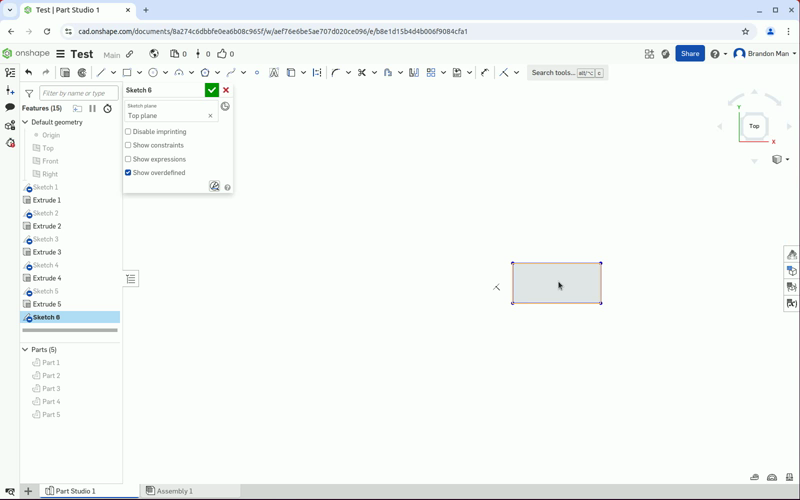
scroll(6)
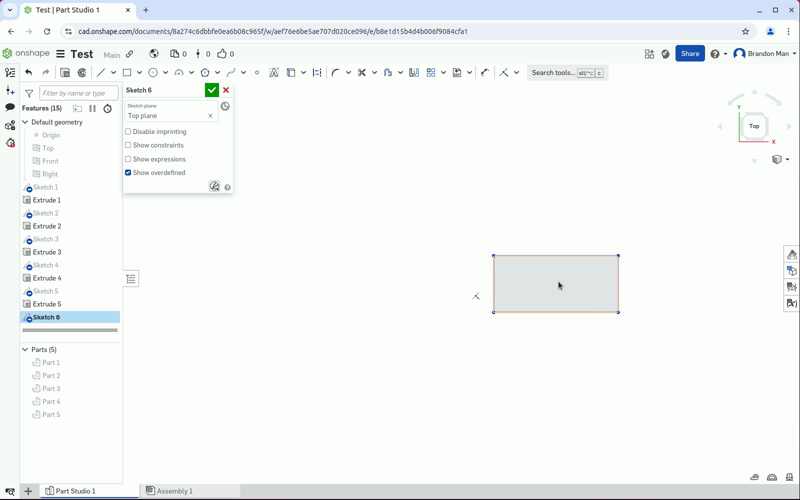
scroll(6)
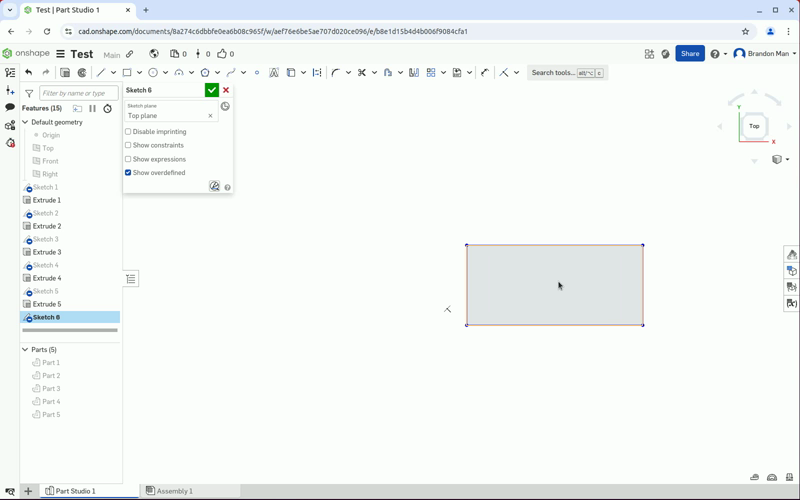
scroll(6)
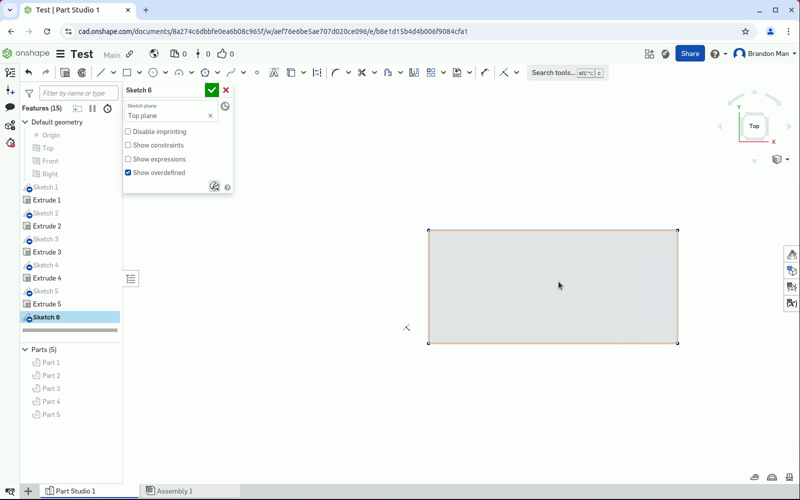
scroll(6)
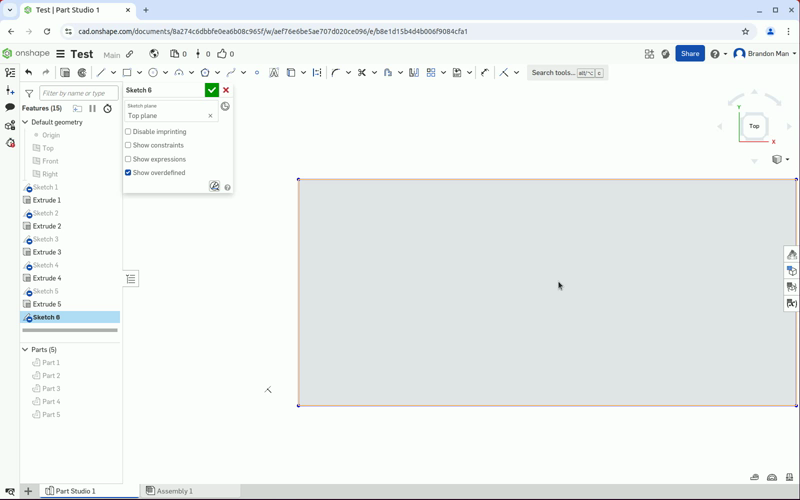
click(558, 281)
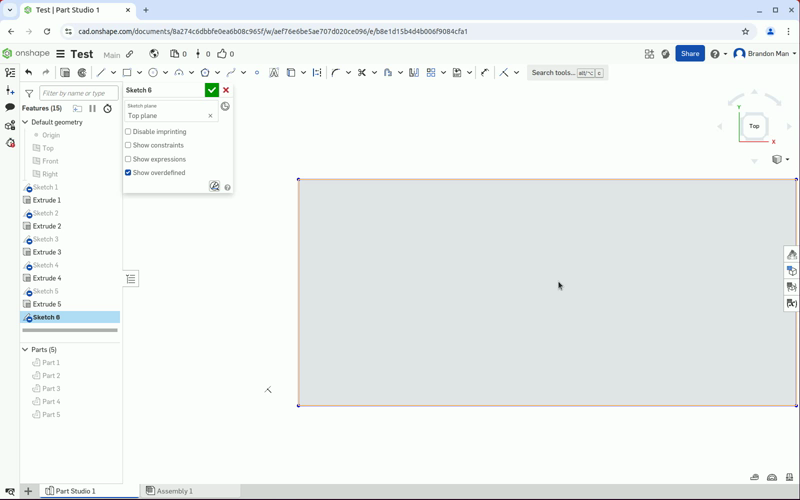
scroll(-6)
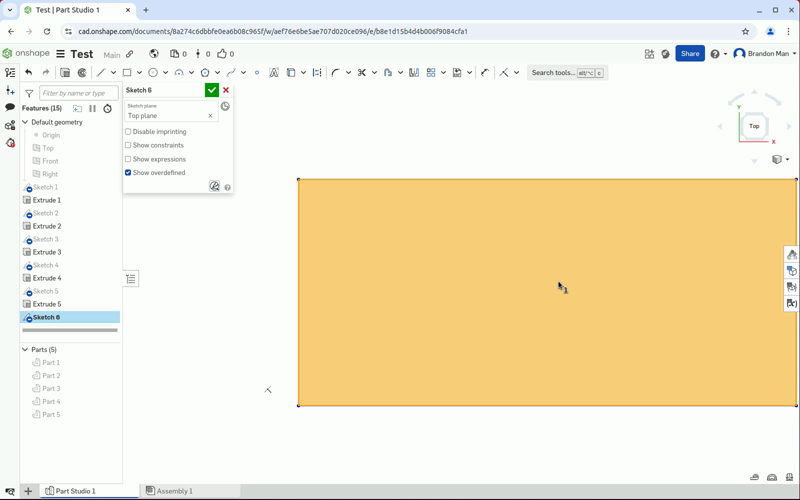
scroll(-6)
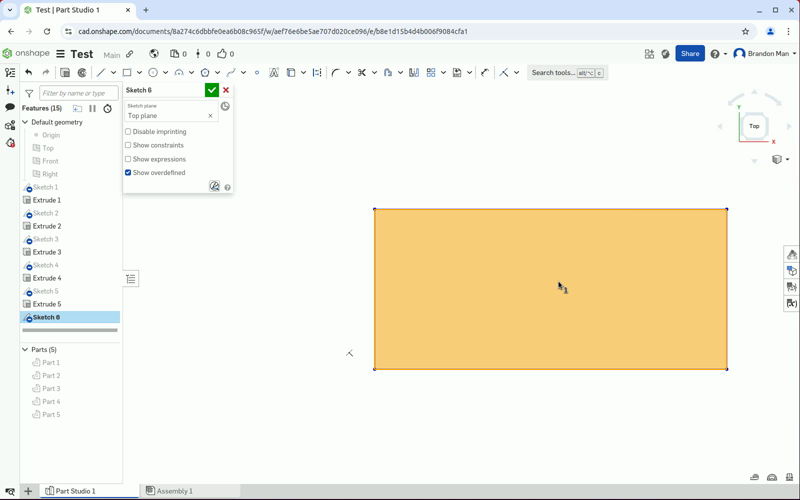
scroll(-6)
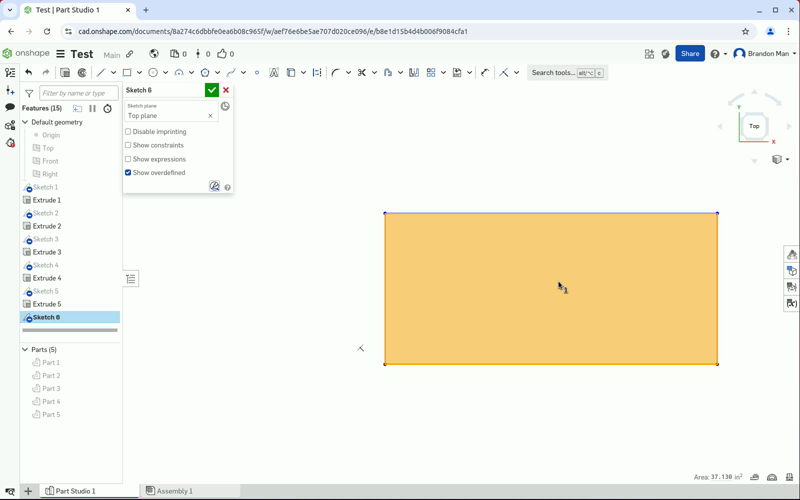
scroll(-6)
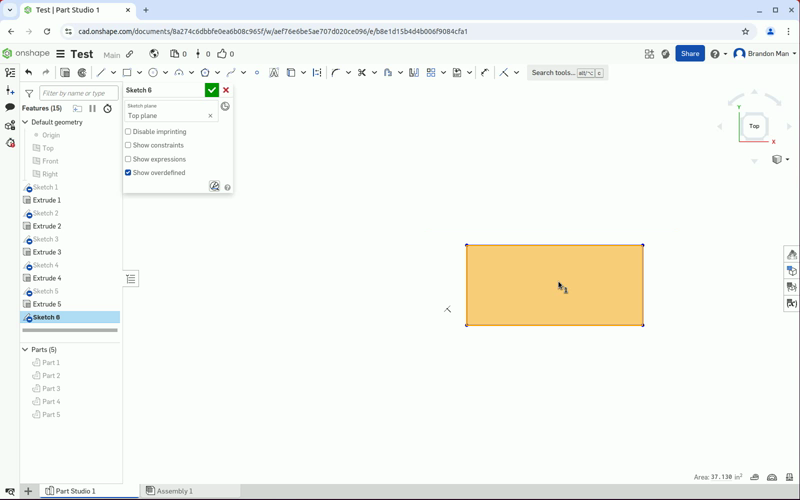
scroll(-6)
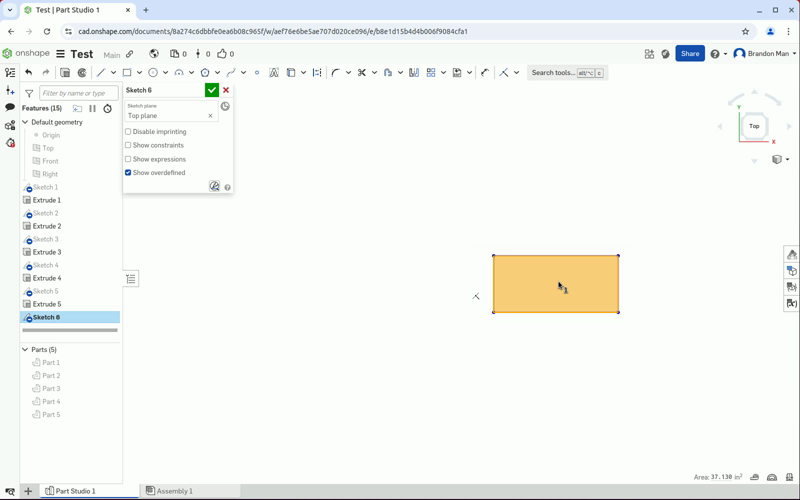
scroll(-6)
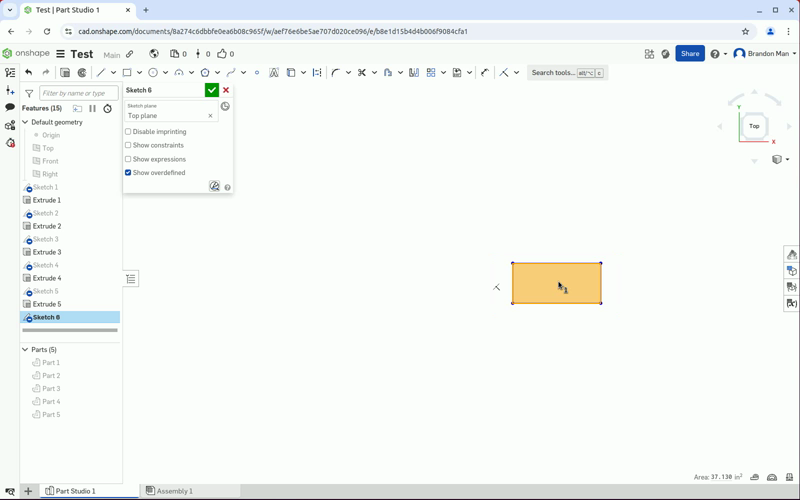
scroll(-6)
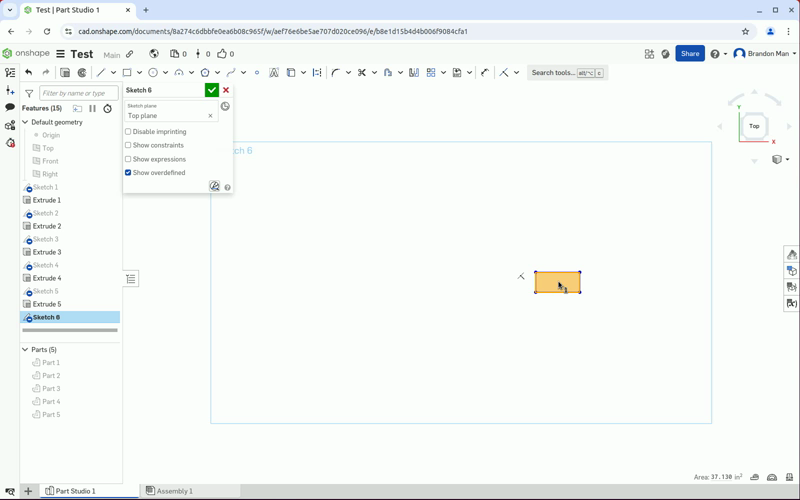
mouse_move(73, 352)
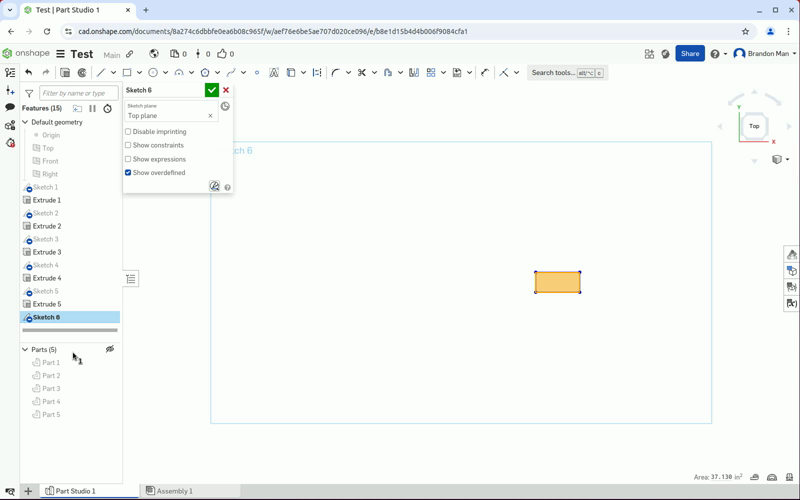
key(shift+y)
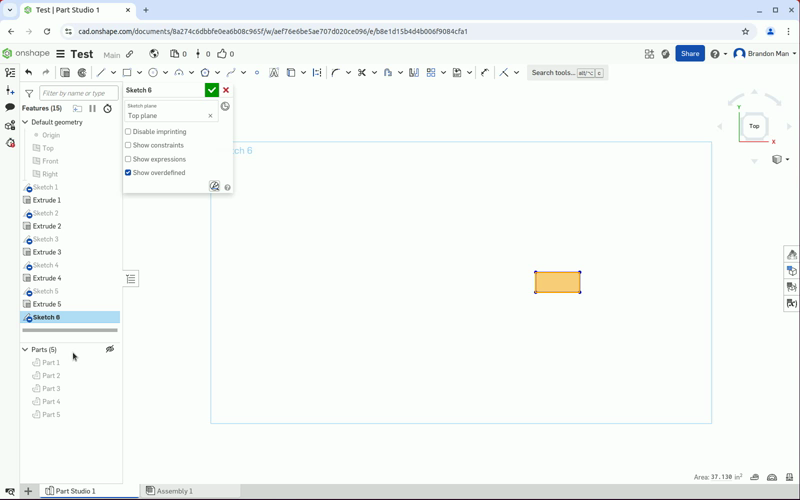
key(shift+e)
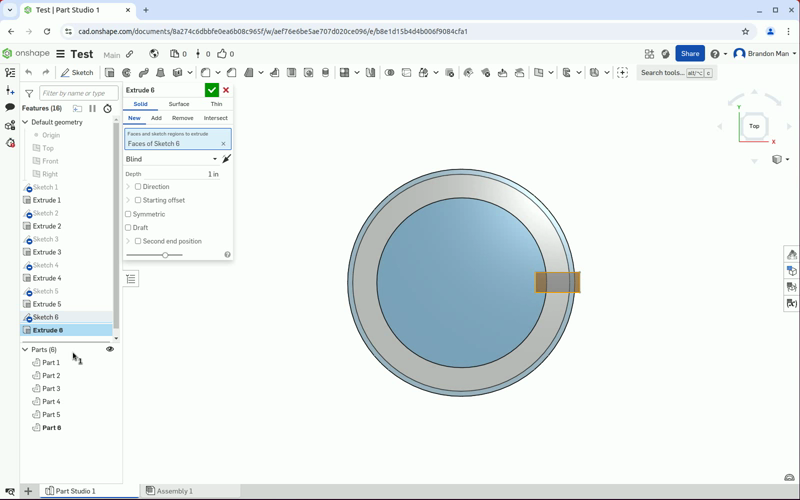
mouse_move(143, 106)
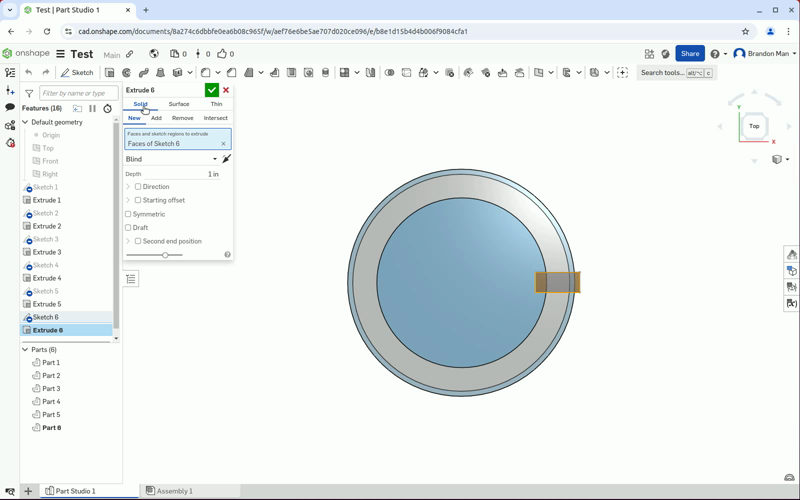
click(143, 106)
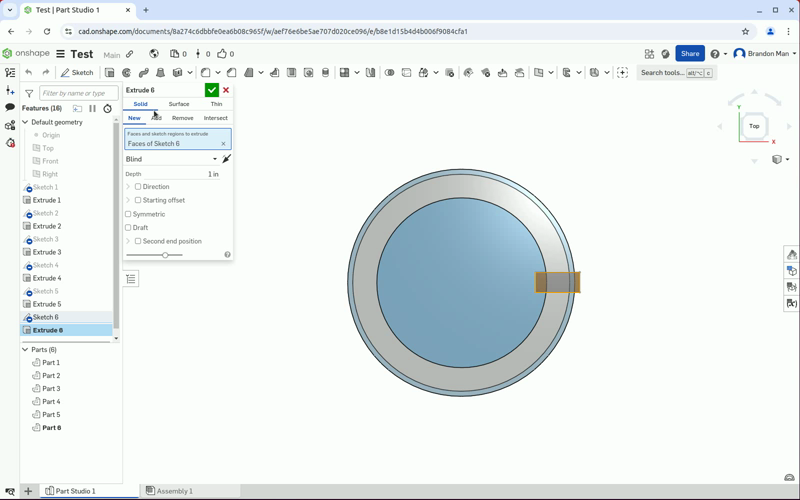
mouse_move(186, 120)
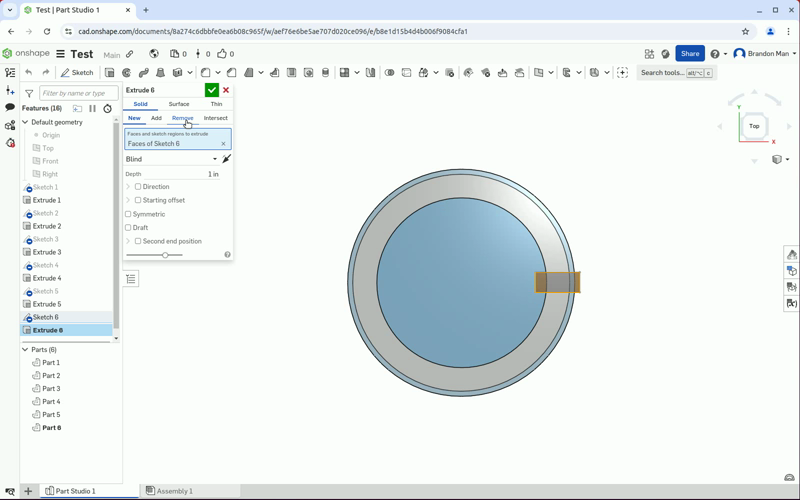
click(186, 120)
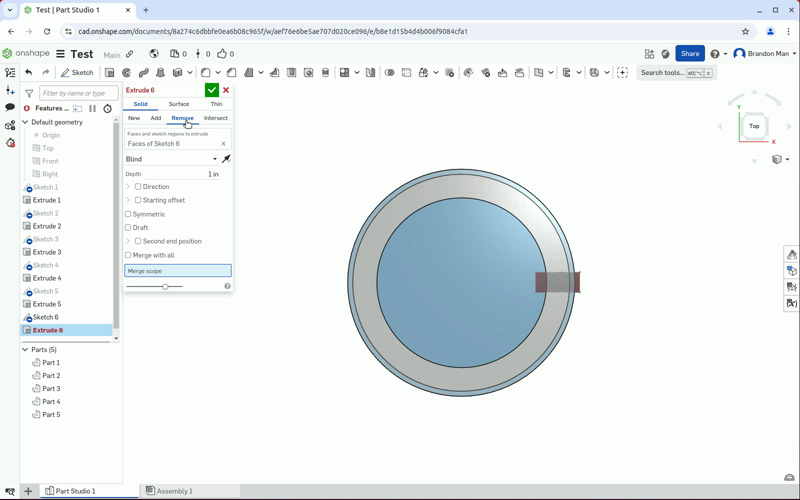
key(tab, 4)
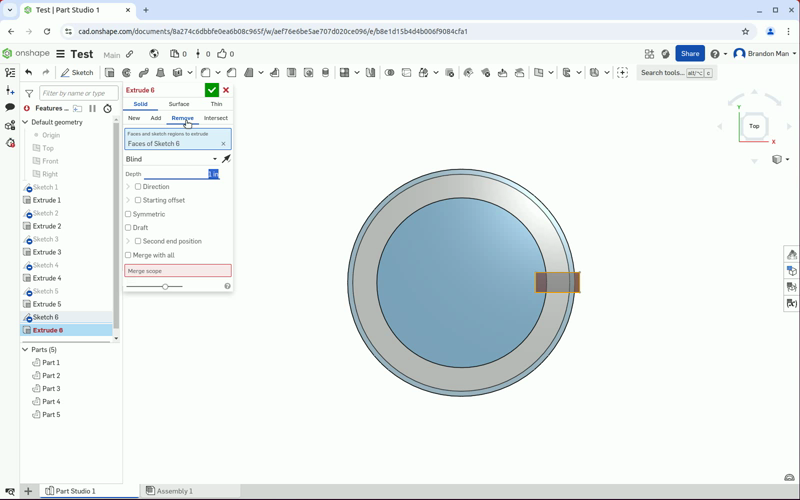
text(-1.926)
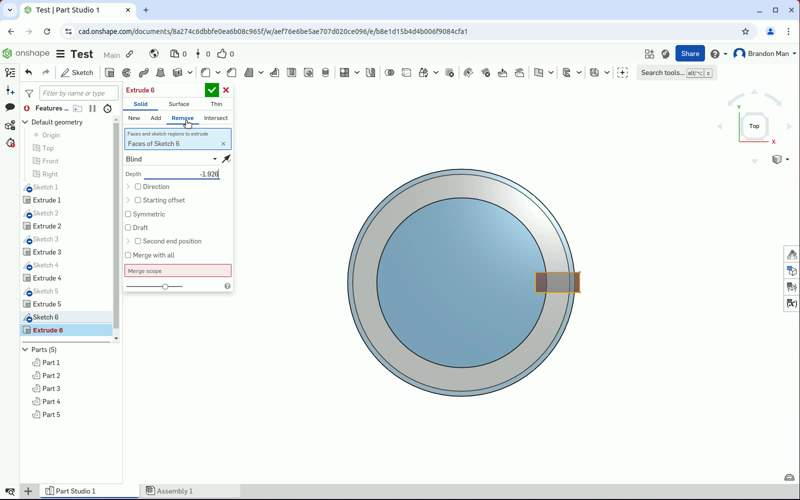
key(tab, 6)
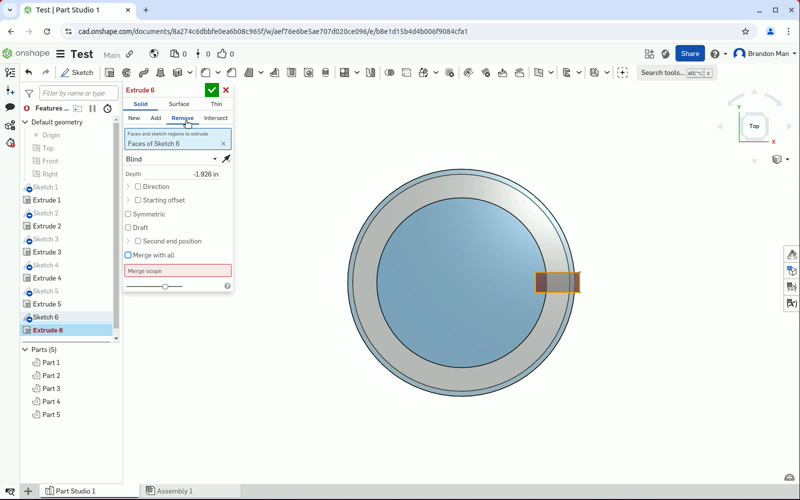
key(space)
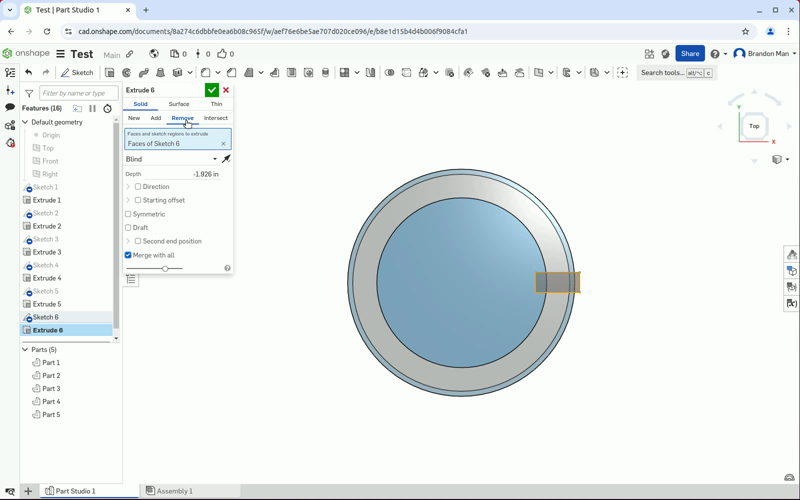
key(enter)
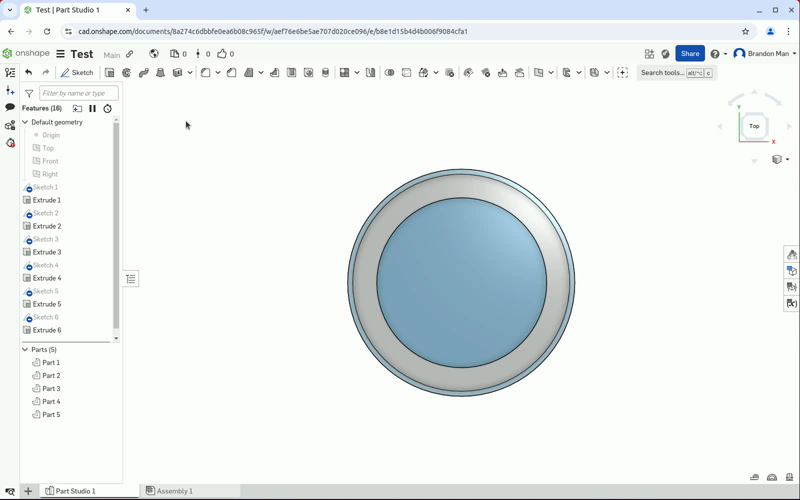
key(shift+h)
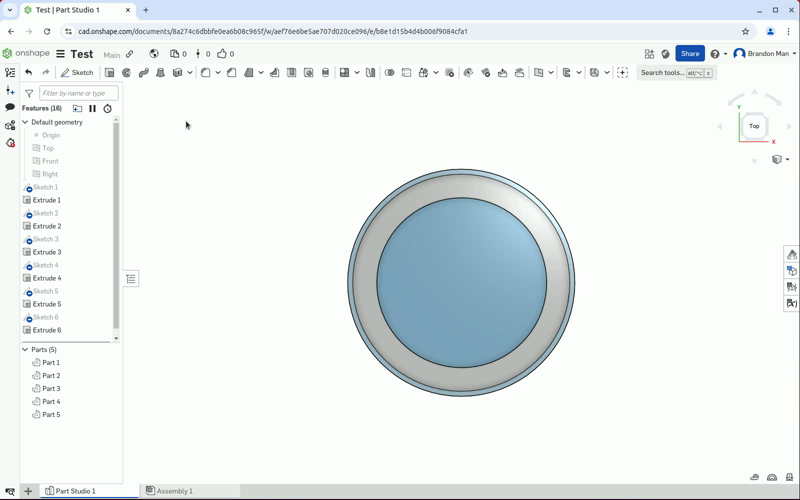
key(shift+h)
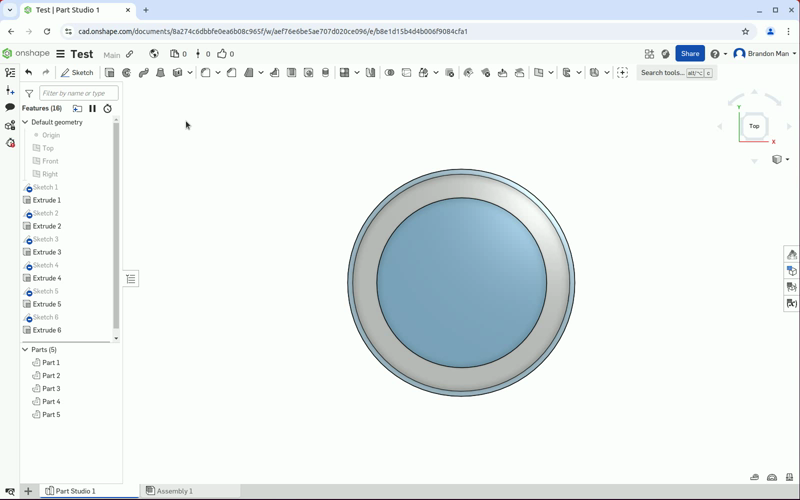
key(shift+7)
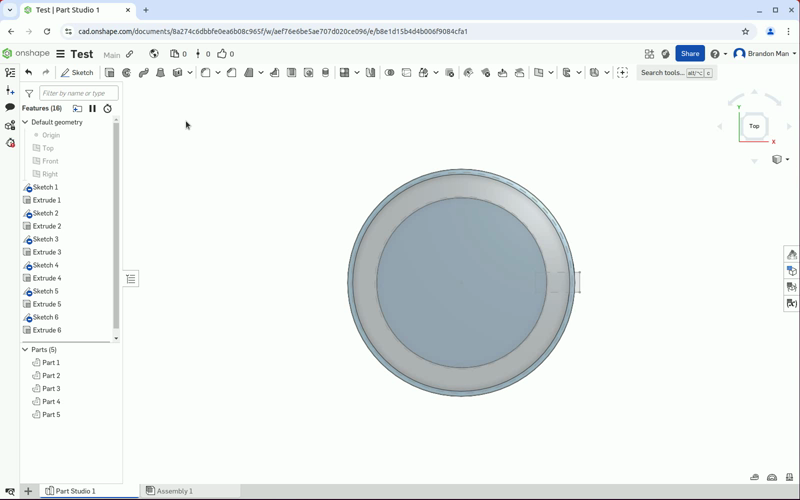
key(up, 3)
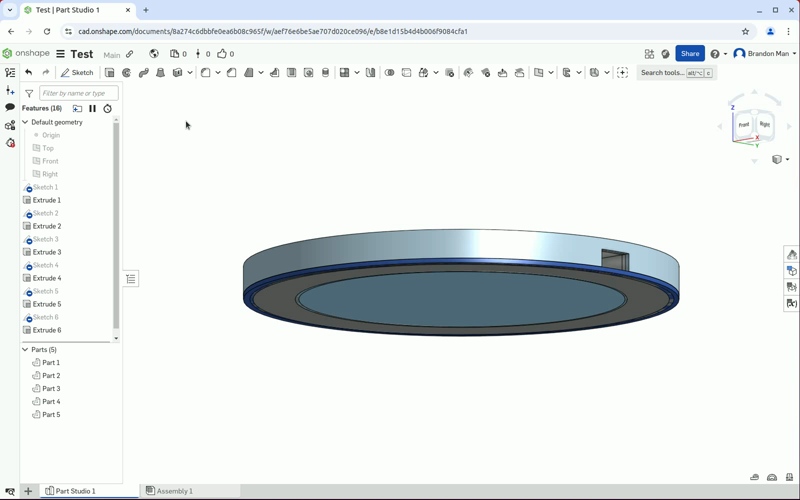
key(left, 3)
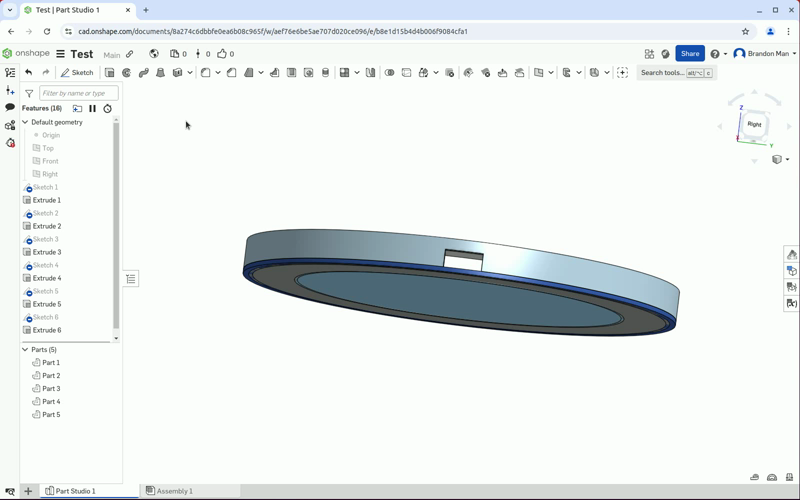
key(right, 3)
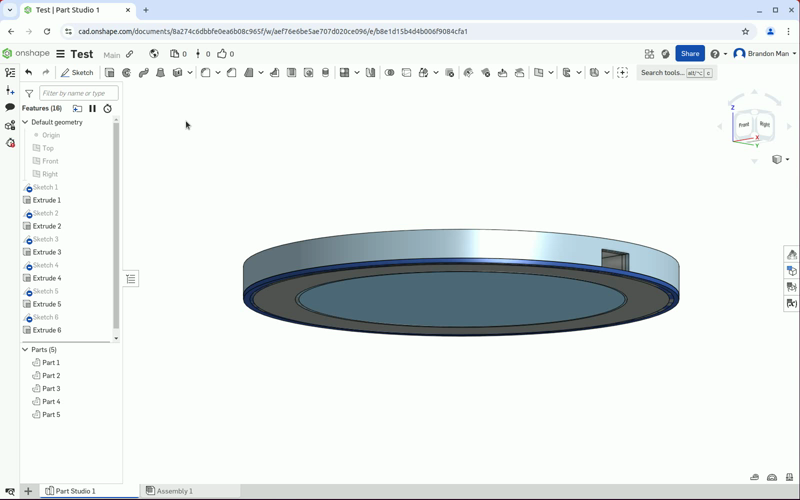
key(down, 3)
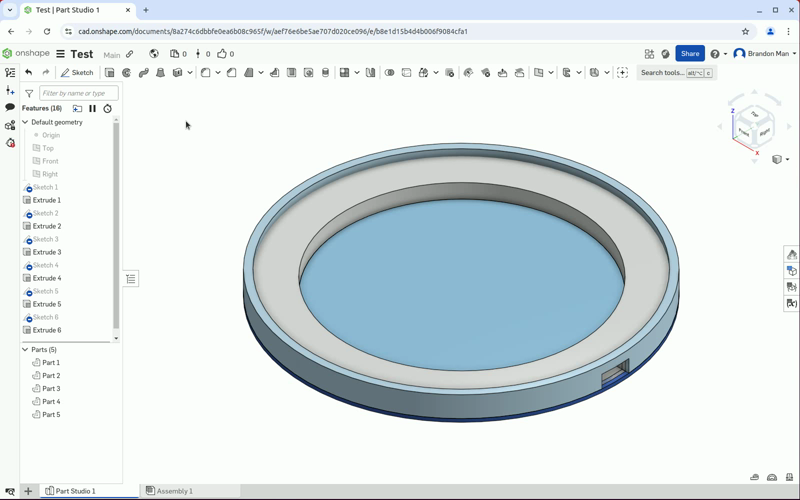
mouse_move(69, 189)
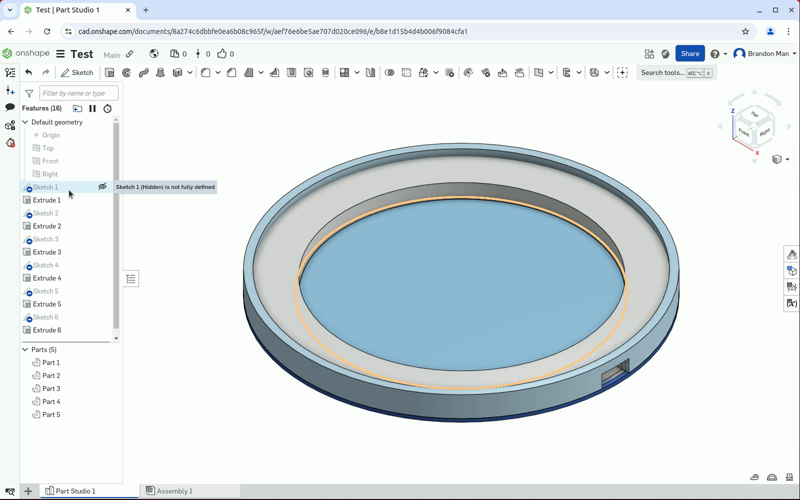
click(69, 189)